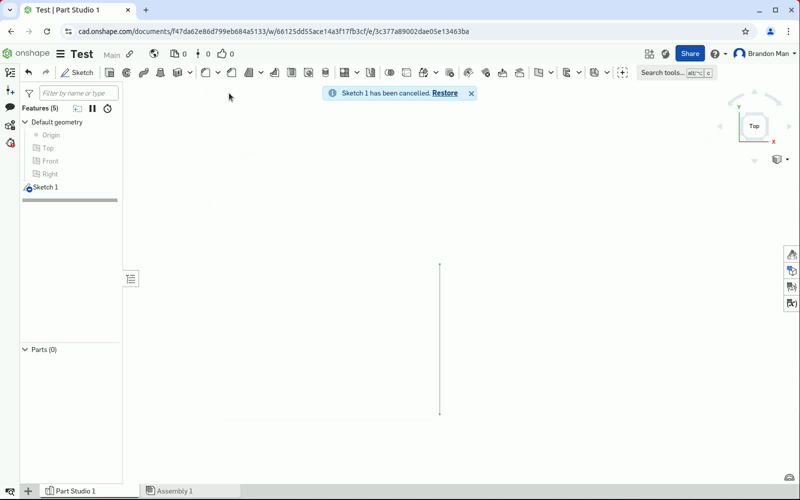
key(shift+h)
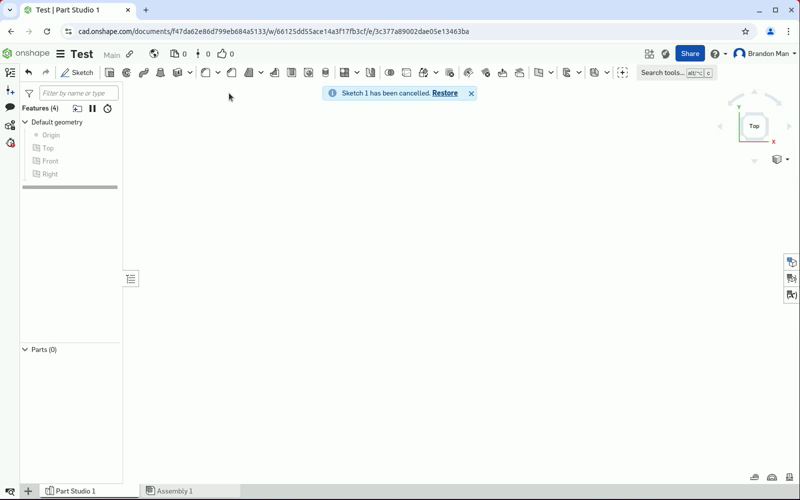
mouse_move(73, 352)
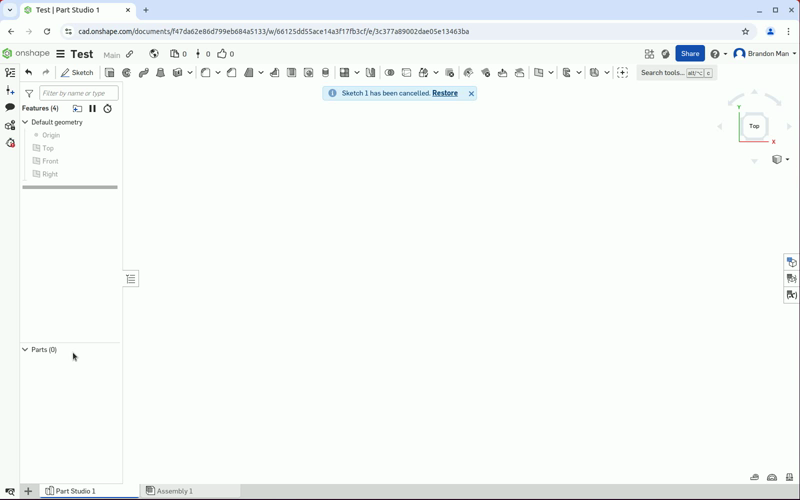
key(y)
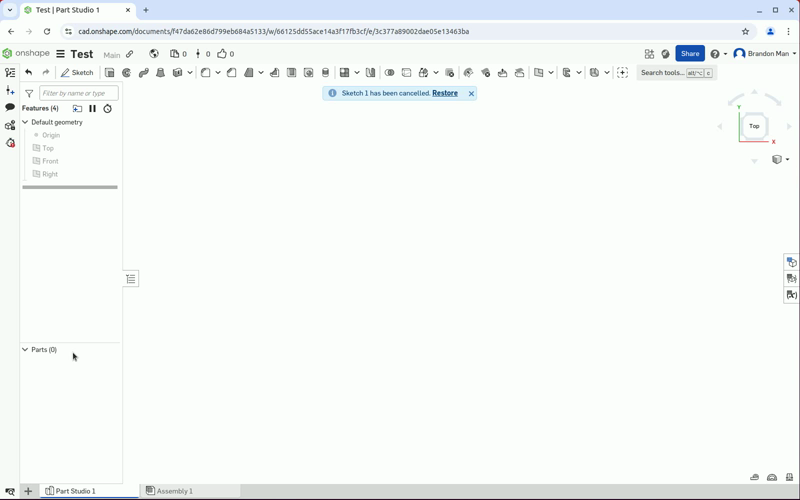
key(shift+p)
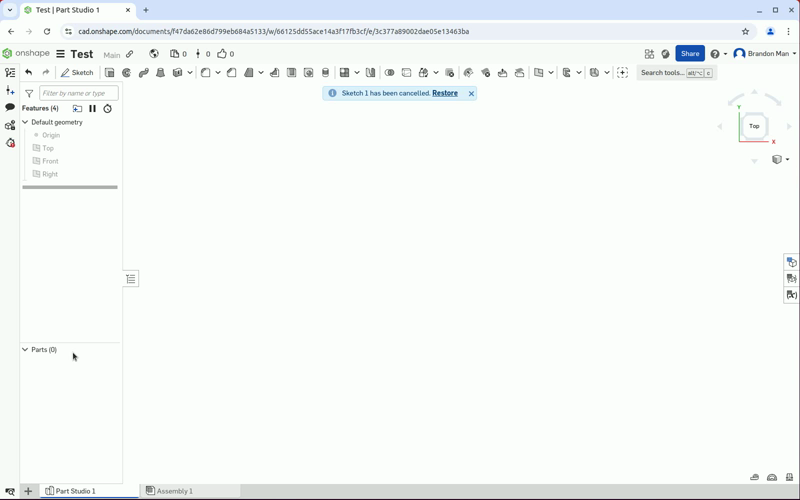
key(space)
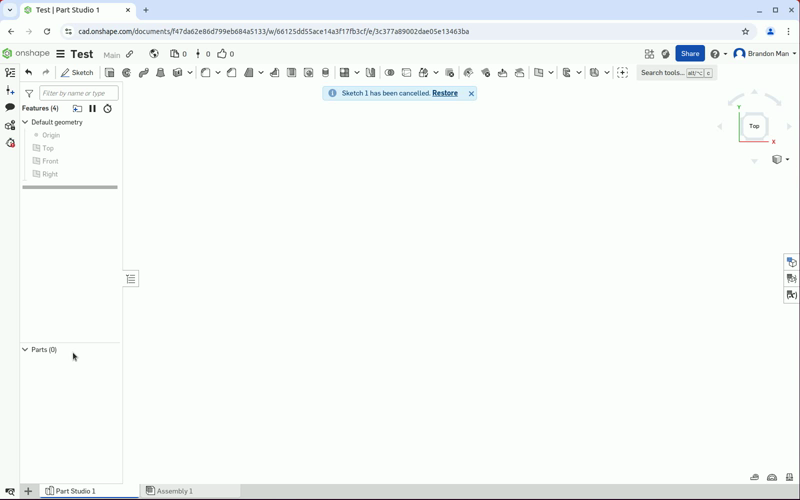
key_down(shift)
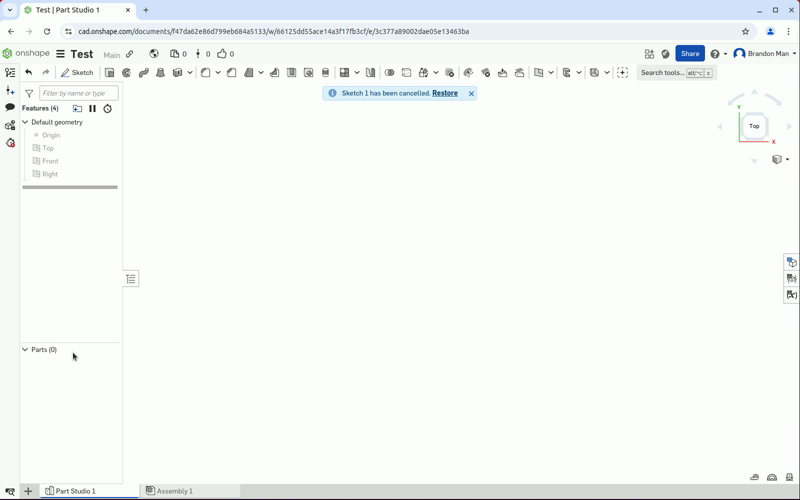
key(up)
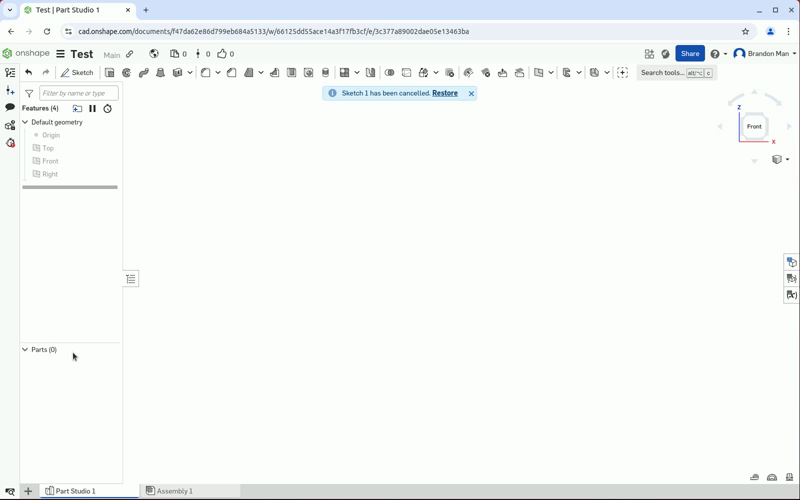
key_up(shift)
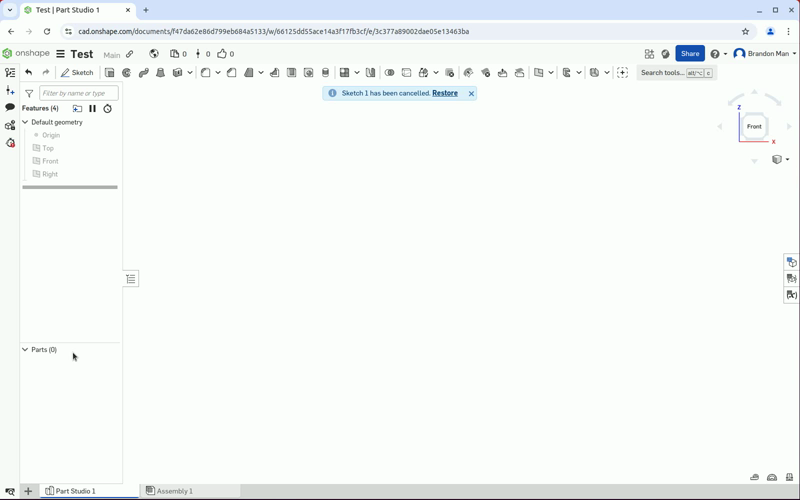
mouse_move(73, 352)
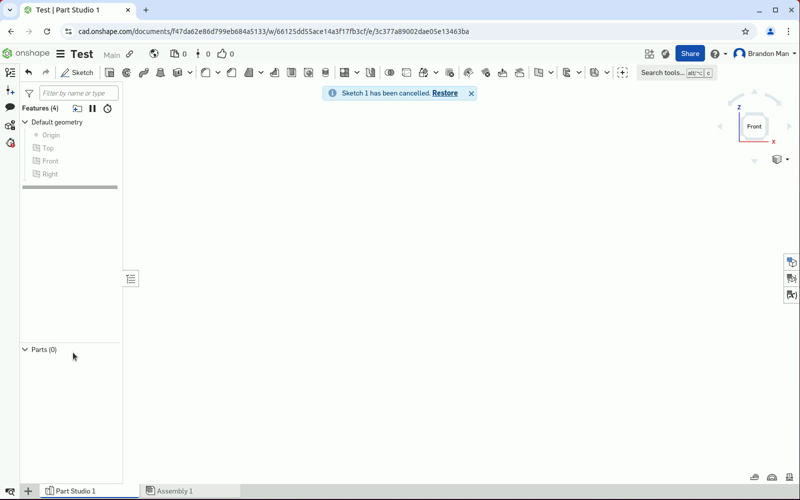
key(shift+y)
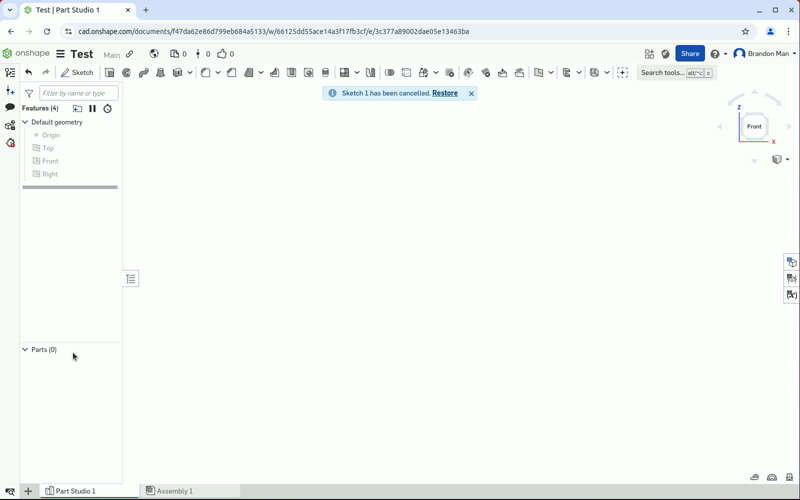
key(shift+s)
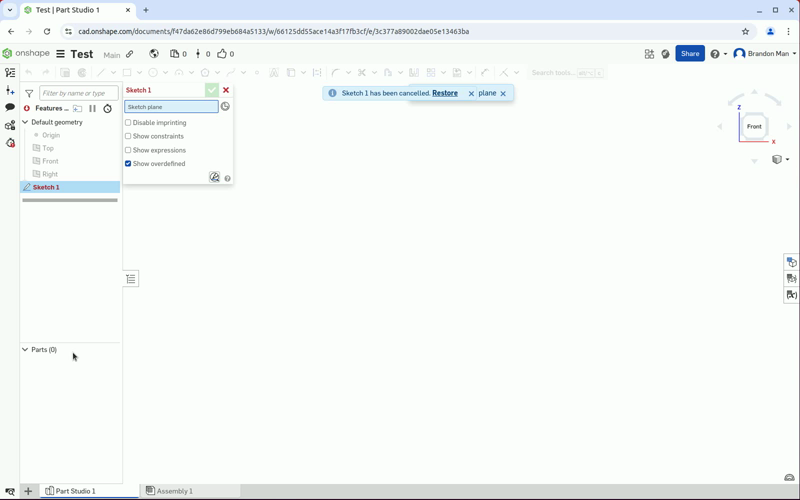
mouse_move(73, 163)
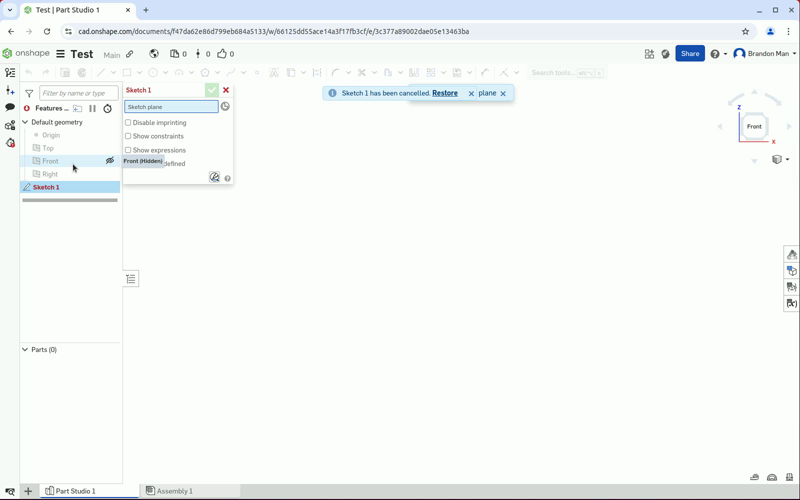
click(73, 163)
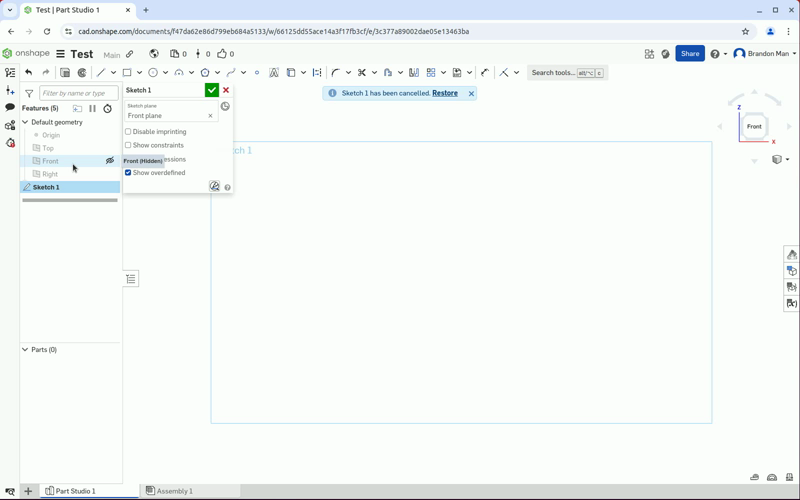
mouse_move(73, 352)
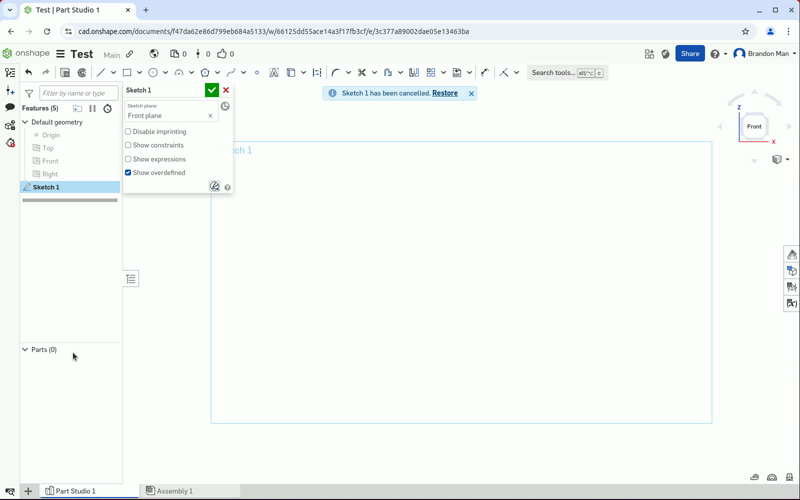
key(y)
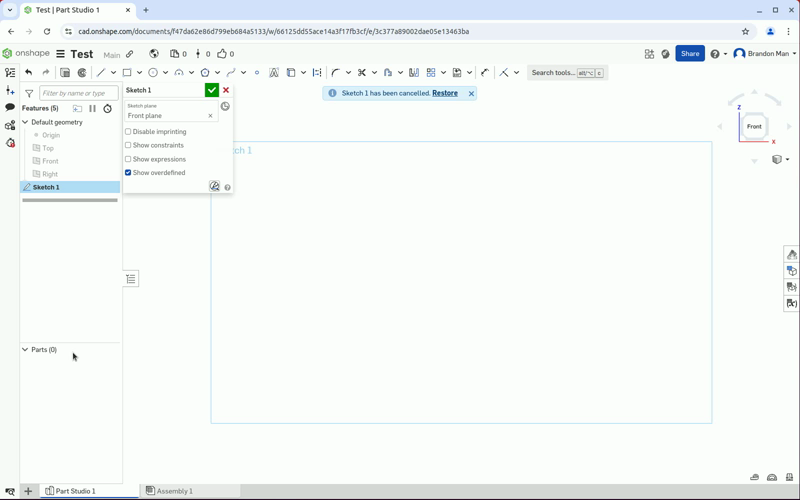
key(l)
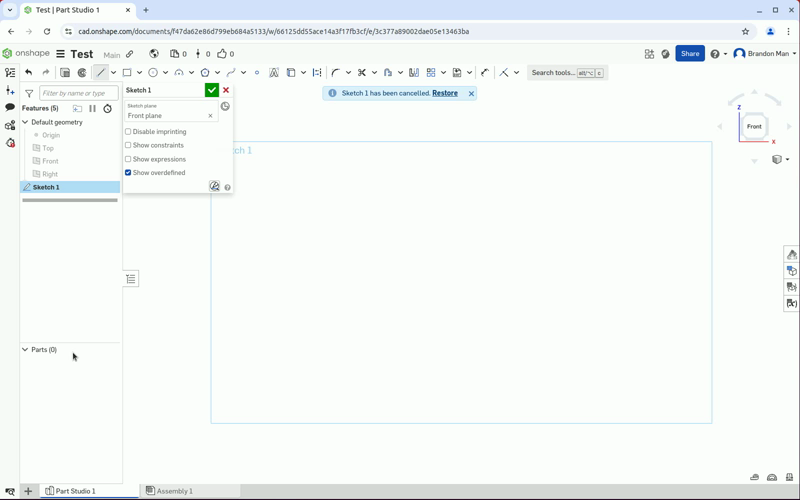
key_down(shift)
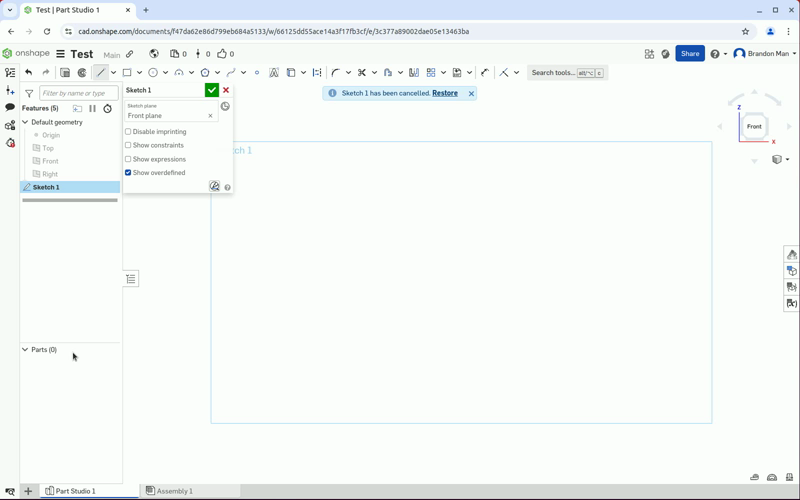
mouse_move(348, 282)
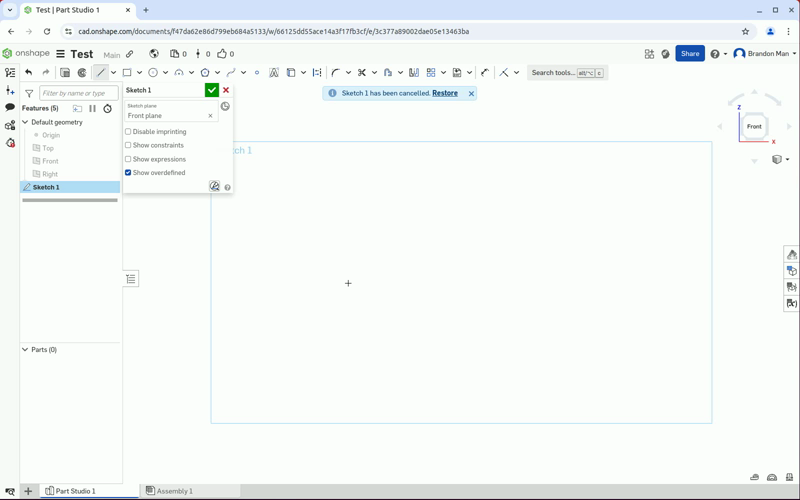
click(348, 282)
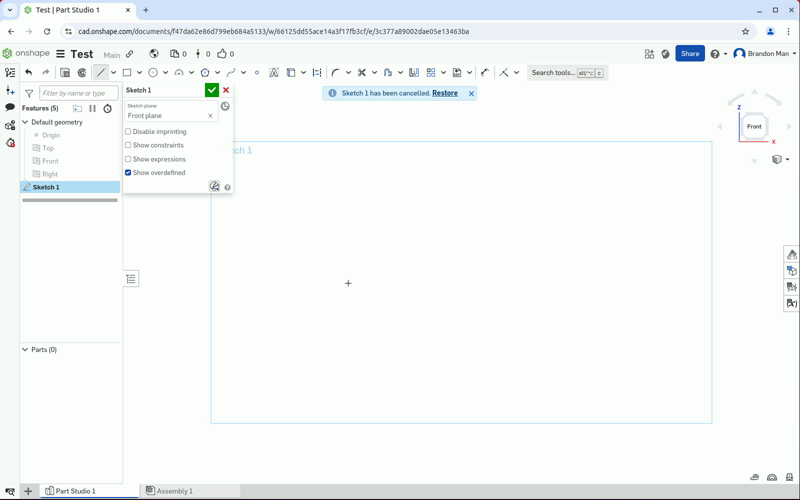
key_up(shift)
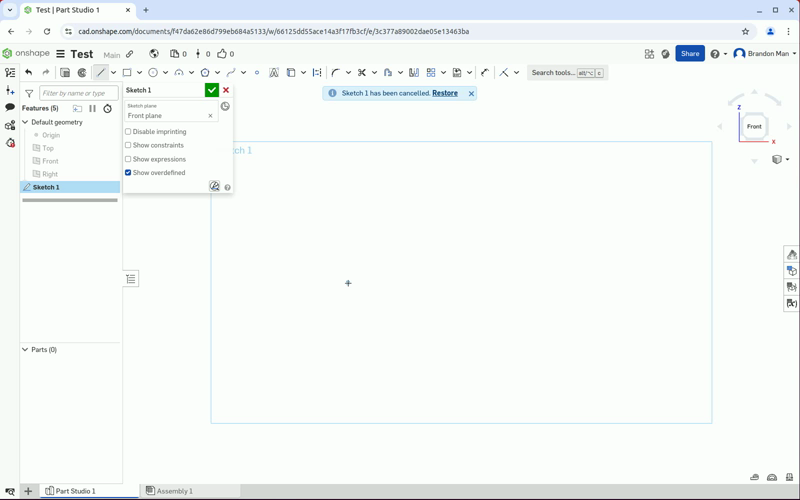
key_down(shift)
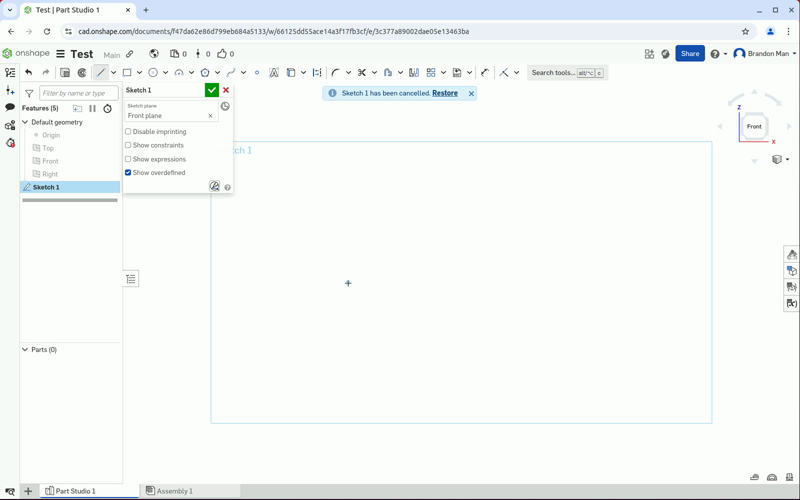
mouse_move(460, 282)
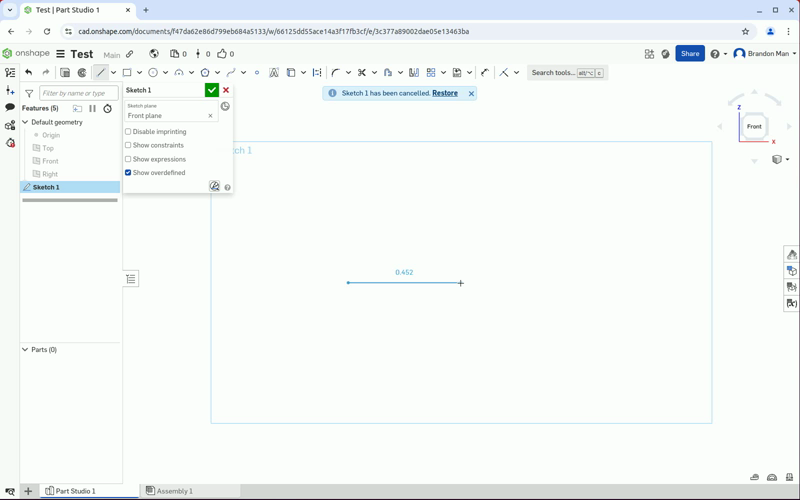
click(460, 282)
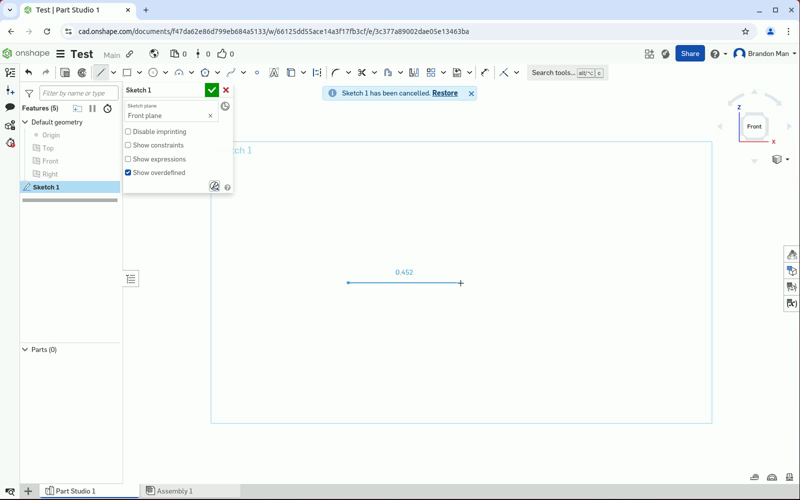
key_up(shift)
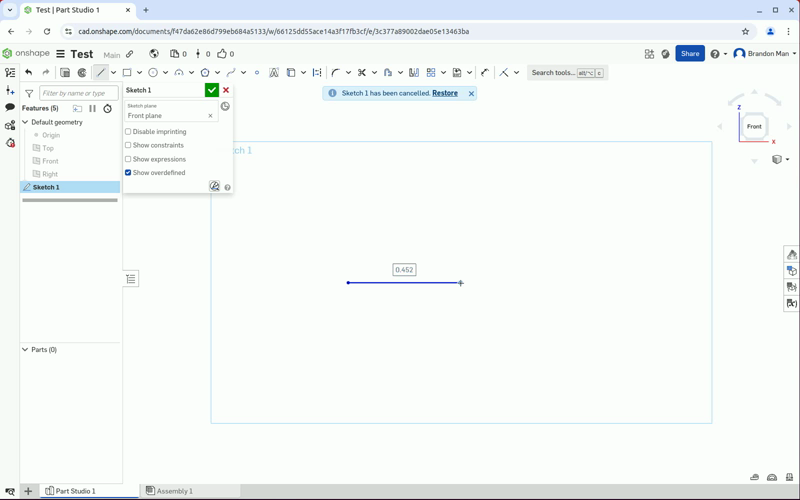
key_down(shift)
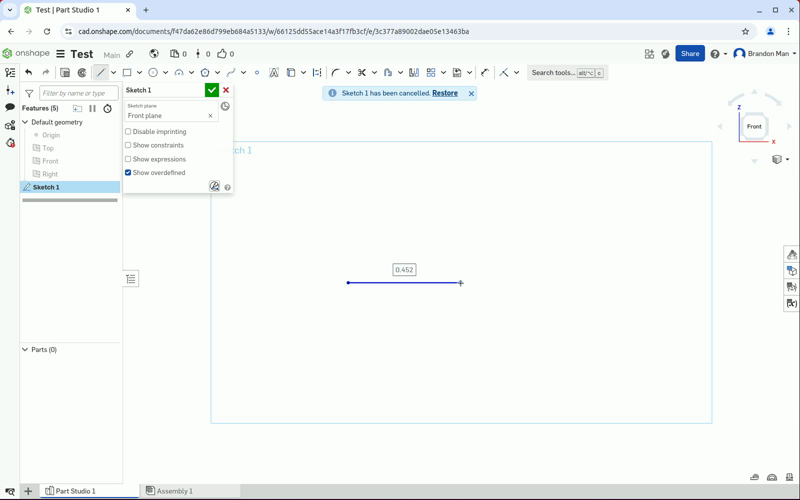
mouse_move(460, 170)
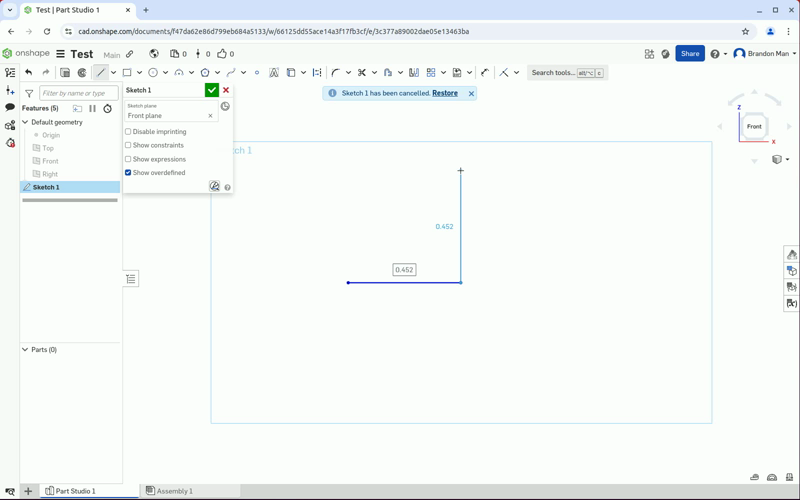
click(460, 170)
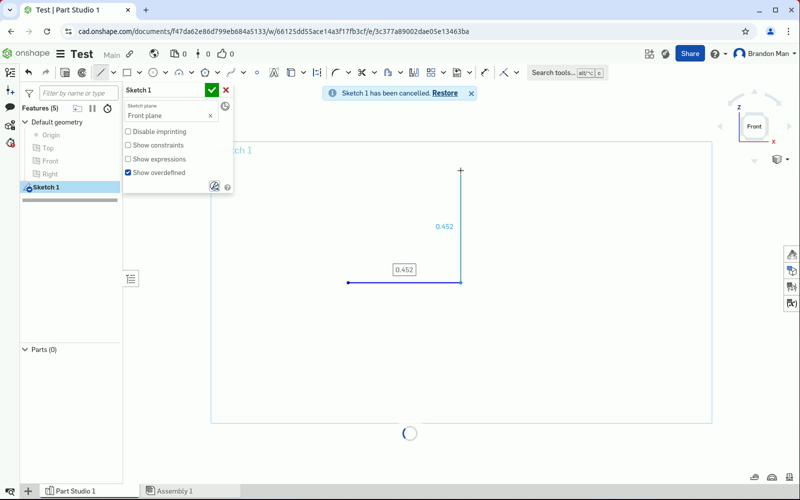
key_up(shift)
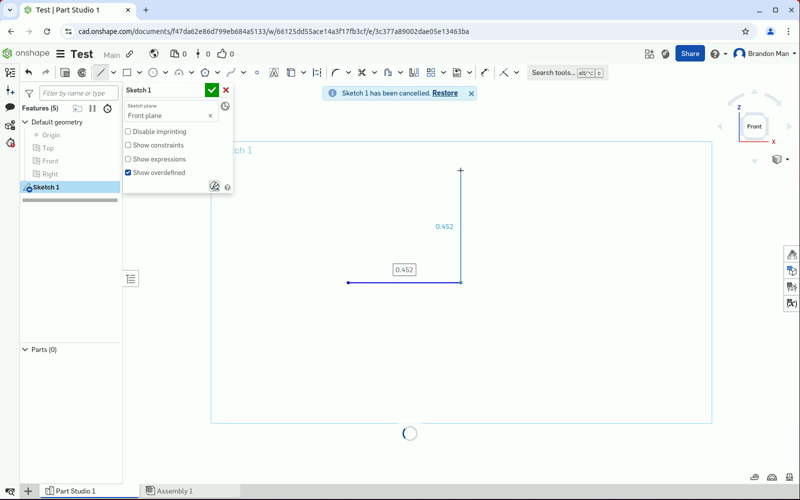
key_down(shift)
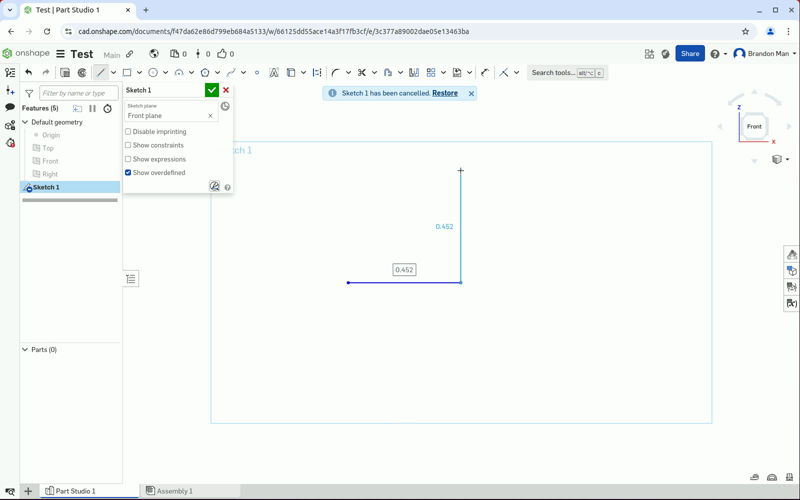
mouse_move(348, 170)
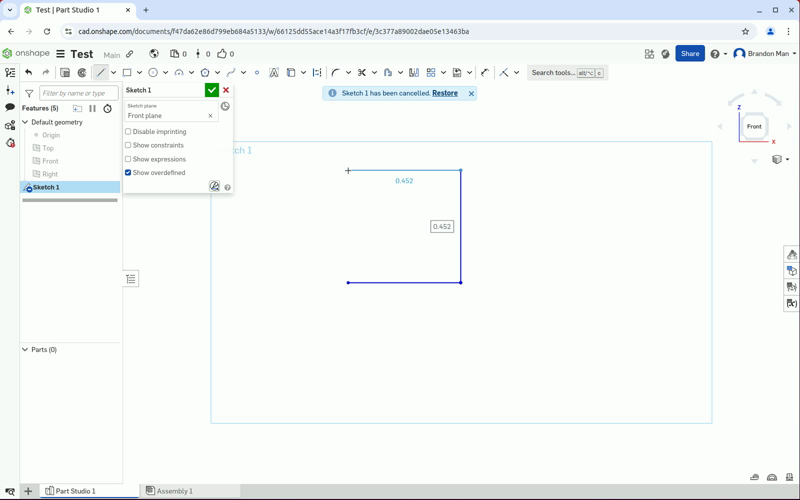
click(348, 170)
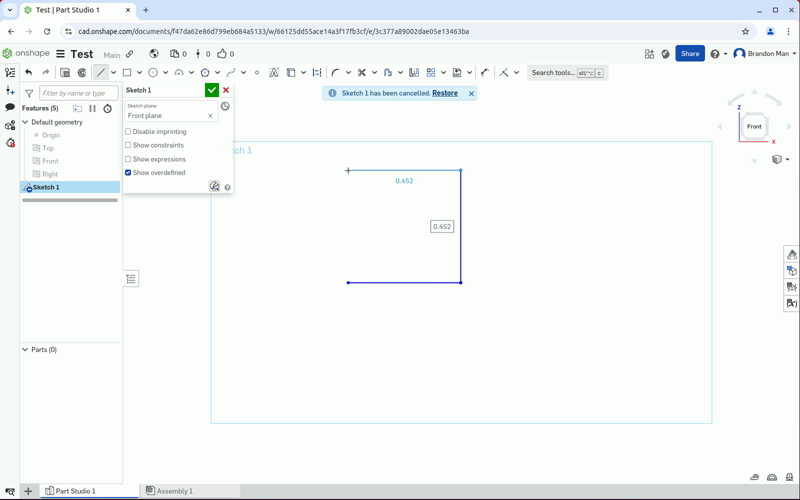
key_up(shift)
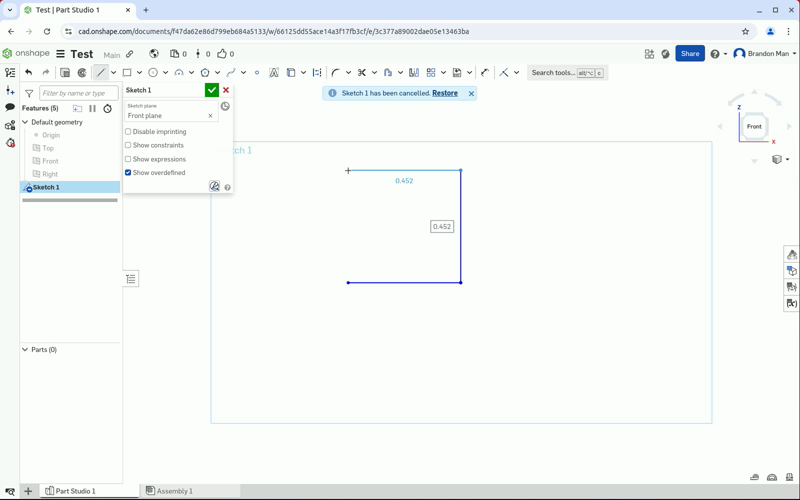
key_down(shift)
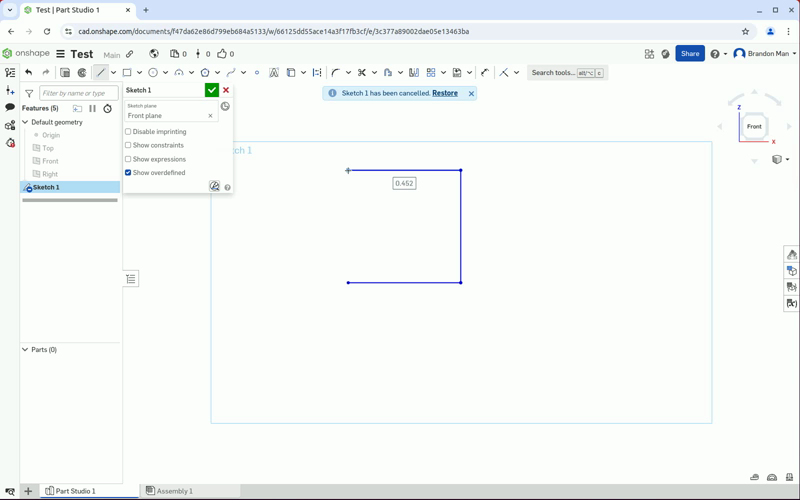
mouse_move(348, 282)
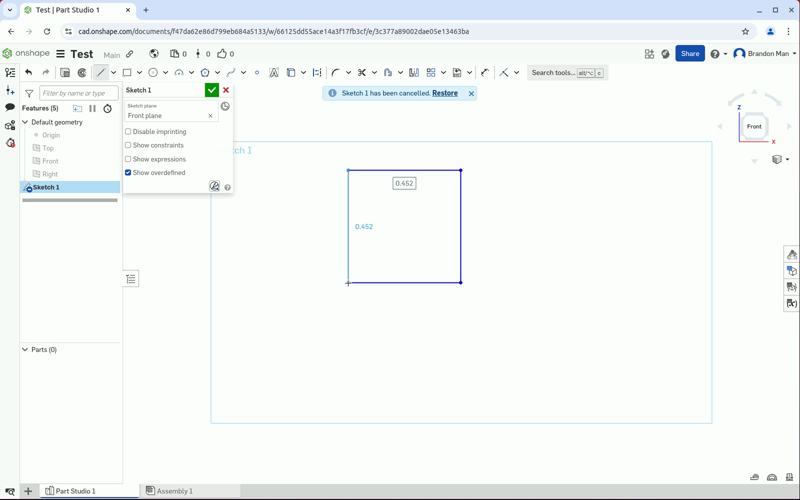
key_up(shift)
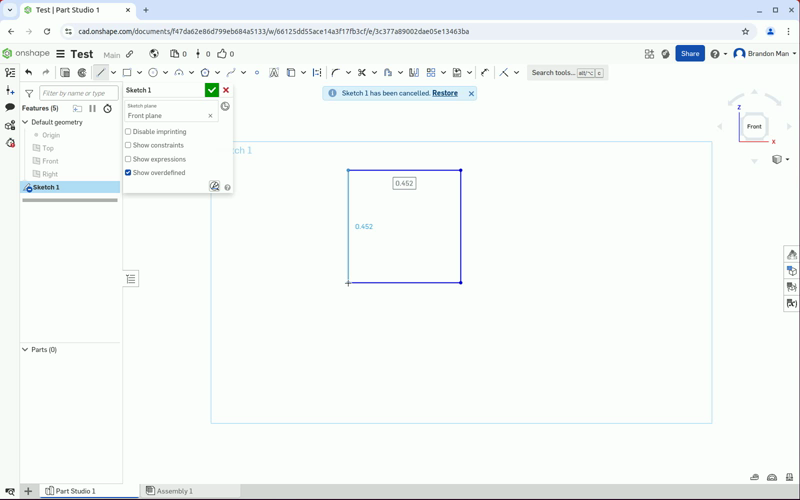
click(348, 282)
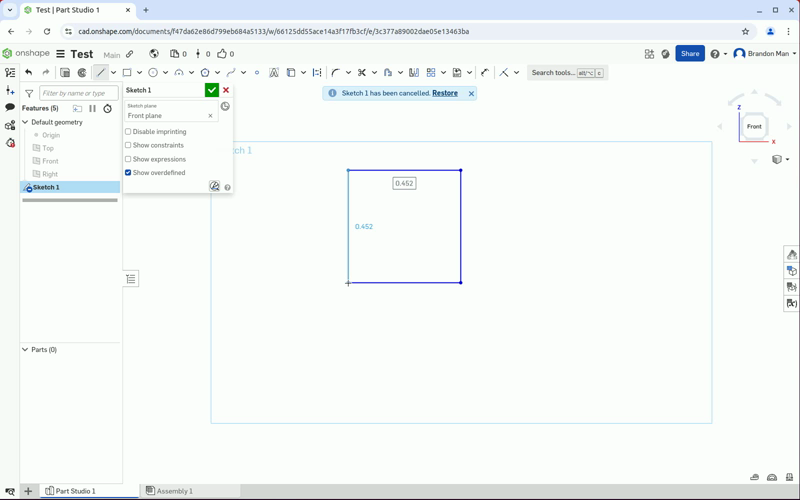
key(esc)
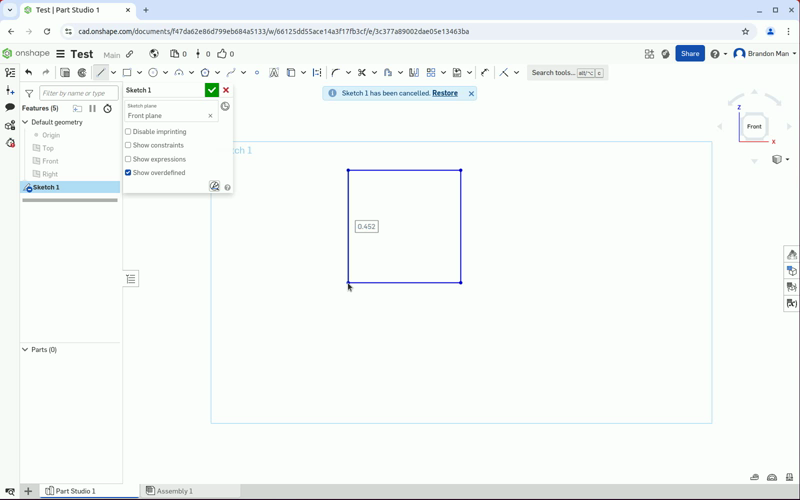
mouse_move(357, 250)
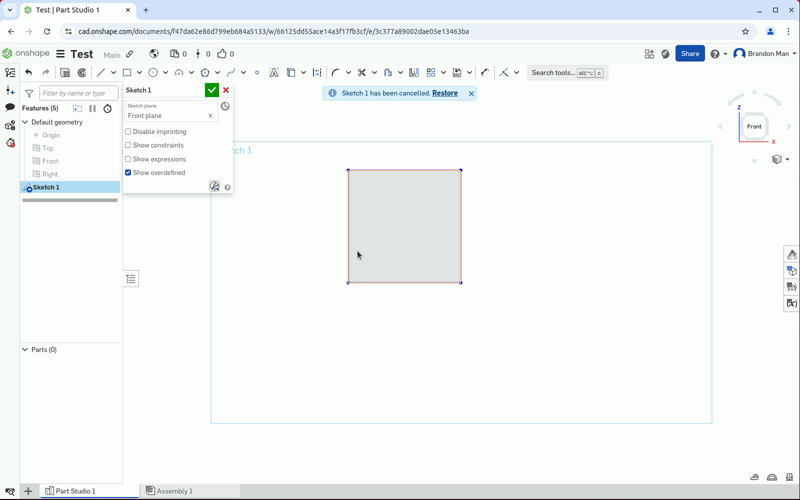
click(357, 250)
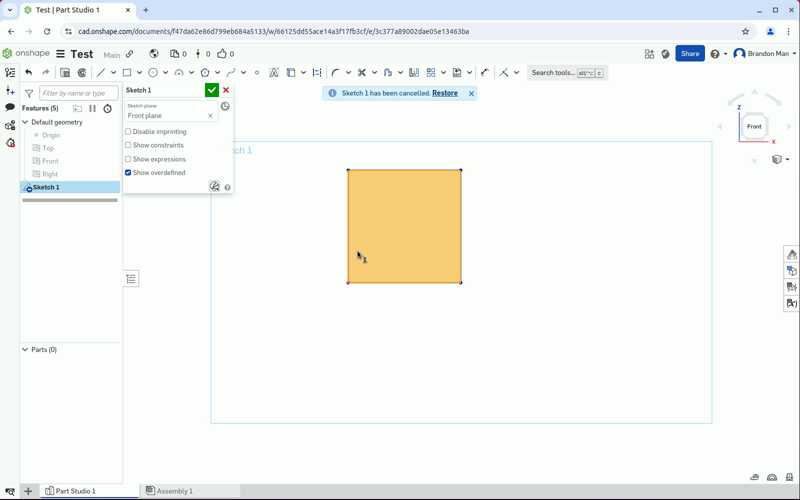
mouse_move(73, 352)
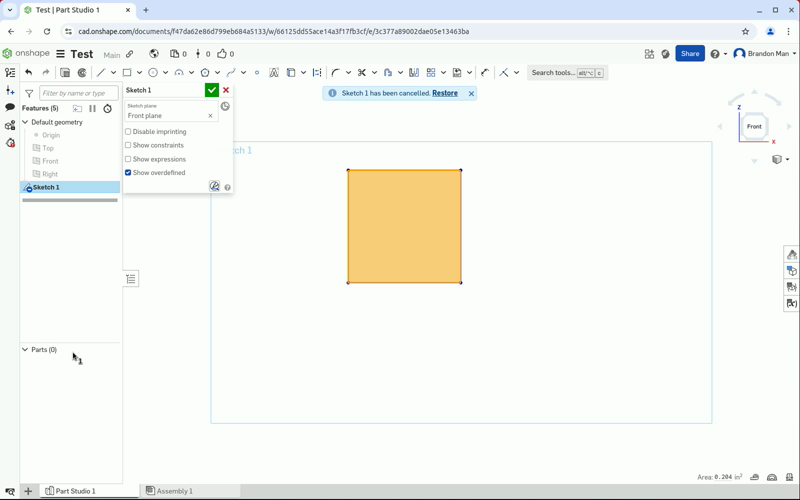
key(shift+y)
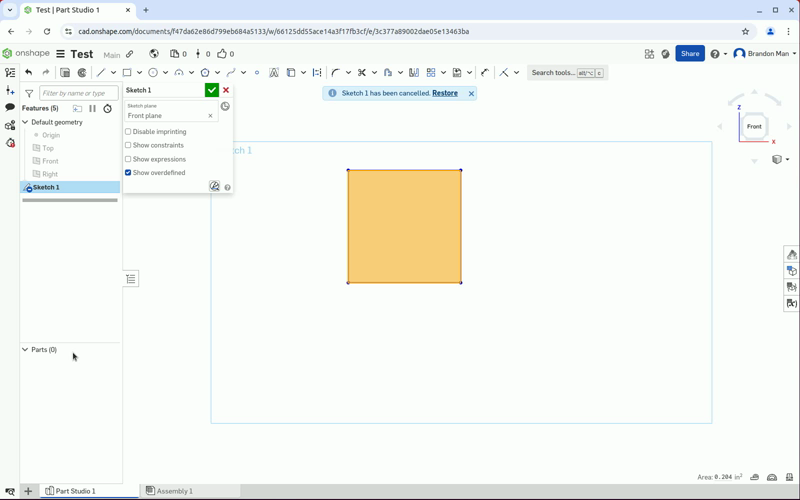
key(shift+e)
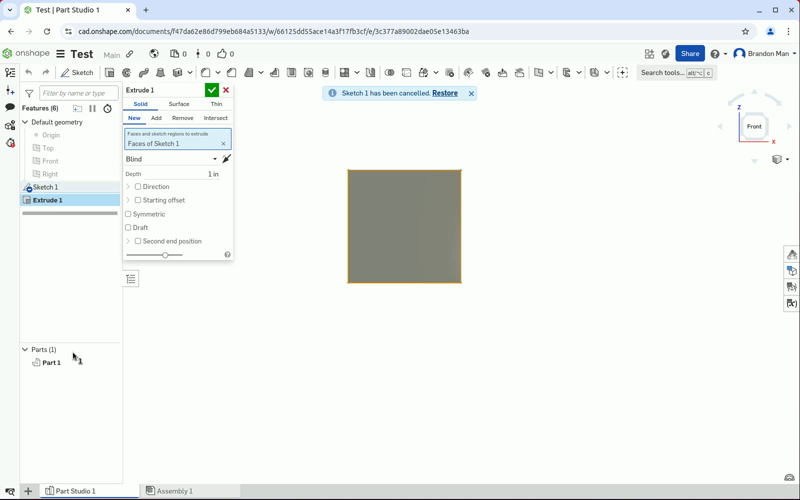
mouse_move(143, 106)
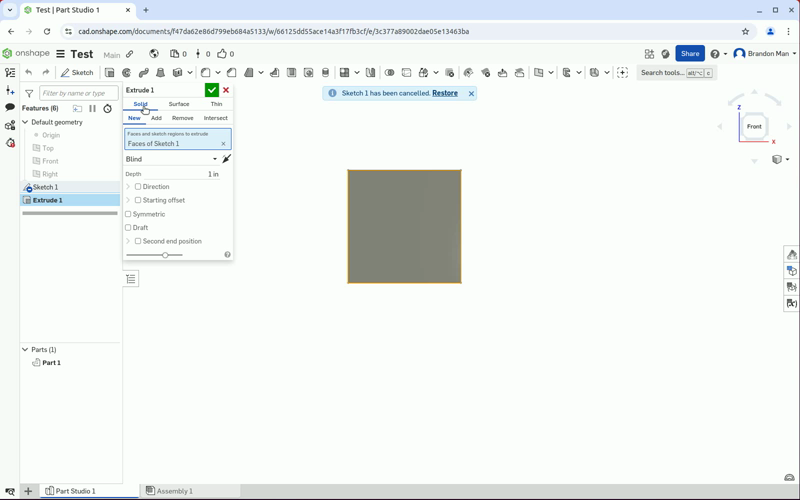
click(143, 106)
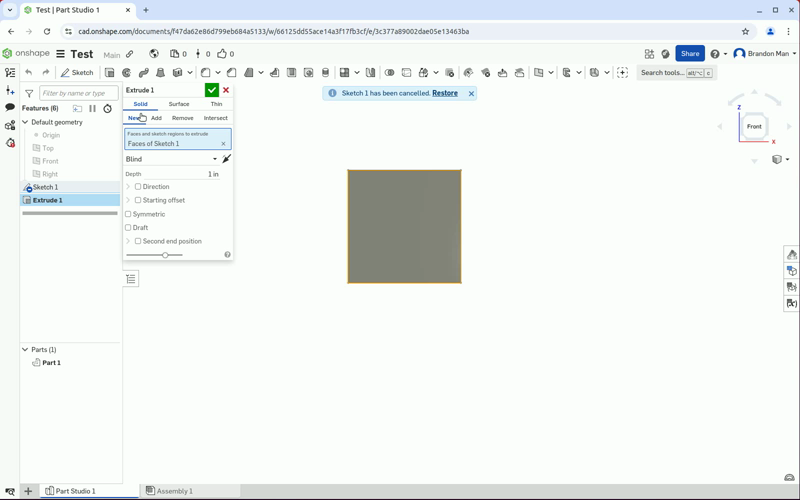
mouse_move(137, 120)
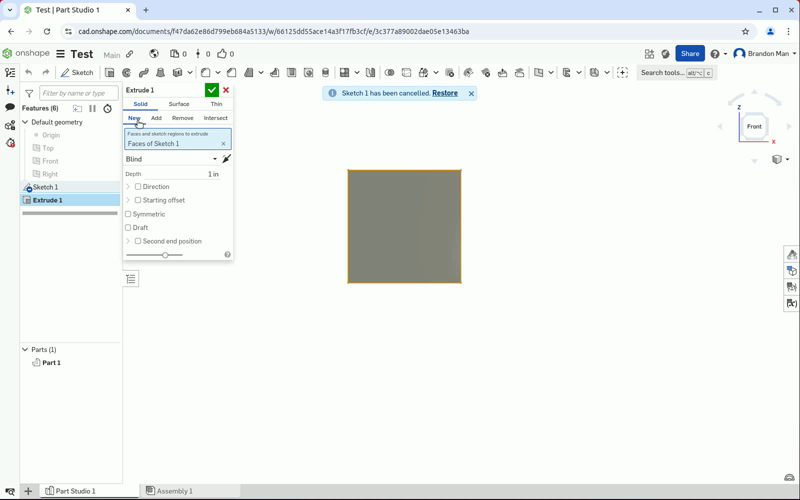
click(137, 120)
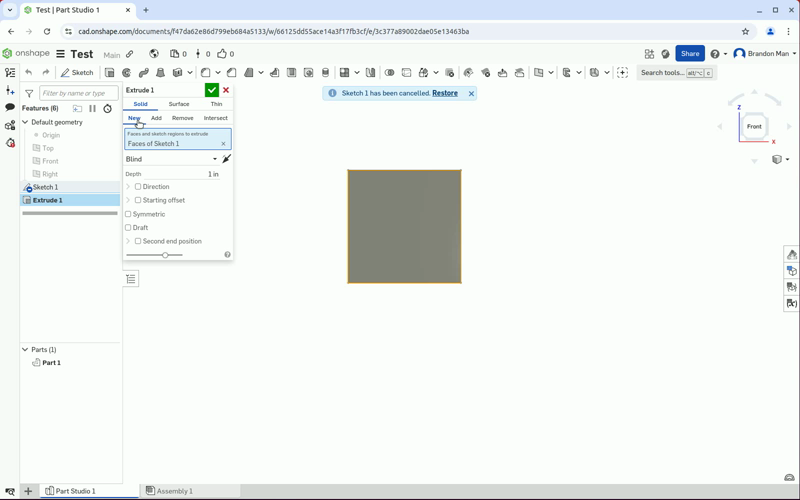
key(tab, 4)
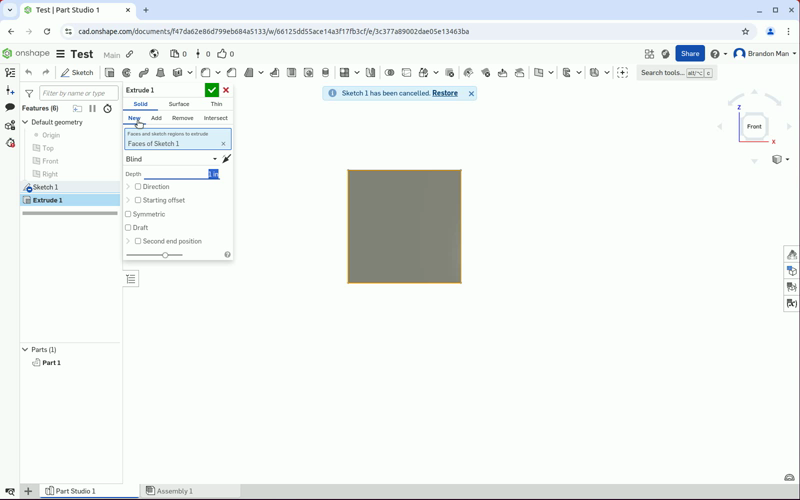
text(0.452)
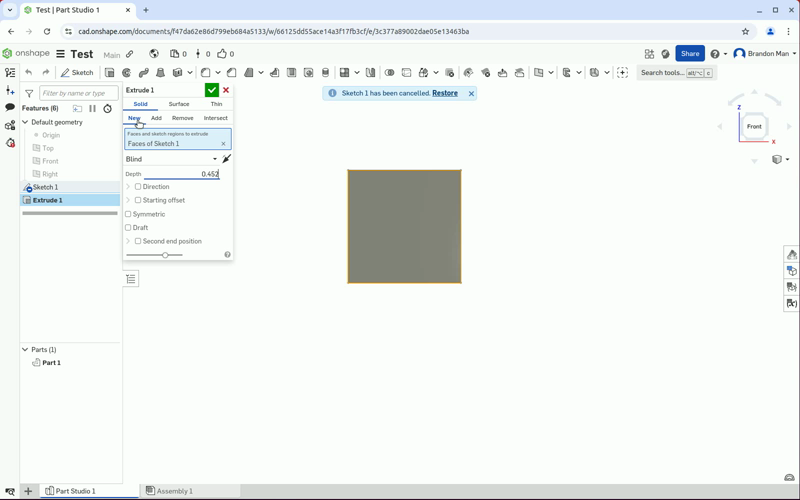
key(enter)
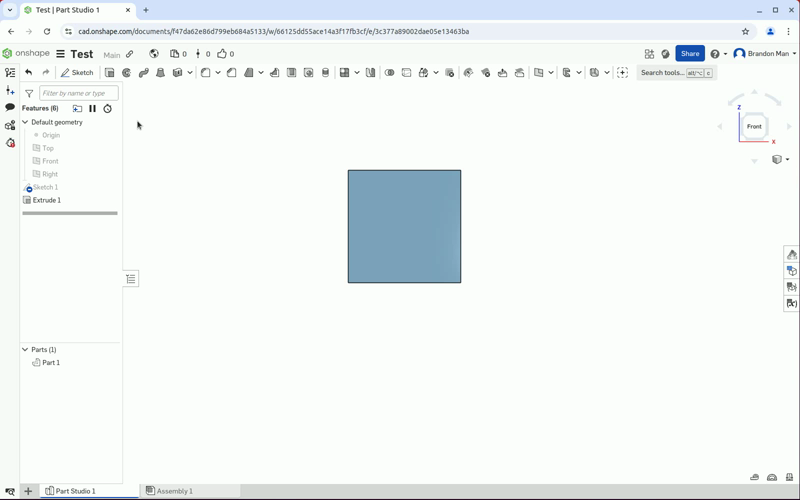
key(shift+h)
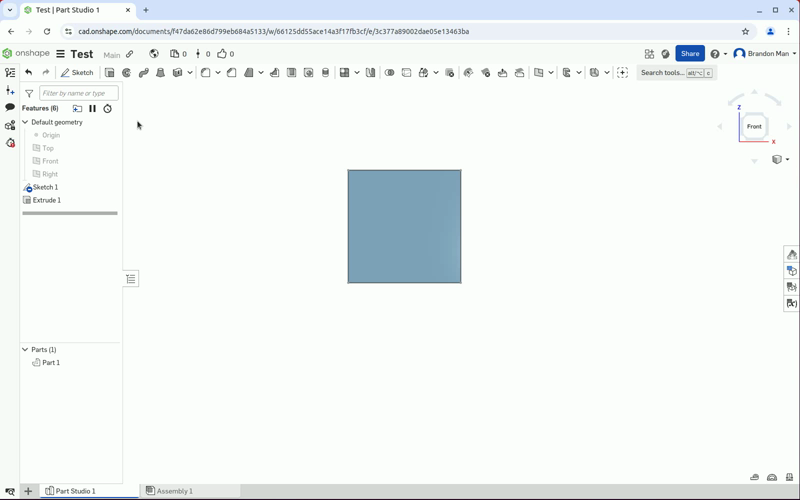
key(shift+h)
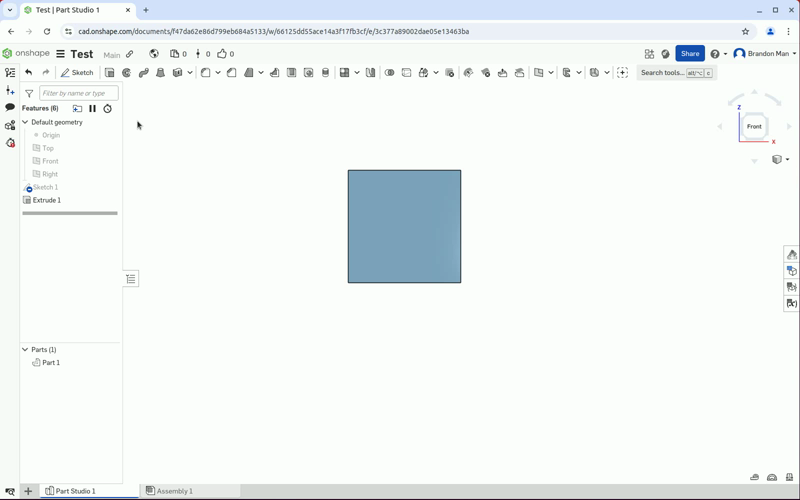
mouse_move(73, 189)
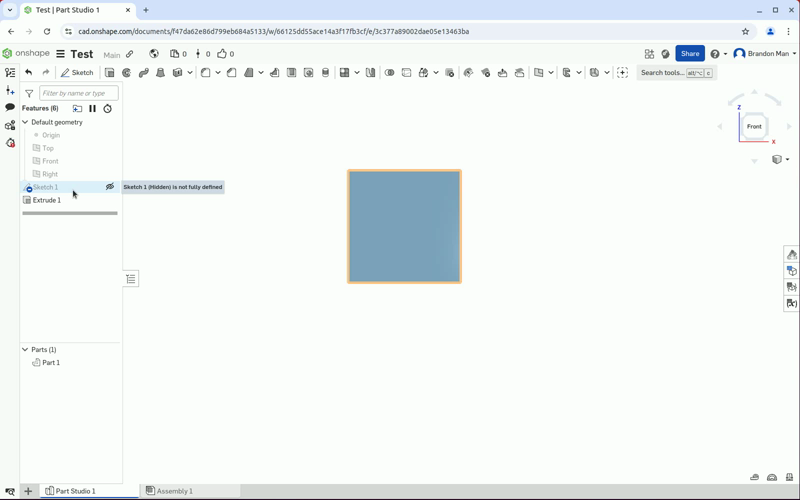
click(73, 189)
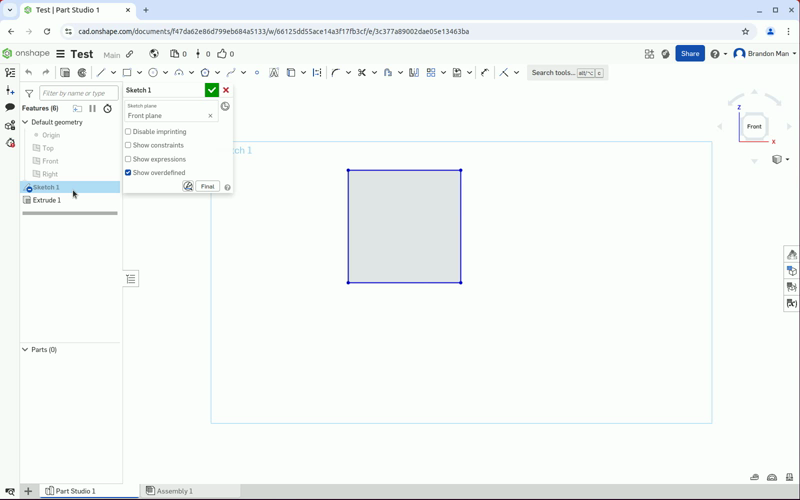
mouse_move(229, 92)
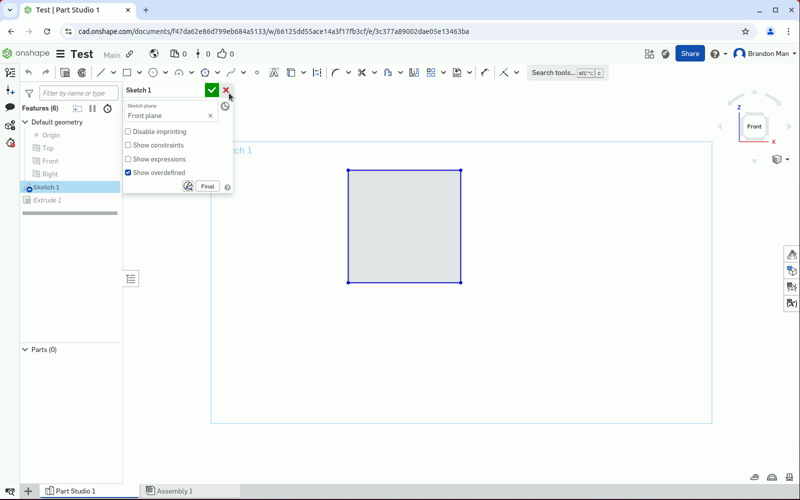
click(229, 92)
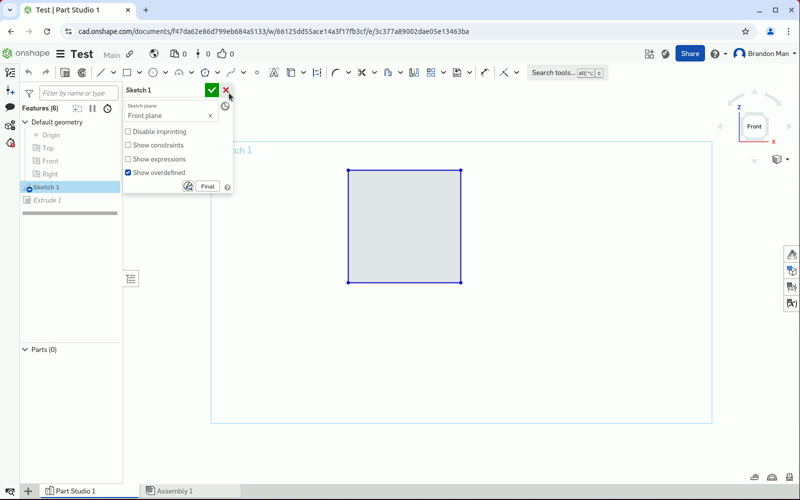
key(shift+s)
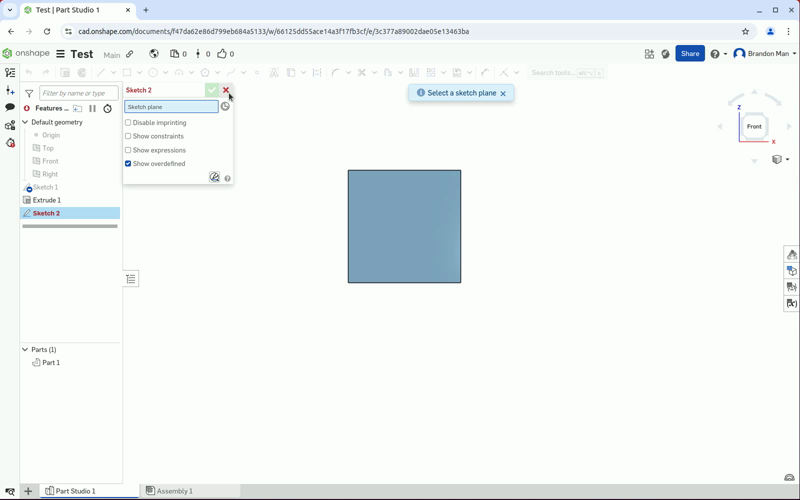
mouse_move(73, 163)
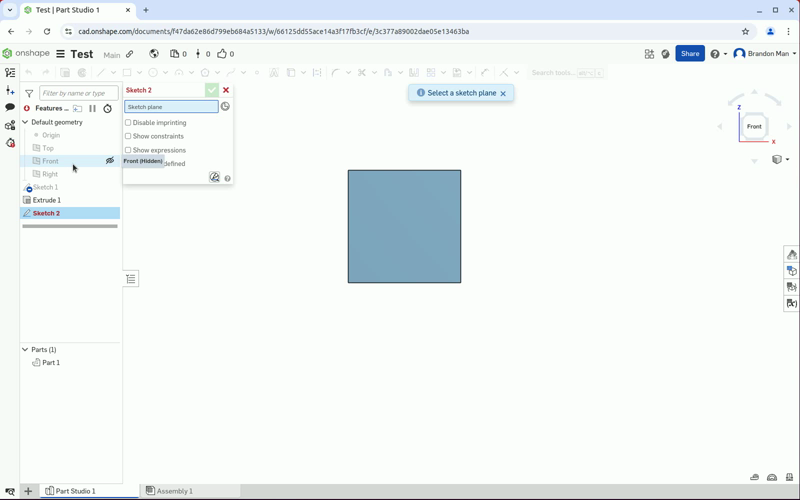
click(73, 163)
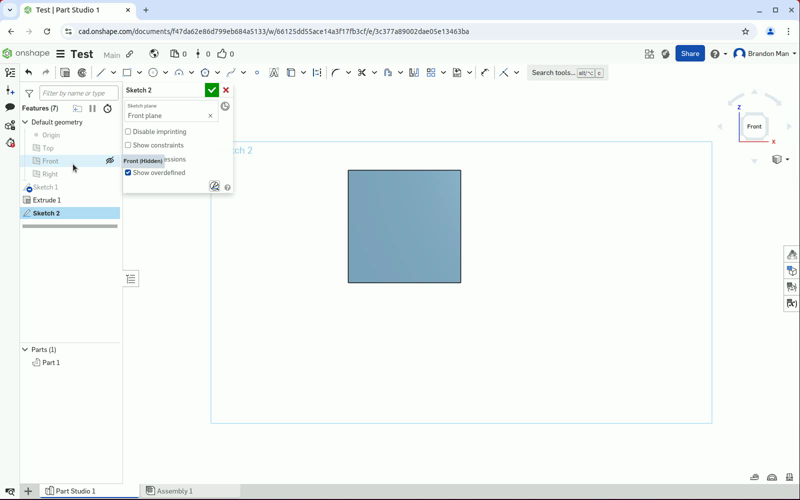
mouse_move(73, 352)
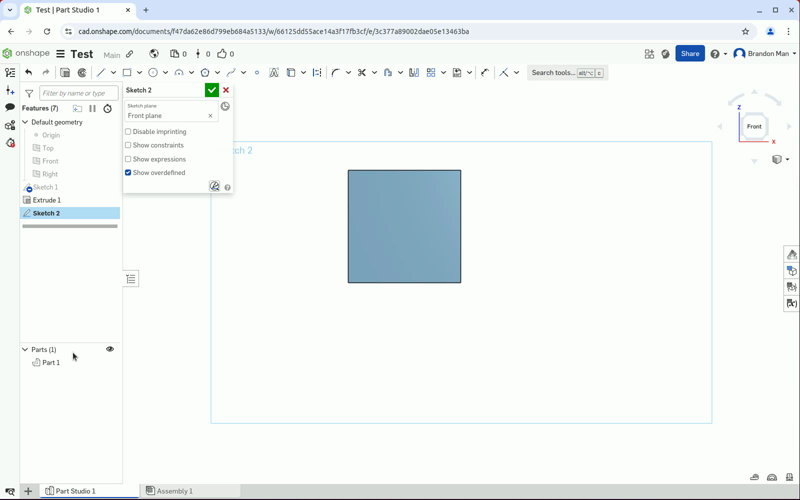
key(y)
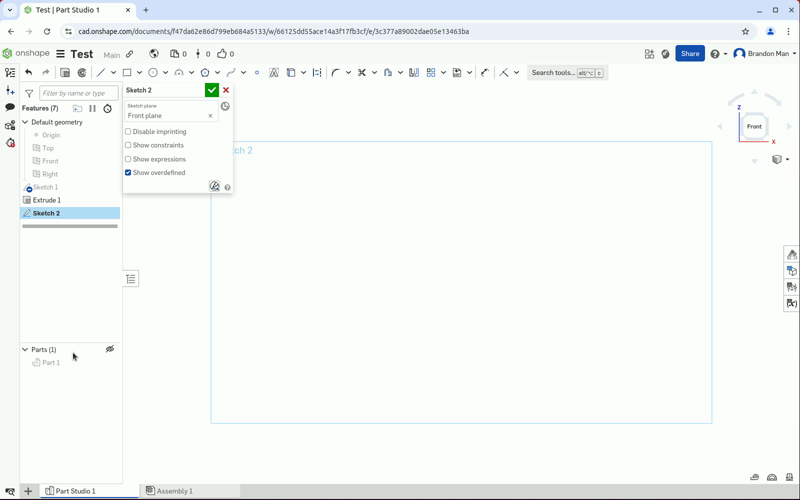
key(l)
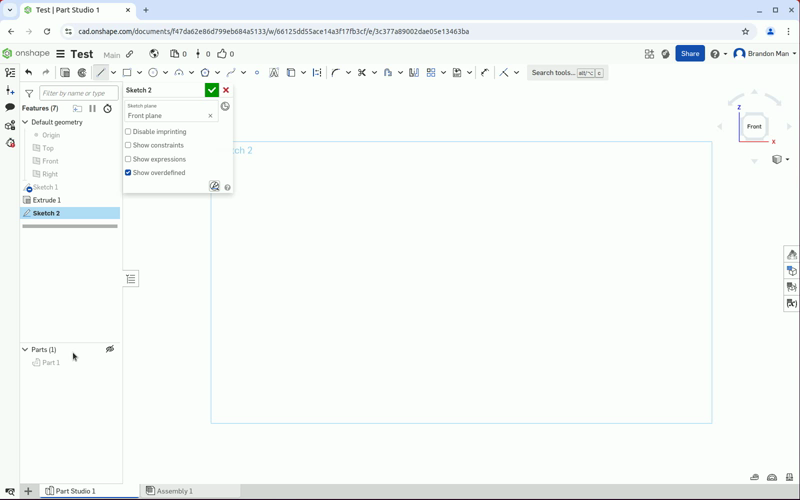
key_down(shift)
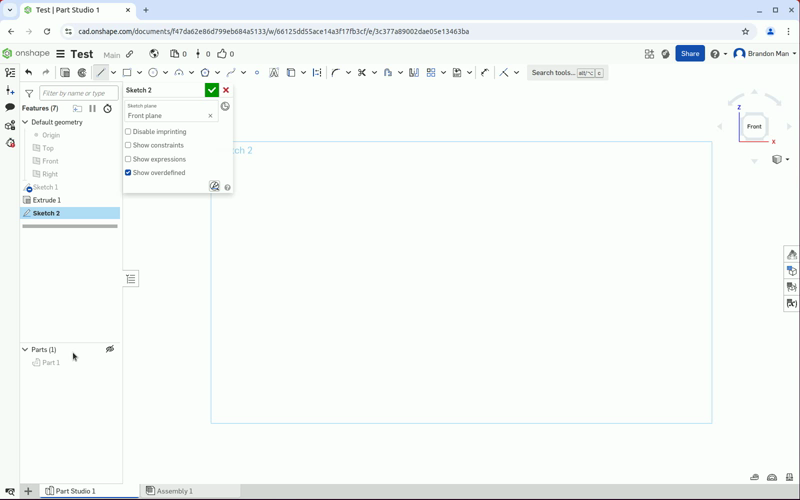
mouse_move(348, 282)
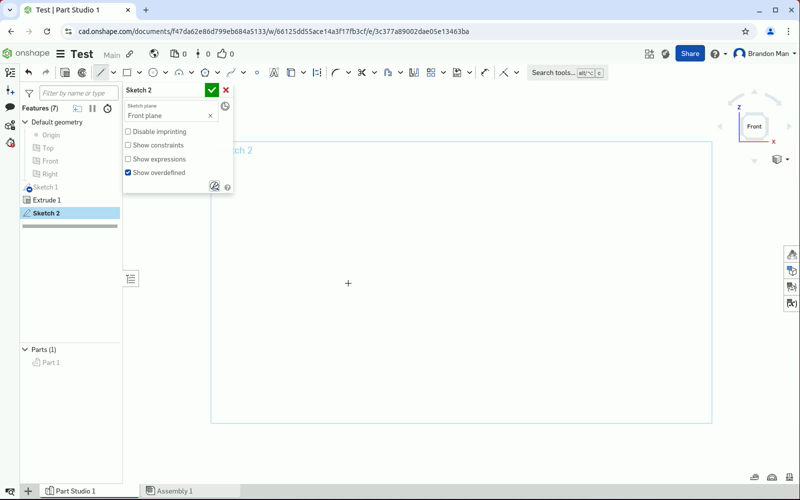
click(348, 282)
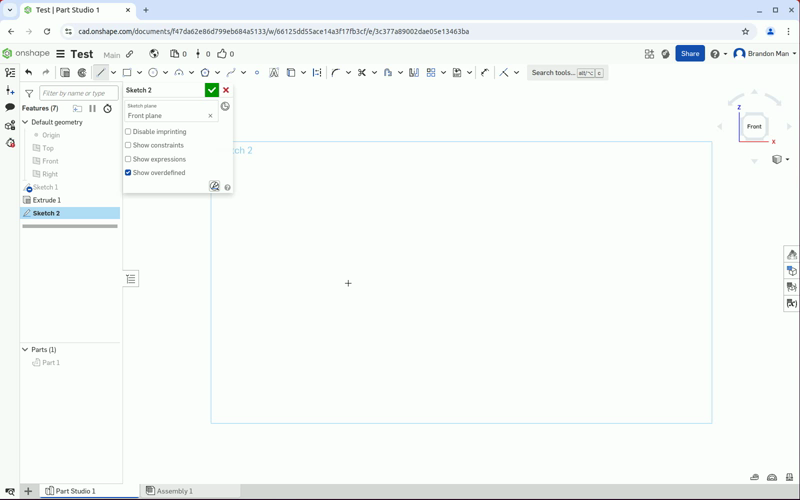
key_up(shift)
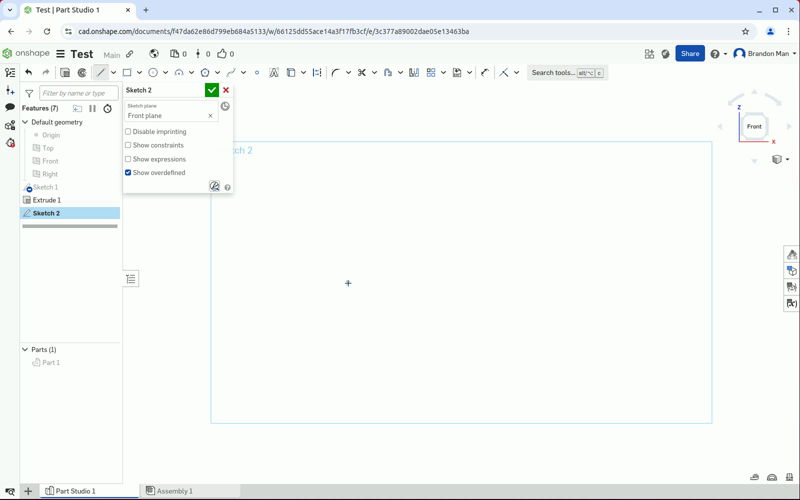
key_down(shift)
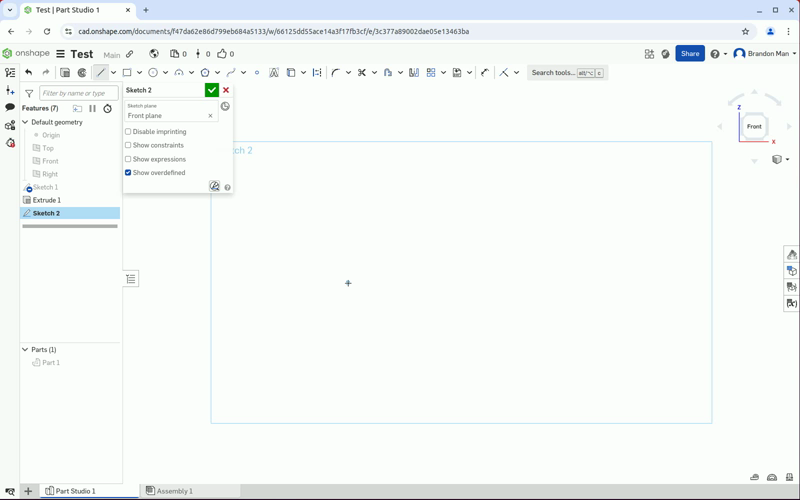
mouse_move(378, 282)
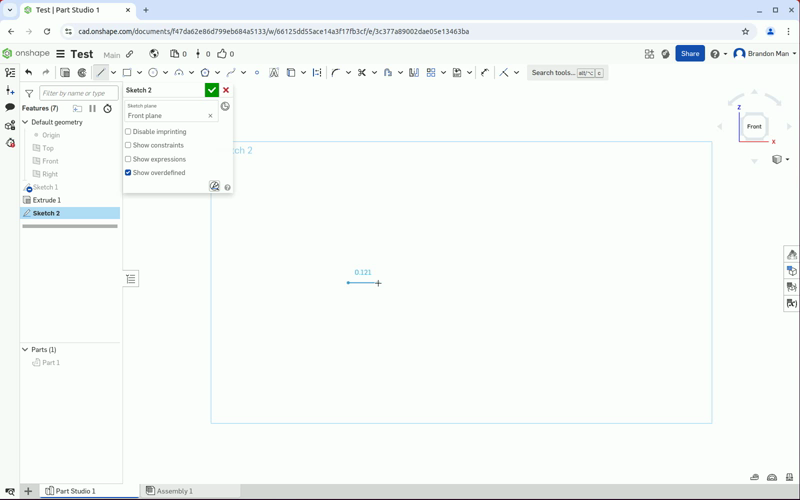
mouse_move(404, 282)
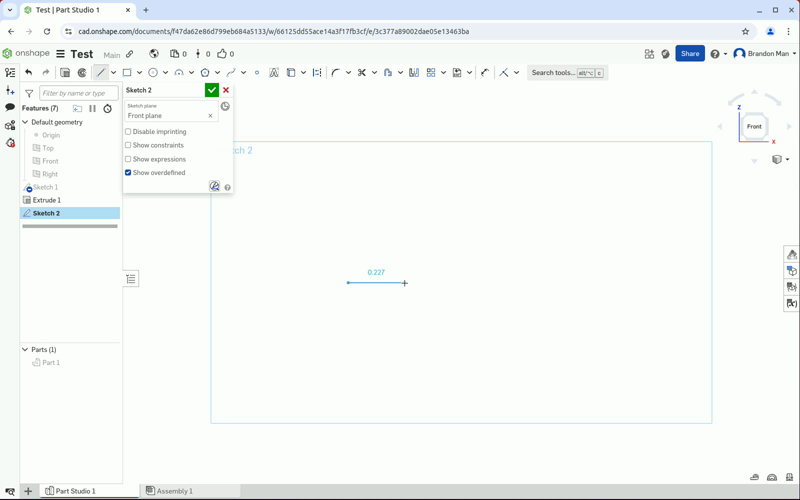
click(404, 282)
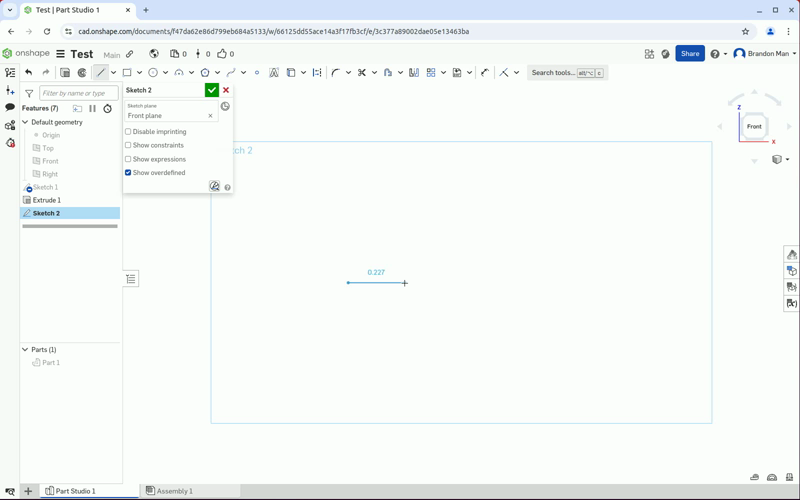
key_up(shift)
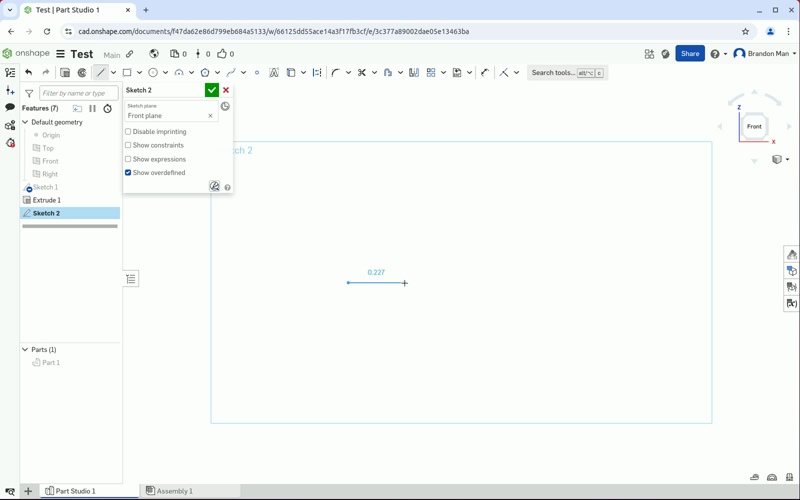
key_down(shift)
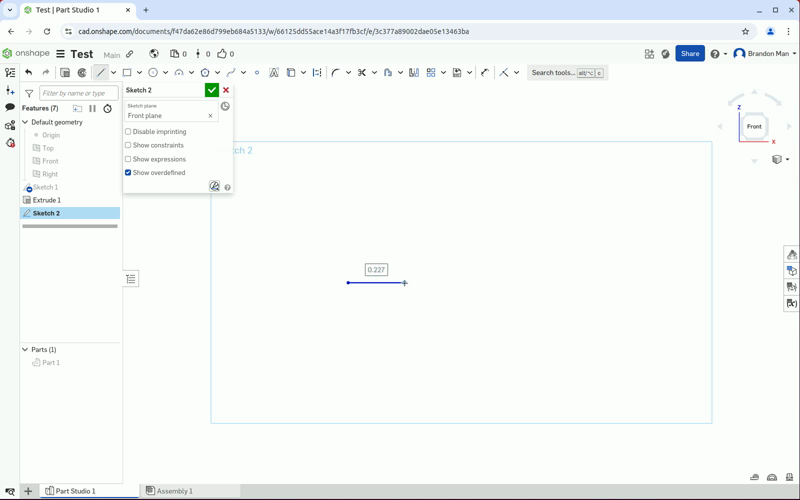
mouse_move(434, 282)
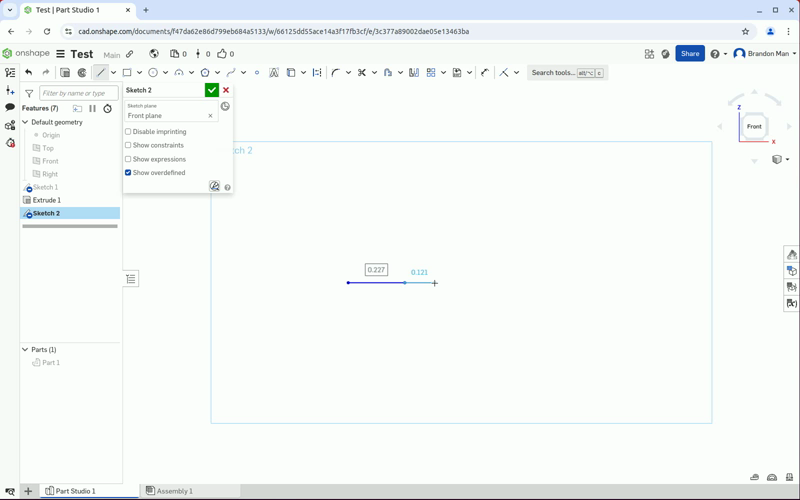
mouse_move(404, 226)
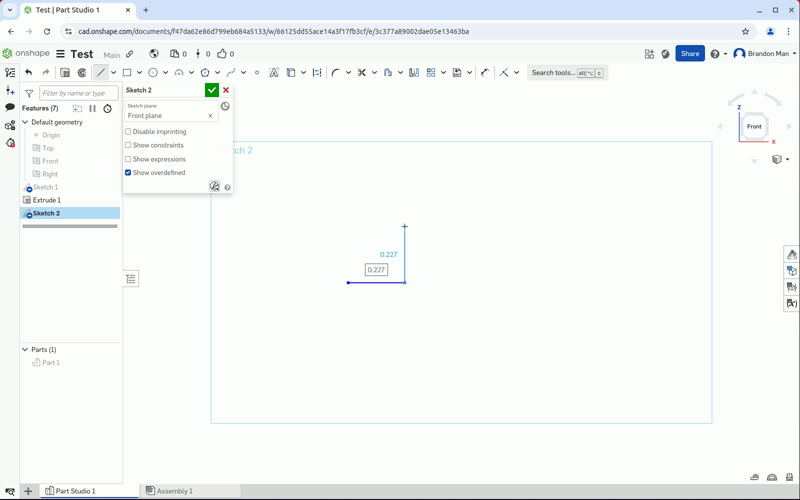
click(404, 226)
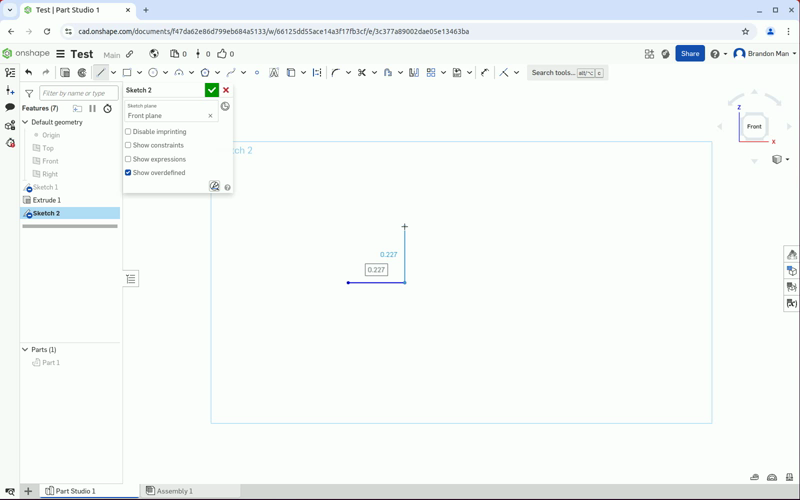
key_up(shift)
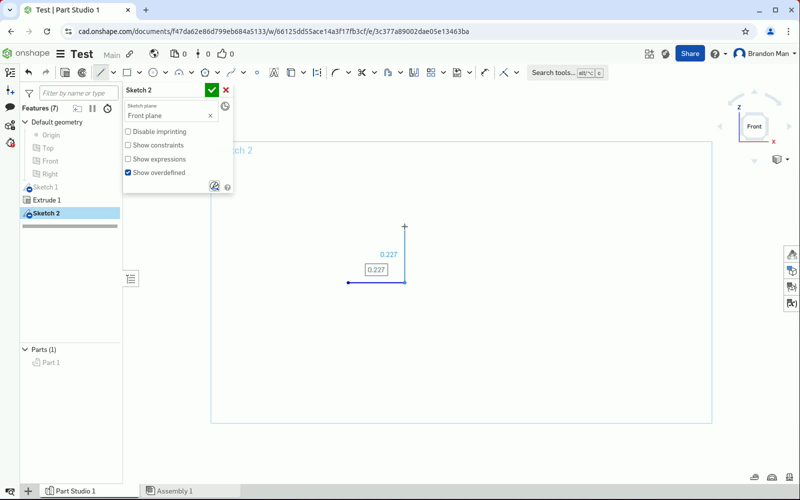
key_down(shift)
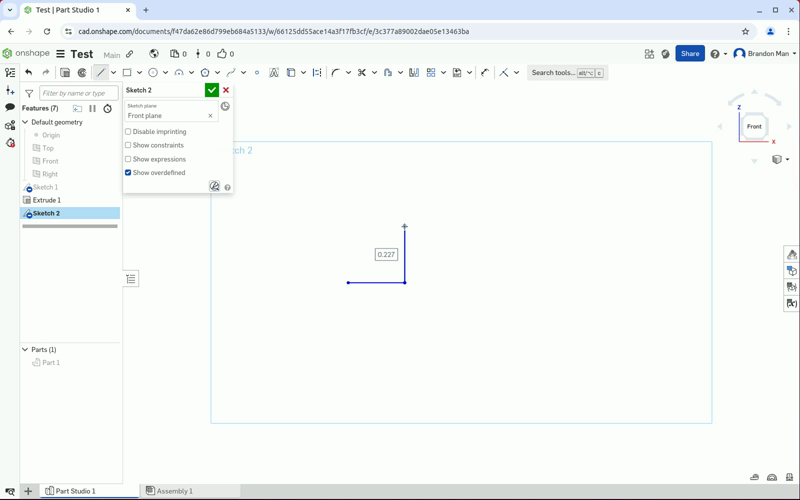
mouse_move(434, 226)
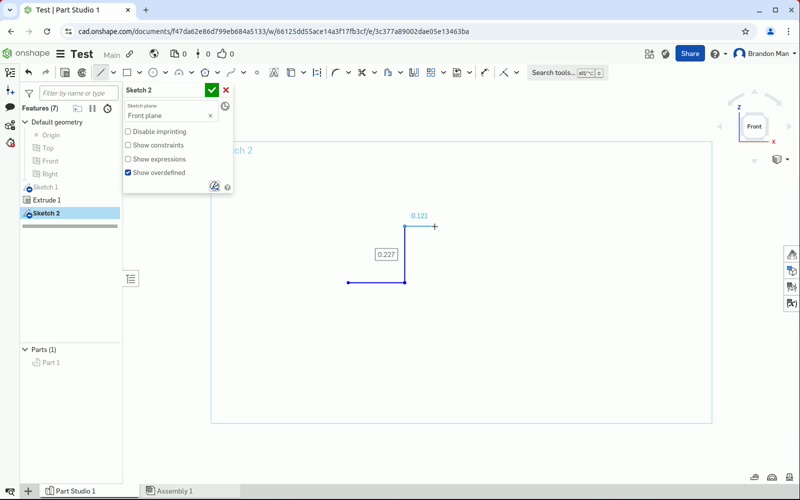
mouse_move(348, 226)
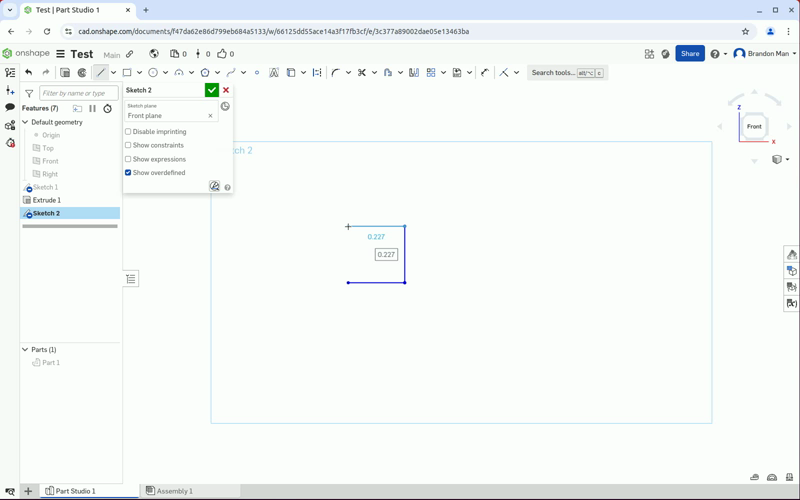
click(348, 226)
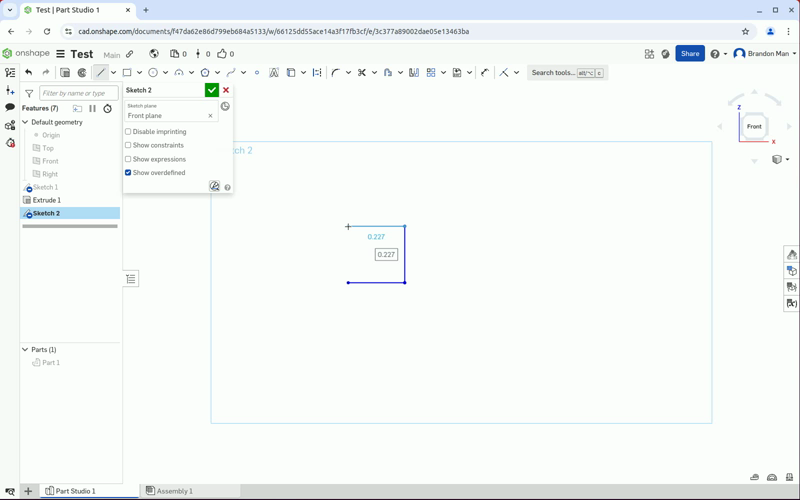
key_up(shift)
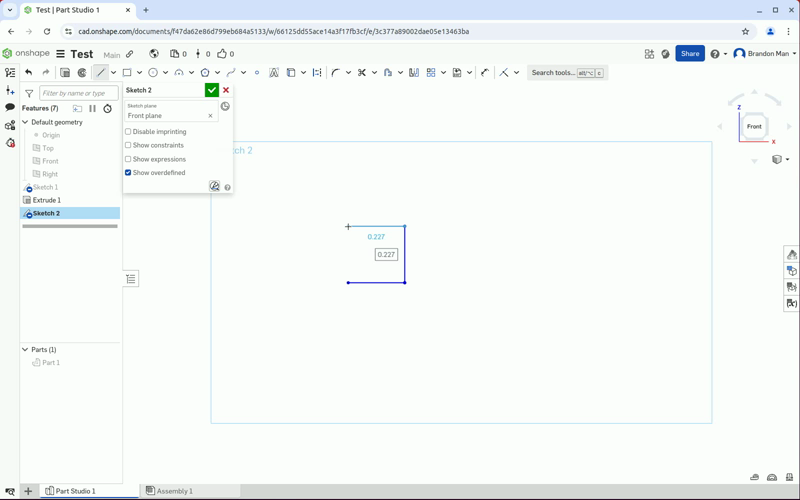
mouse_move(378, 226)
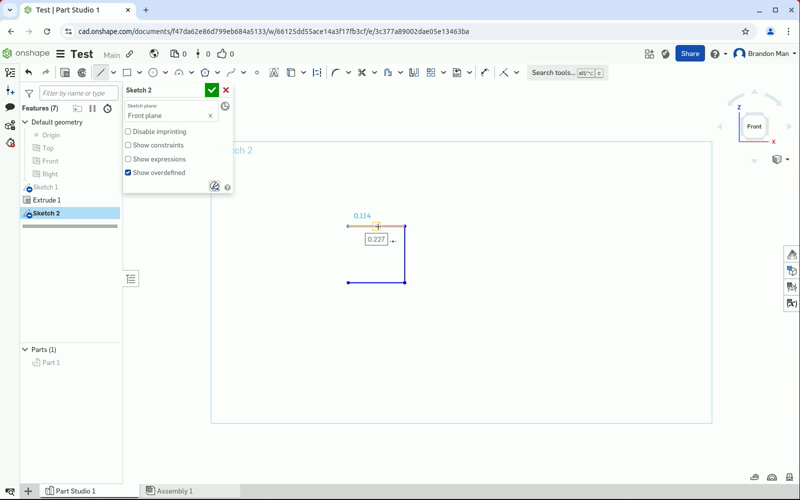
key_down(shift)
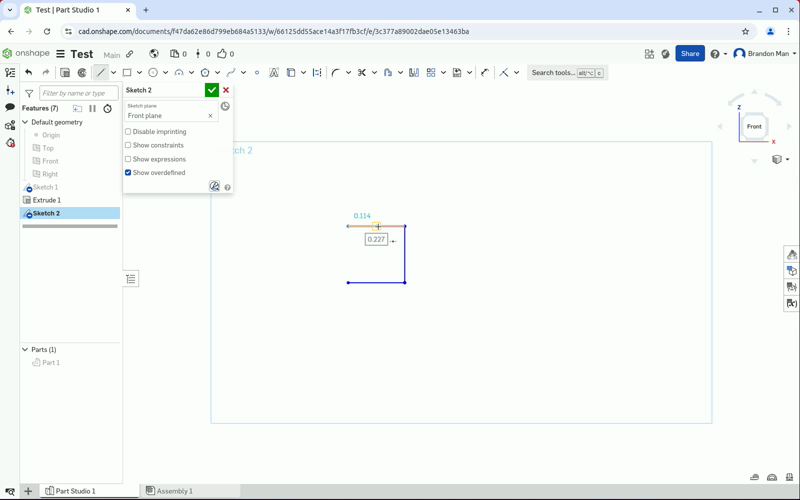
mouse_move(348, 282)
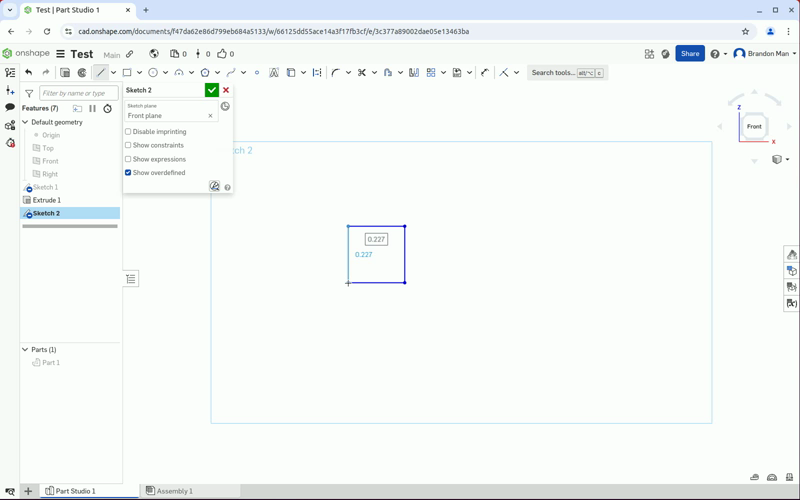
key_up(shift)
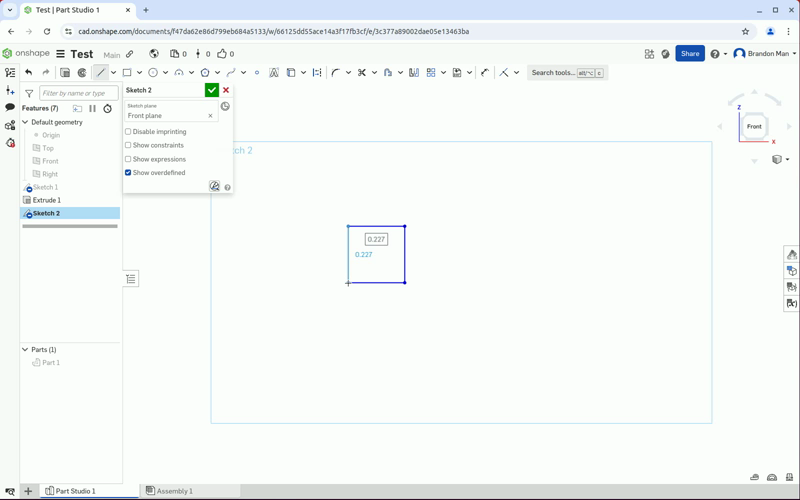
click(348, 282)
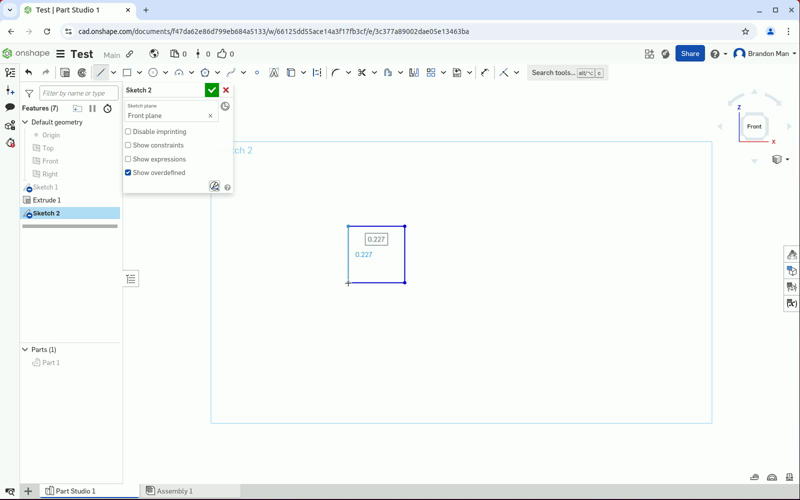
key(esc)
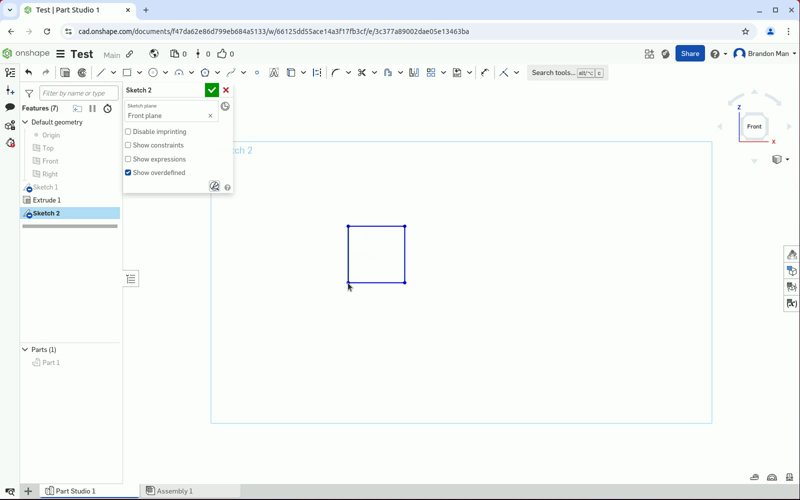
mouse_move(359, 248)
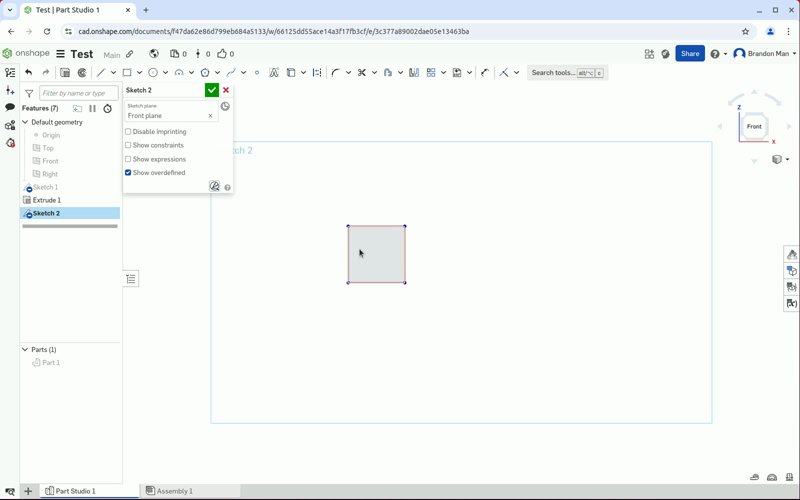
click(359, 248)
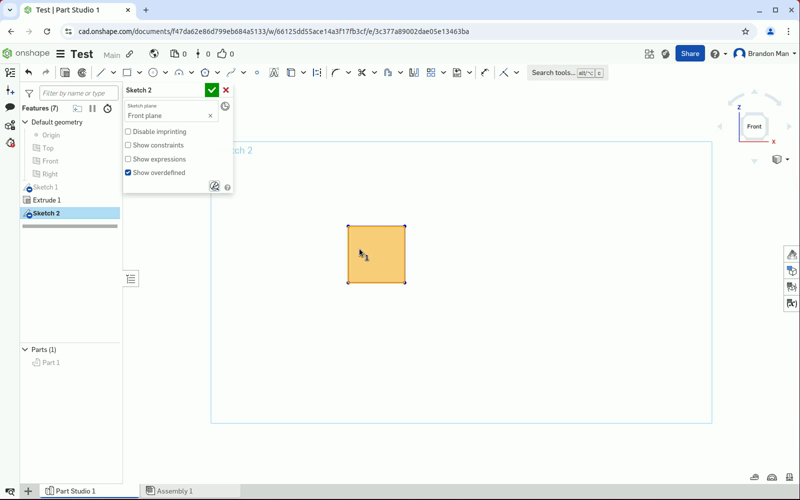
mouse_move(73, 352)
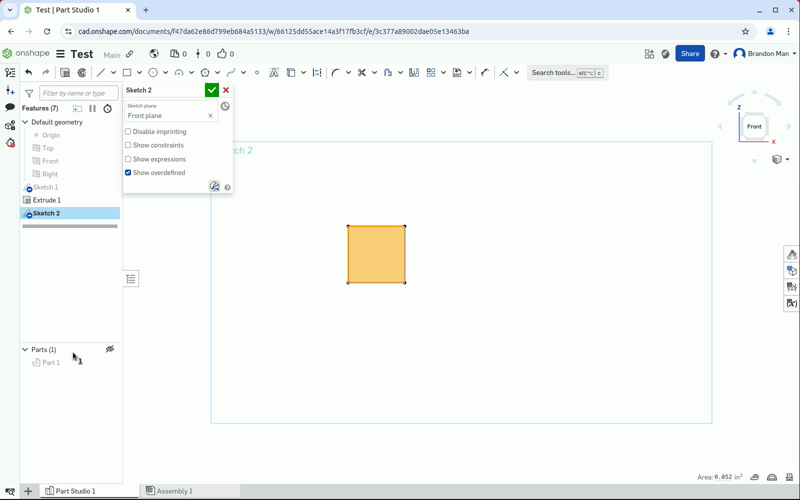
key(shift+y)
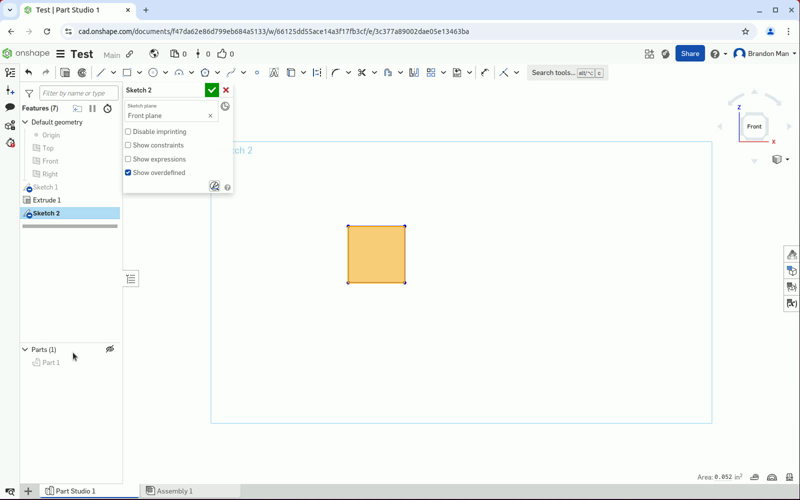
key(shift+e)
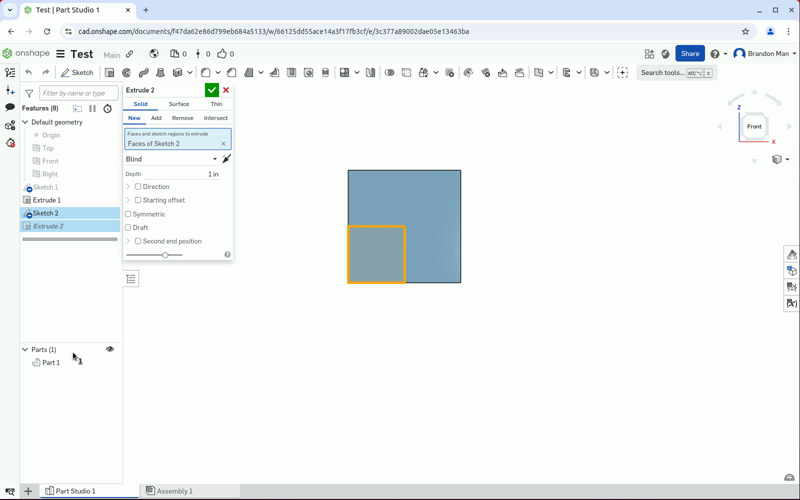
mouse_move(143, 106)
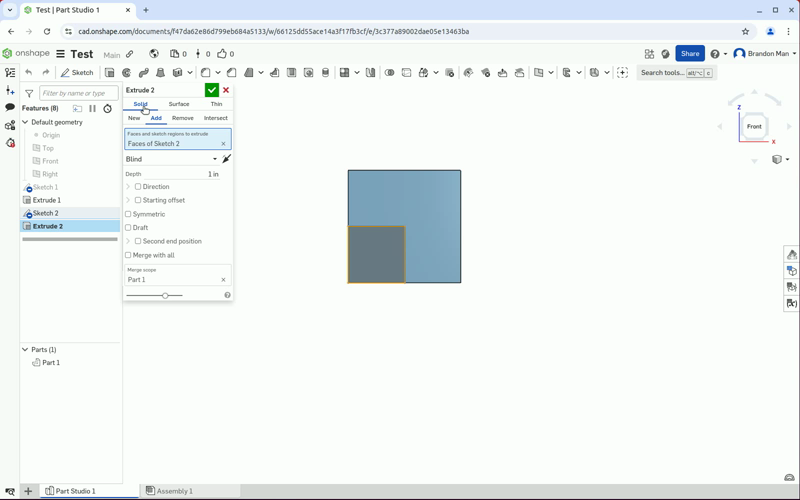
click(143, 106)
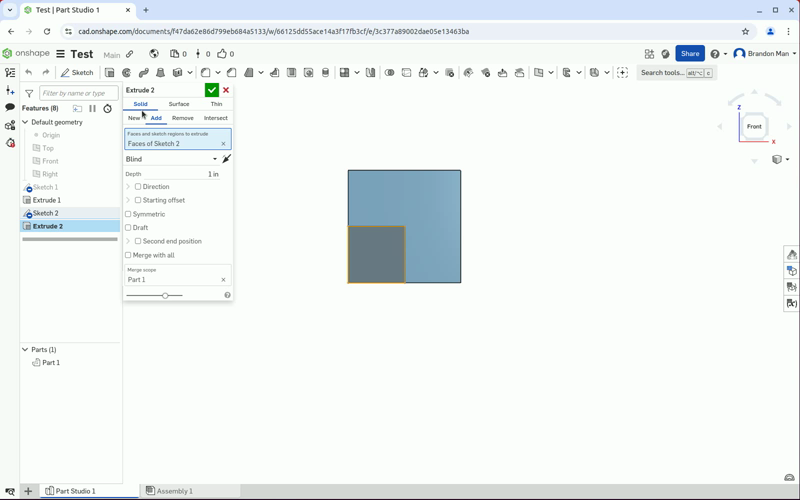
mouse_move(137, 120)
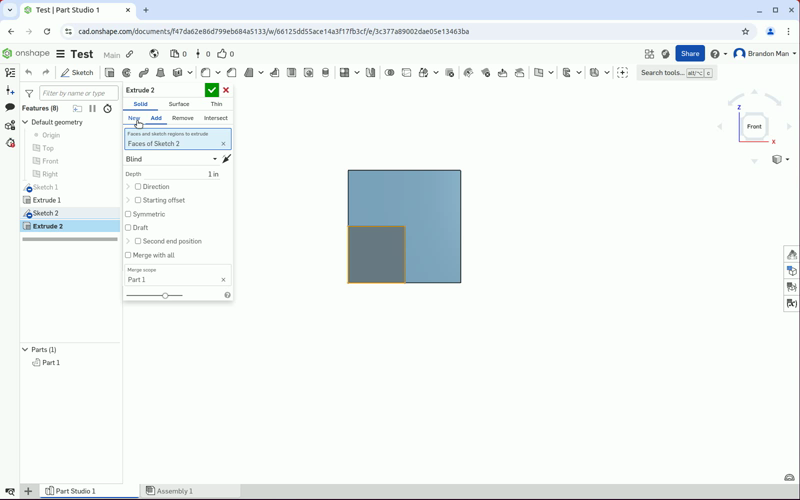
click(137, 120)
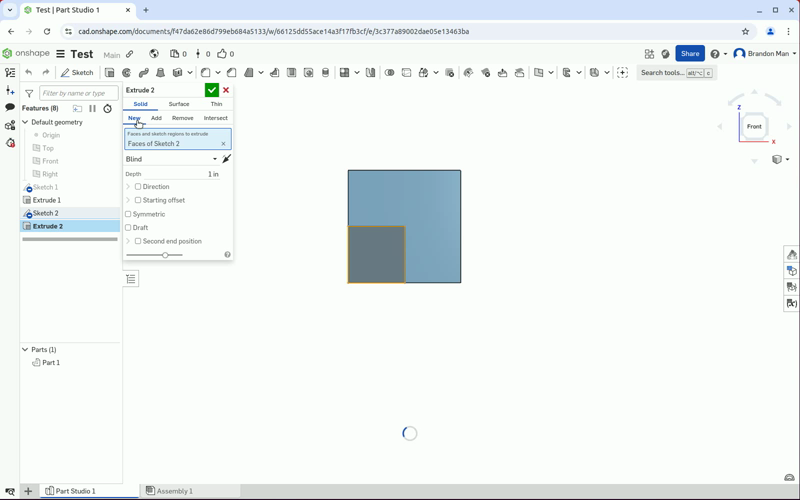
key(tab, 4)
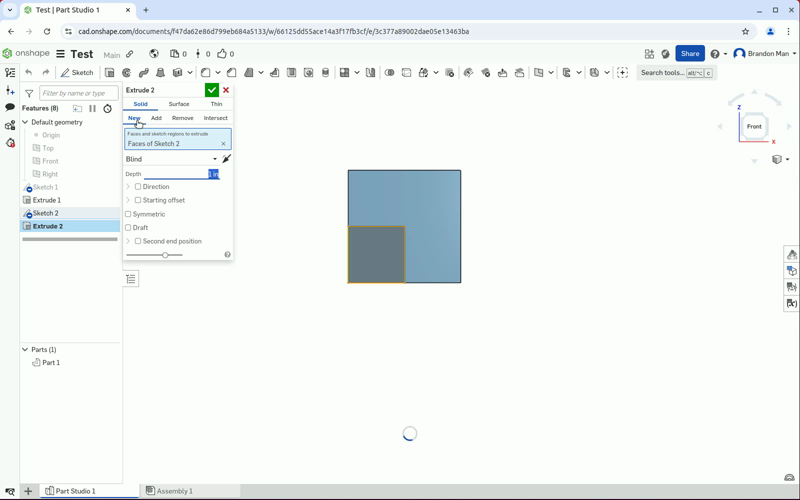
text(0.226)
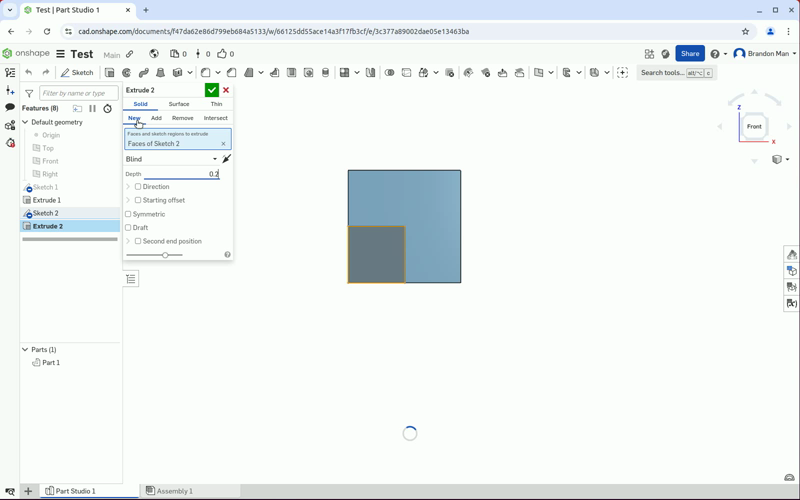
key(enter)
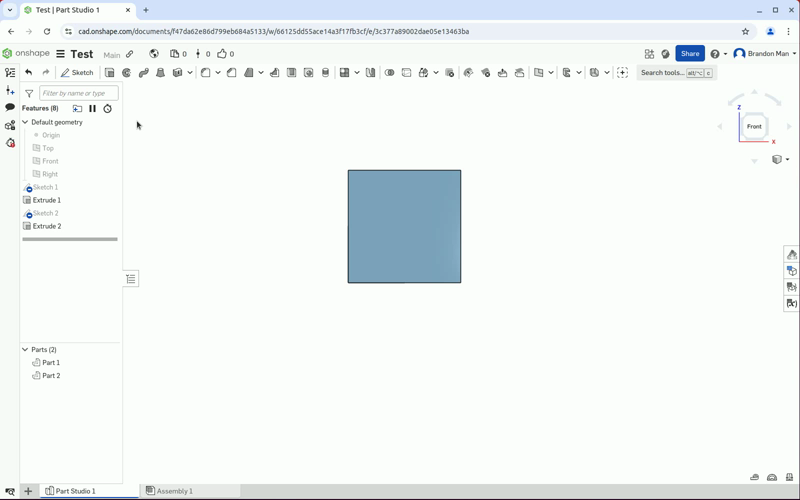
key(shift+h)
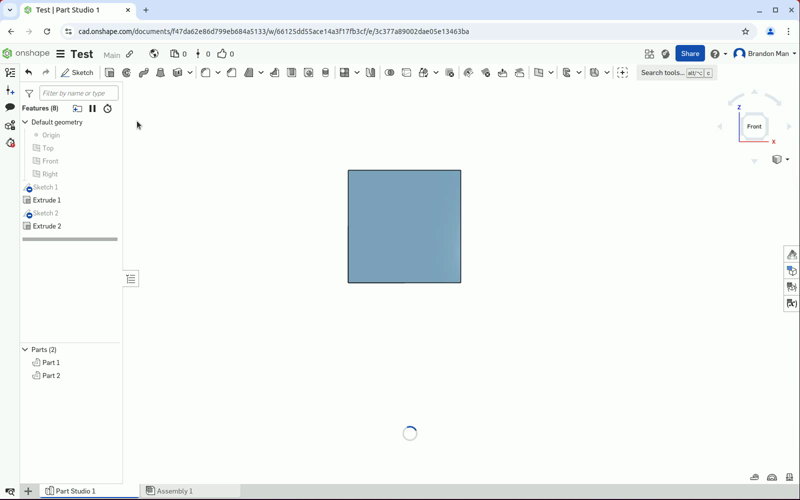
key(shift+h)
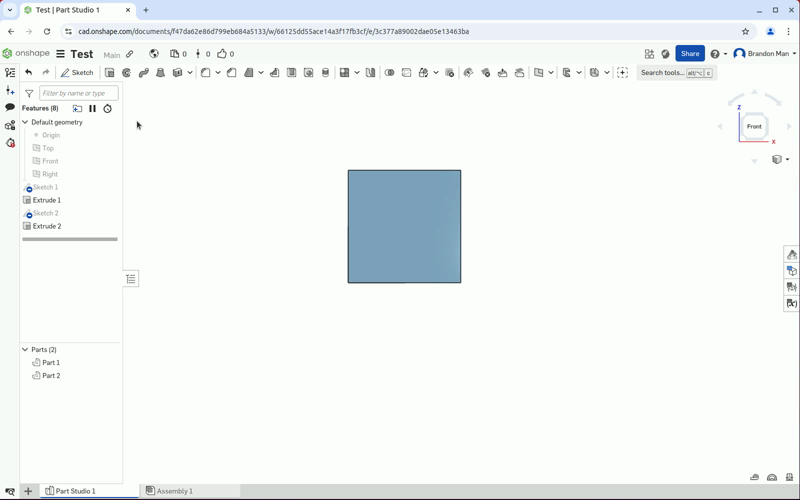
mouse_move(73, 189)
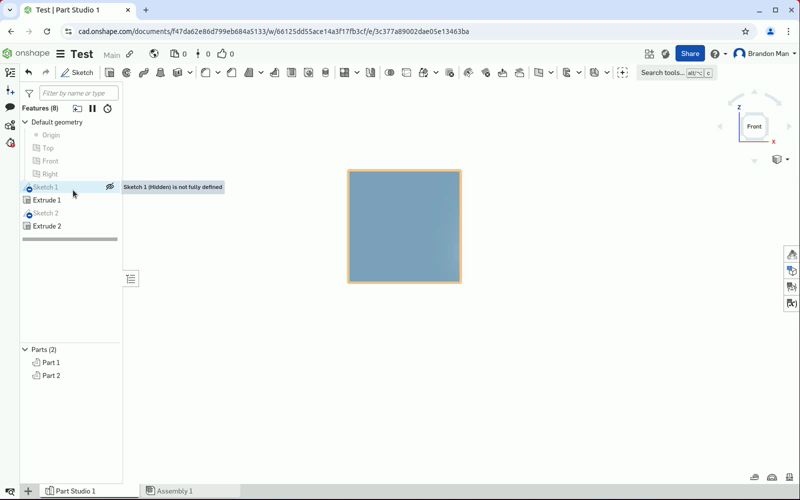
click(73, 189)
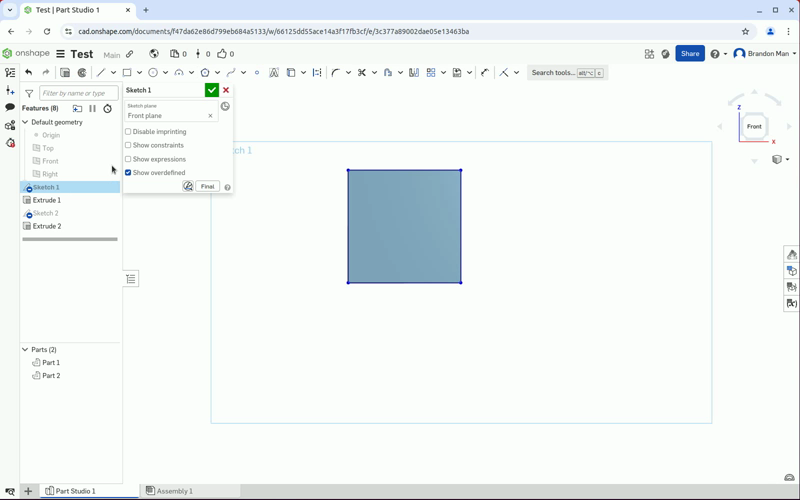
mouse_move(229, 92)
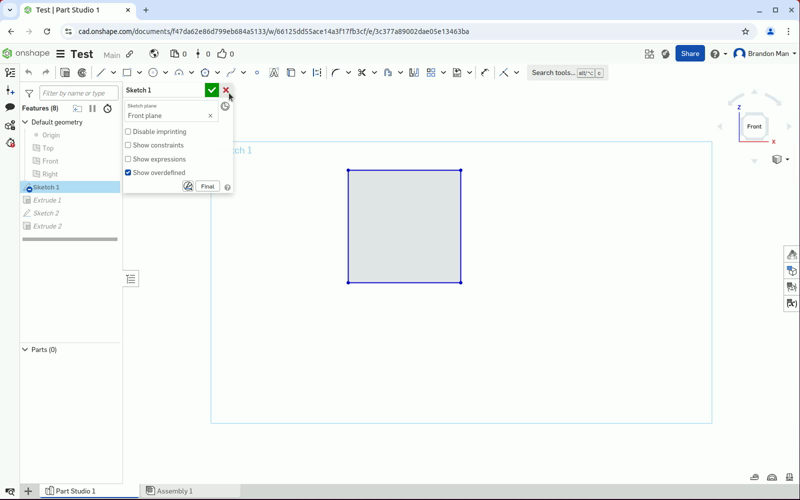
click(229, 92)
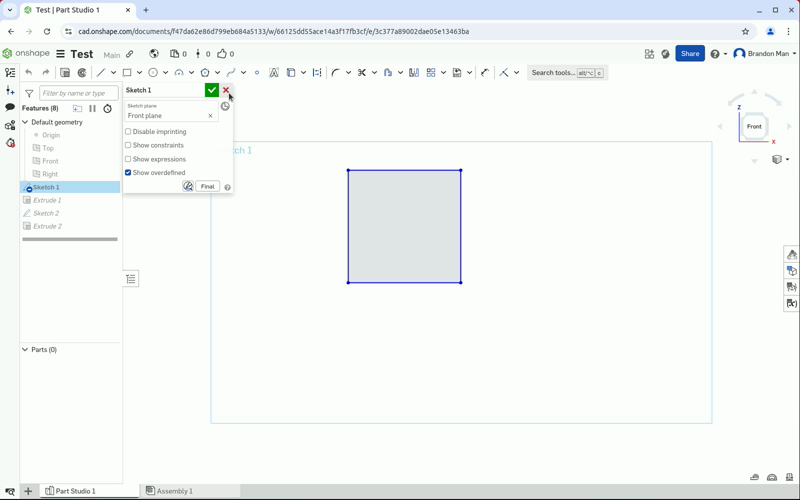
key(shift+s)
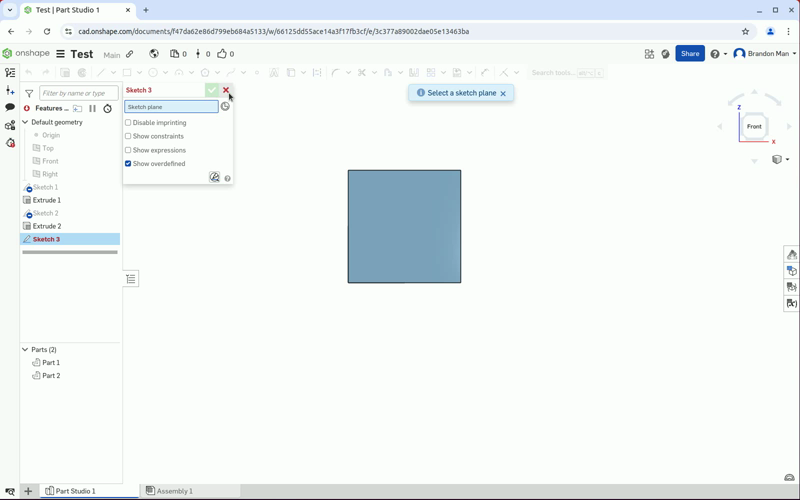
mouse_move(73, 163)
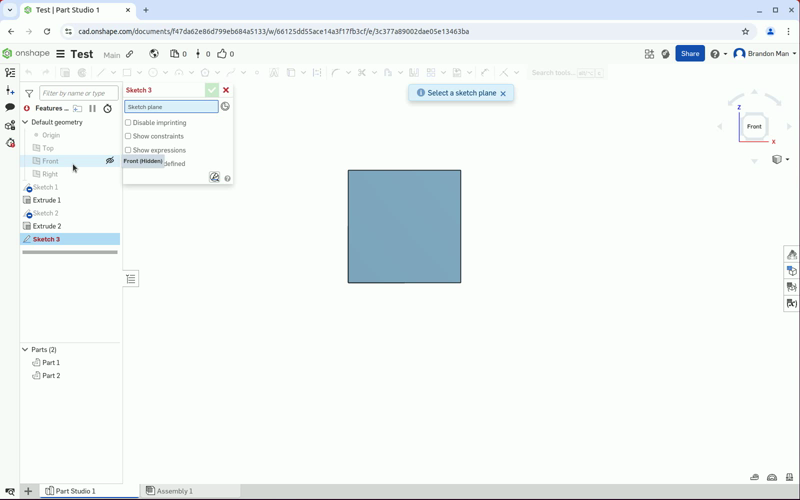
click(73, 163)
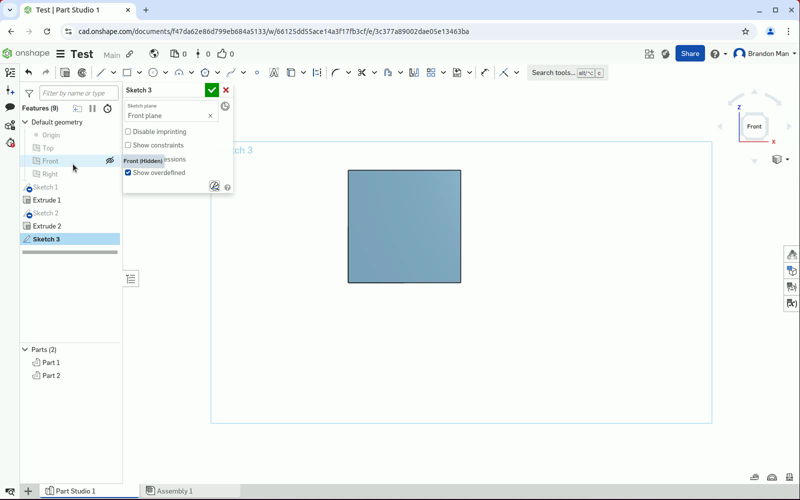
mouse_move(73, 352)
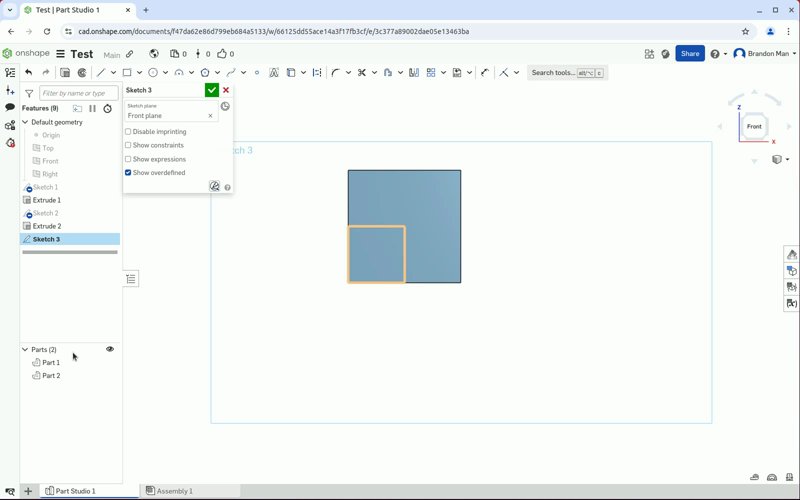
key(y)
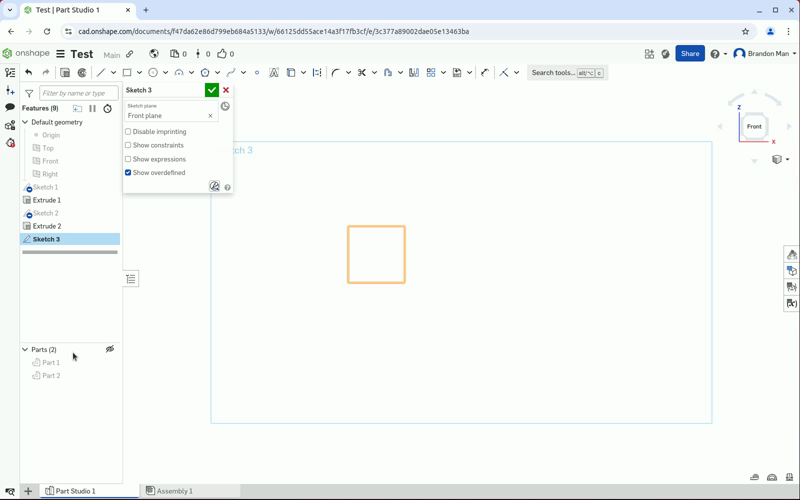
key(l)
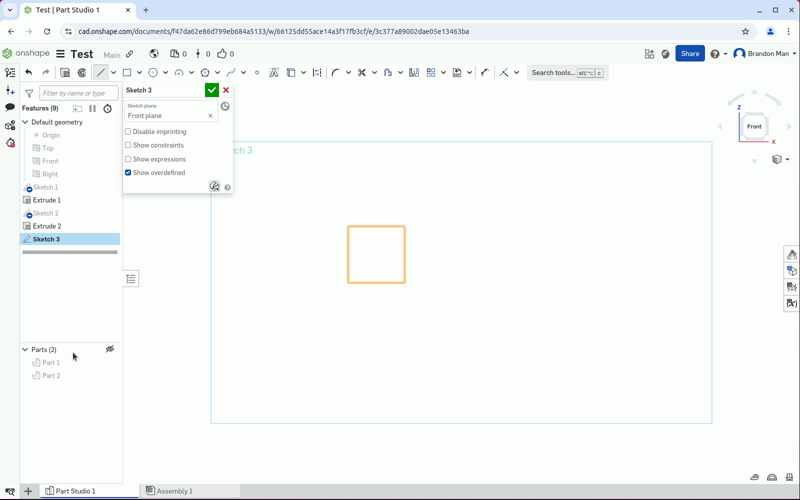
key_down(shift)
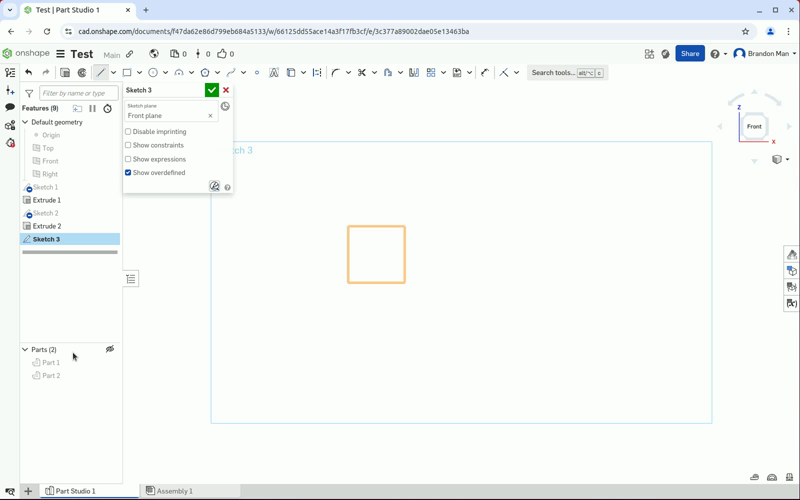
mouse_move(404, 282)
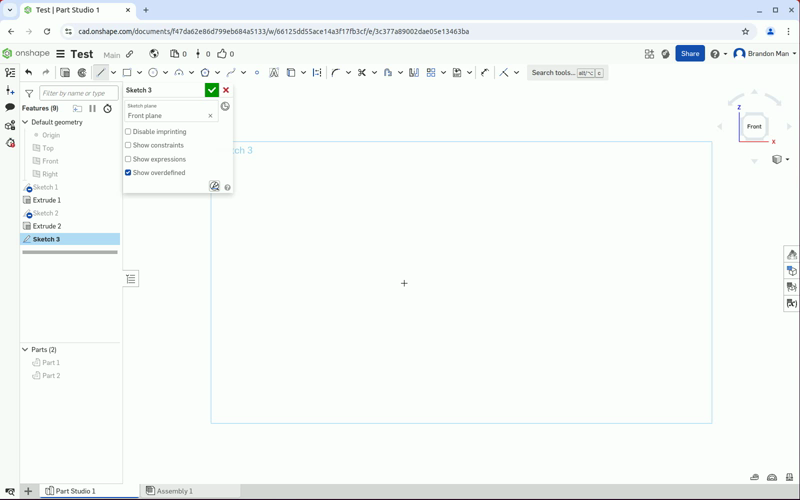
click(404, 282)
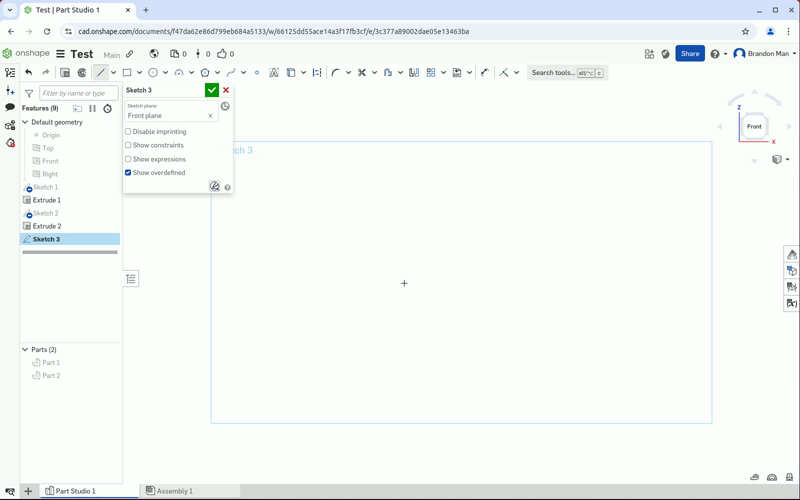
key_up(shift)
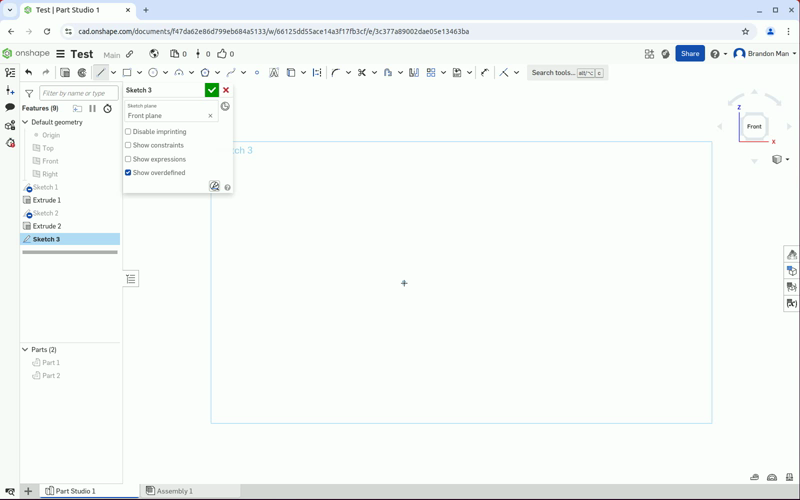
key_down(shift)
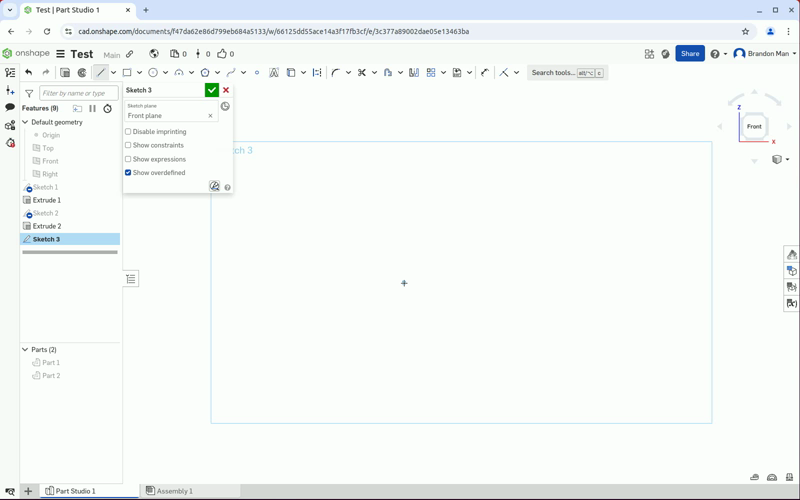
mouse_move(434, 282)
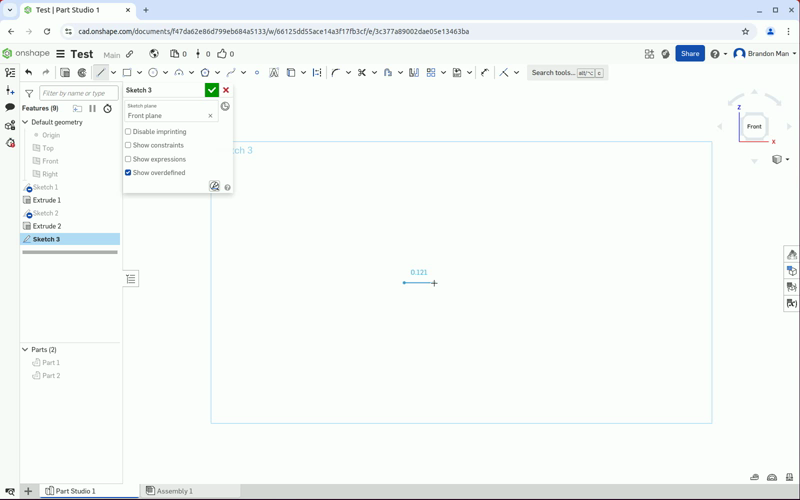
mouse_move(461, 282)
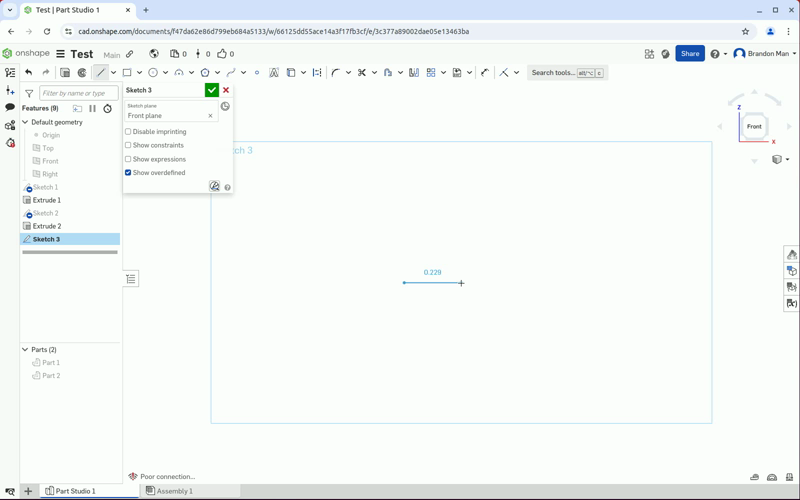
click(461, 282)
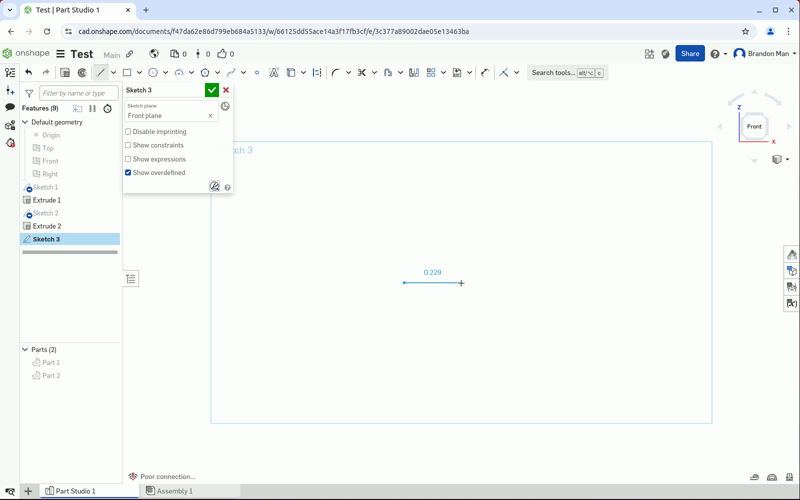
key_up(shift)
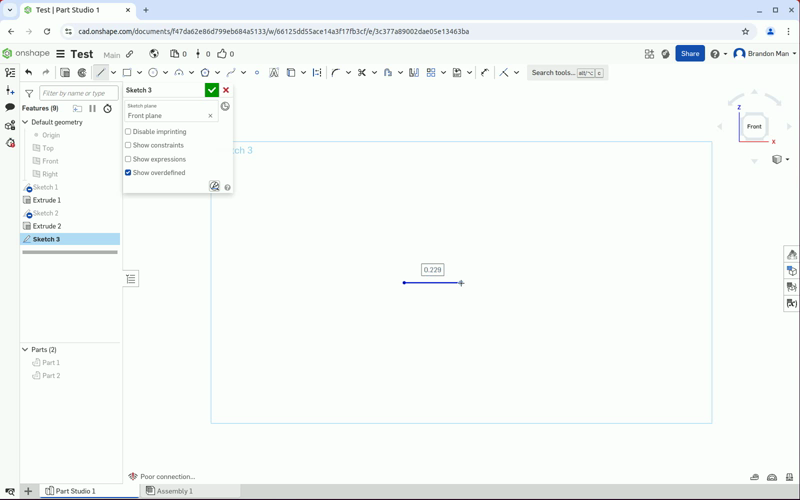
key_down(shift)
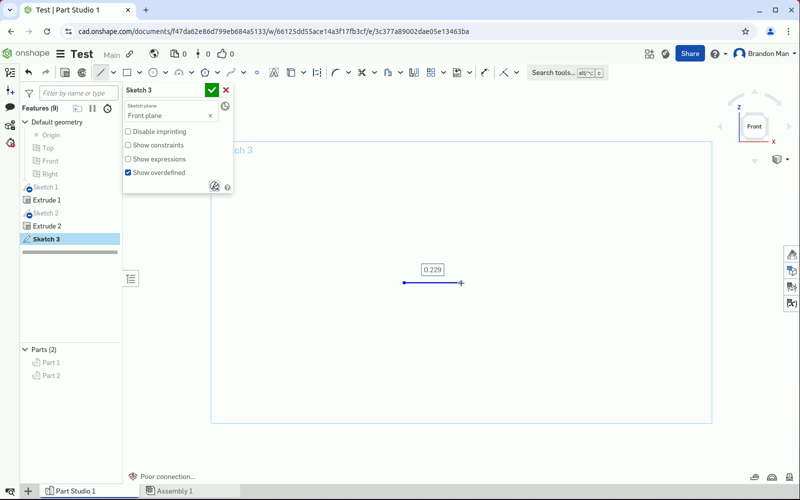
mouse_move(491, 282)
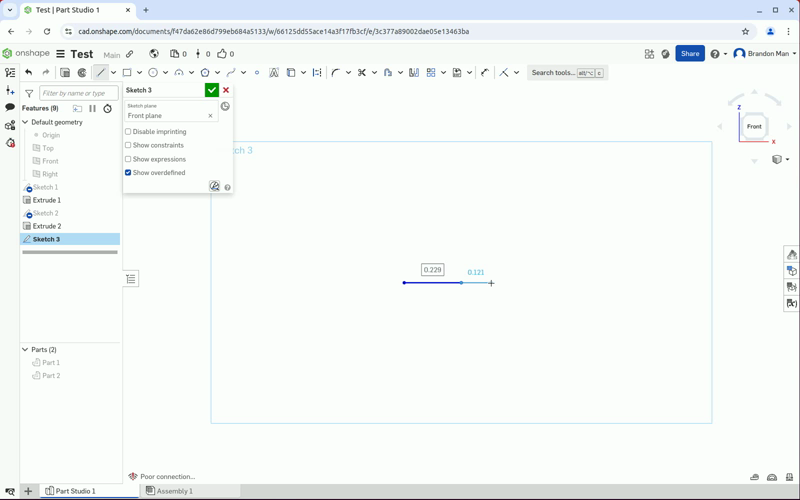
mouse_move(461, 226)
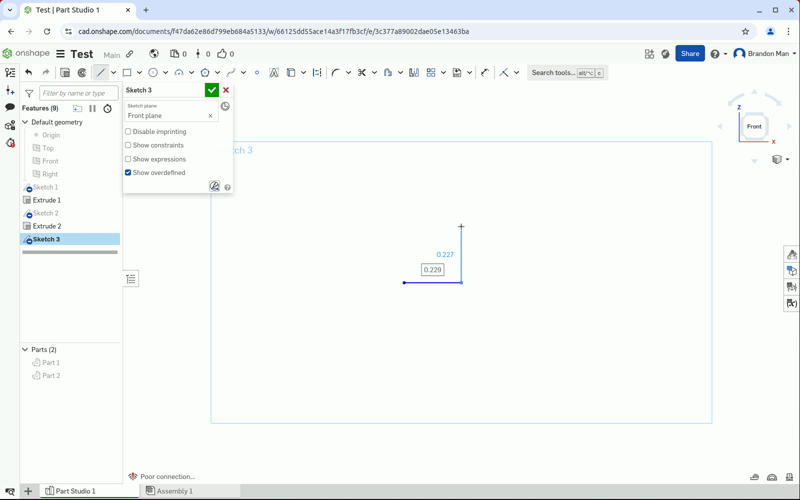
click(461, 226)
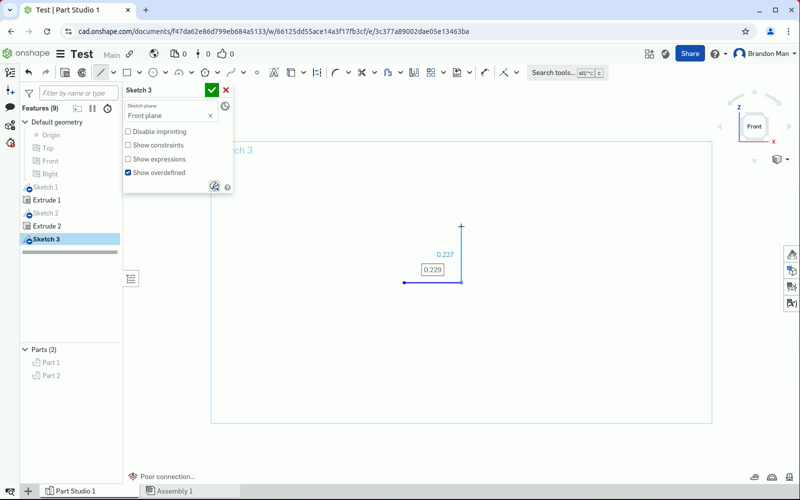
key_up(shift)
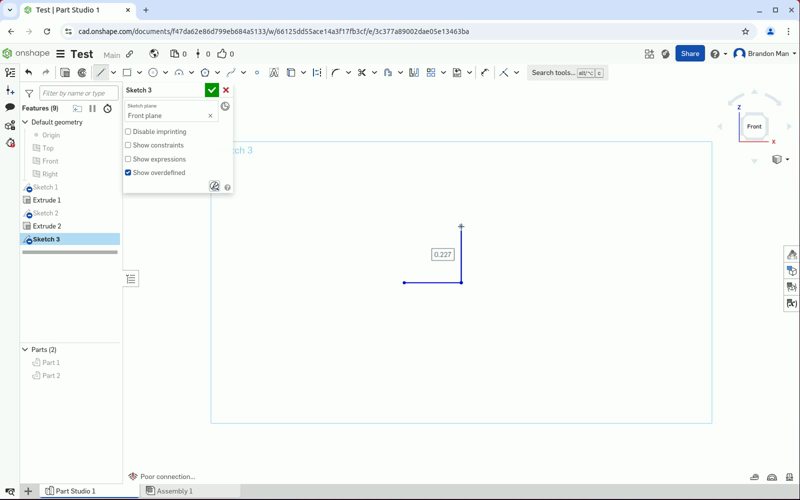
key_down(shift)
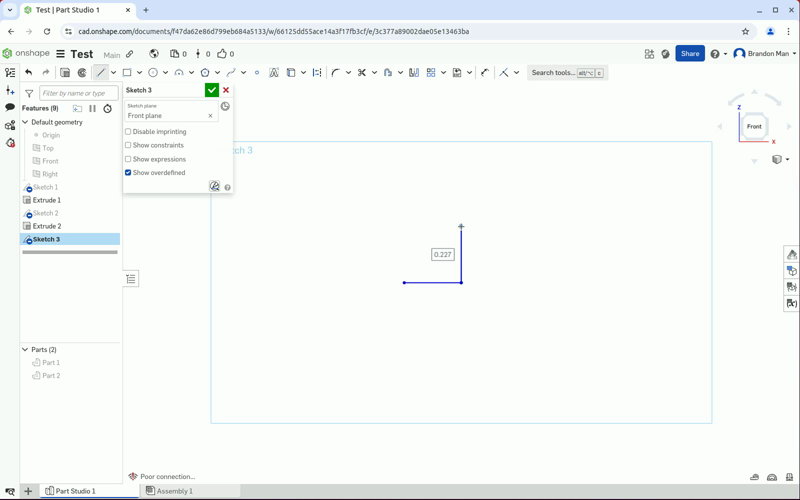
mouse_move(491, 226)
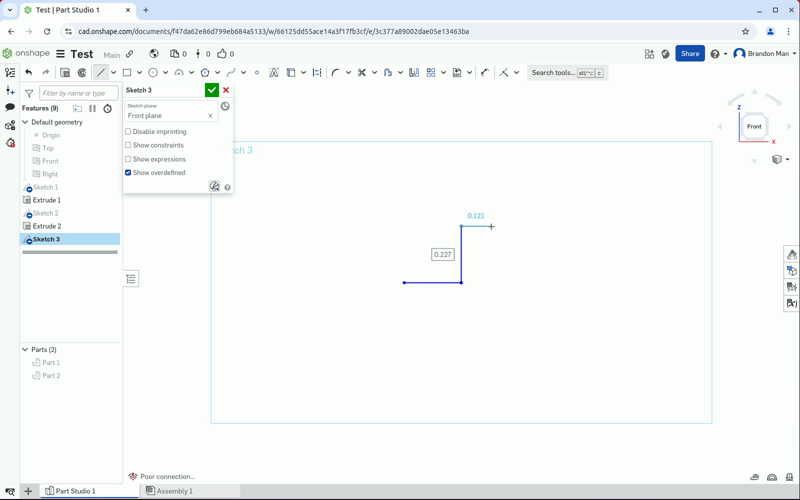
mouse_move(404, 226)
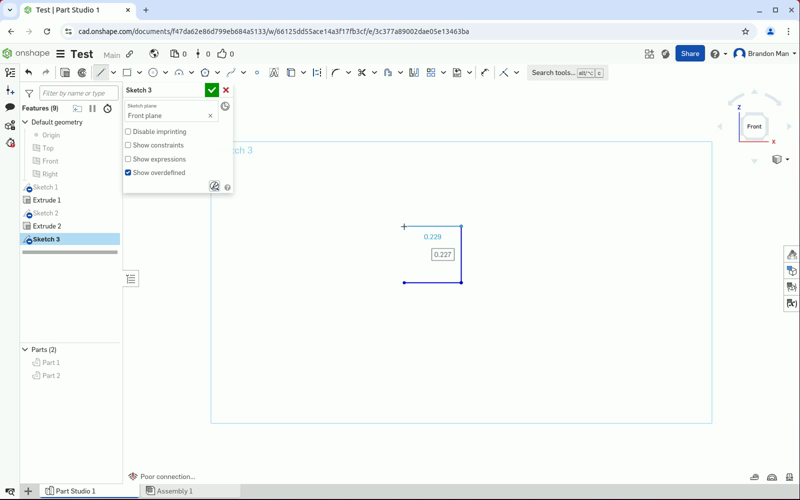
click(404, 226)
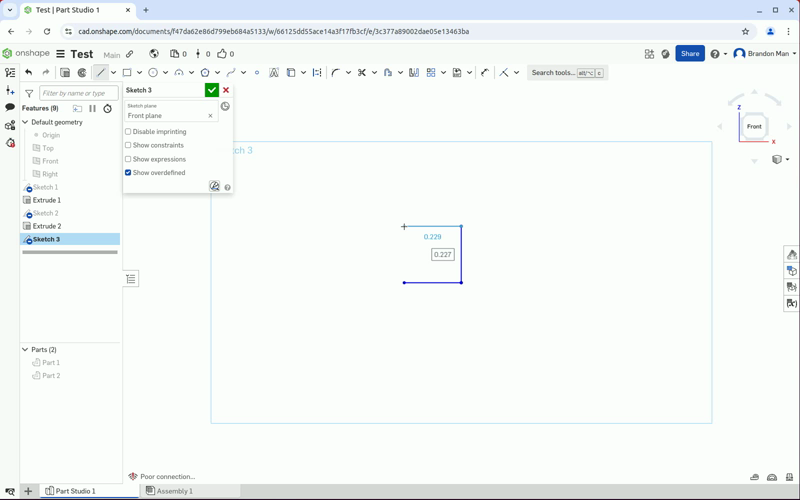
key_up(shift)
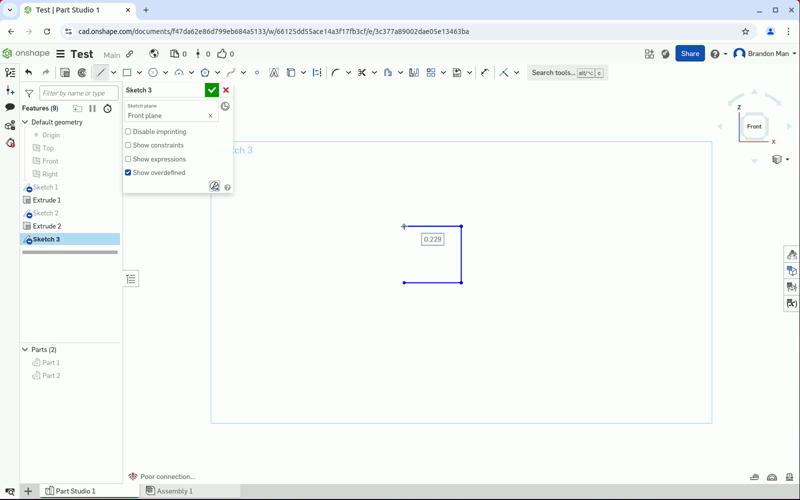
mouse_move(434, 226)
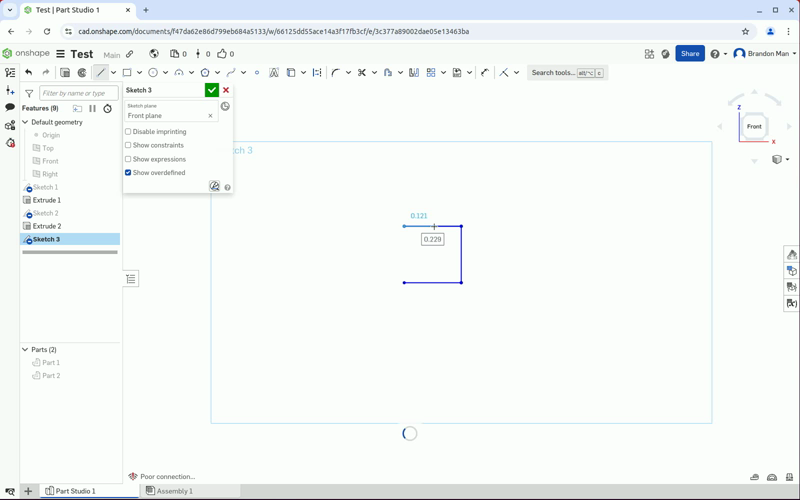
key_down(shift)
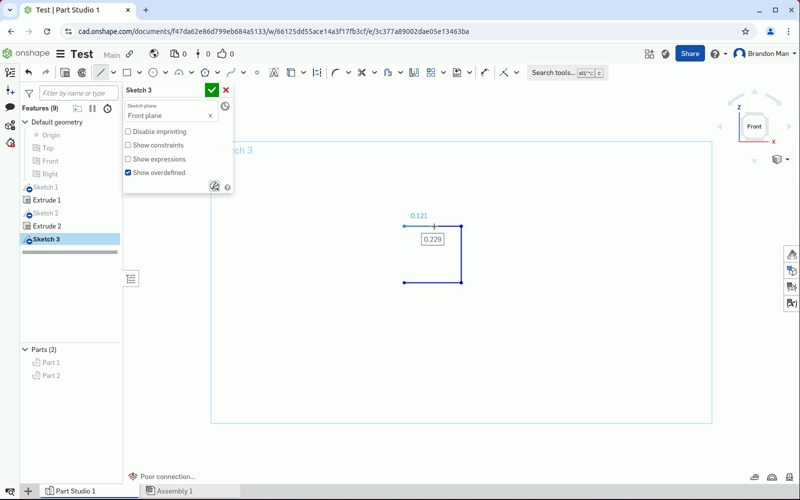
mouse_move(404, 282)
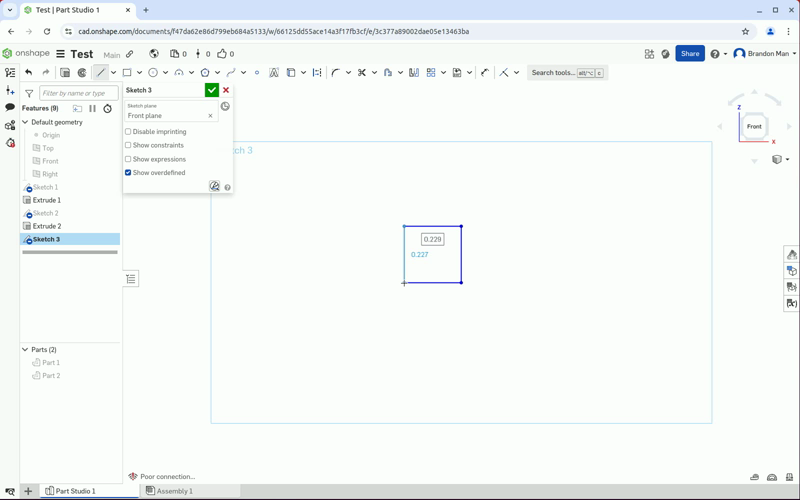
key_up(shift)
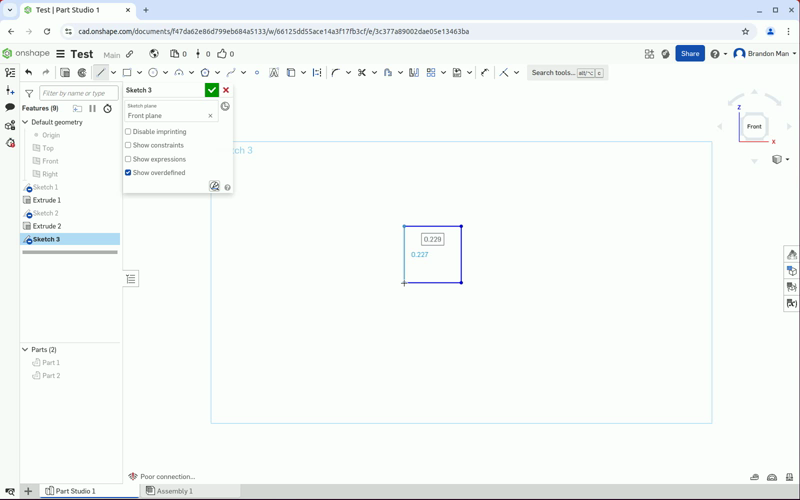
click(404, 282)
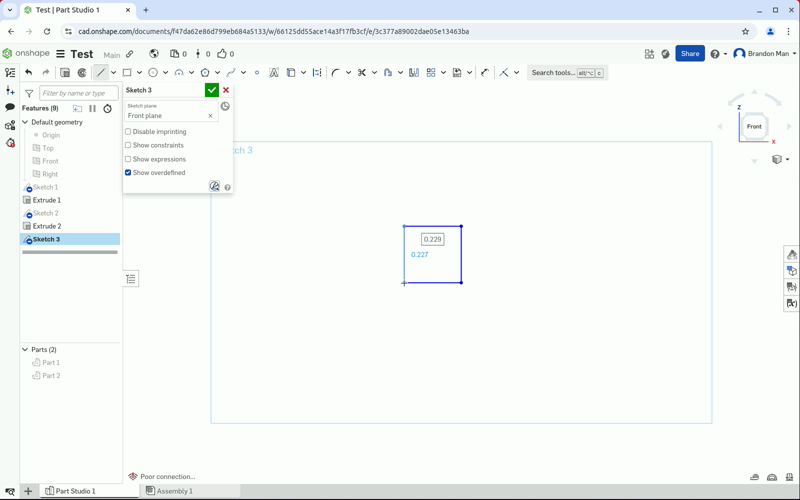
key(esc)
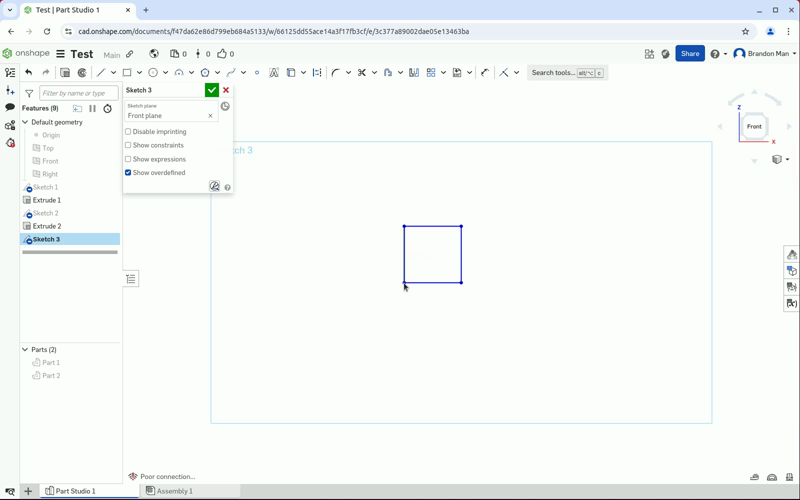
mouse_move(429, 243)
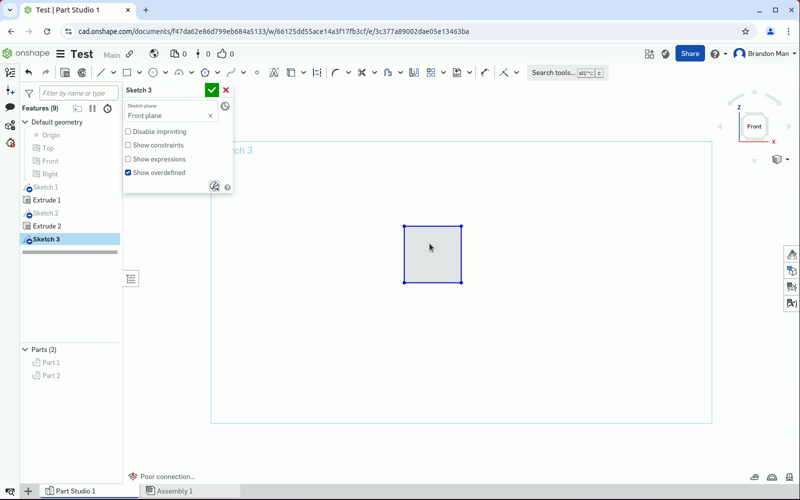
click(429, 243)
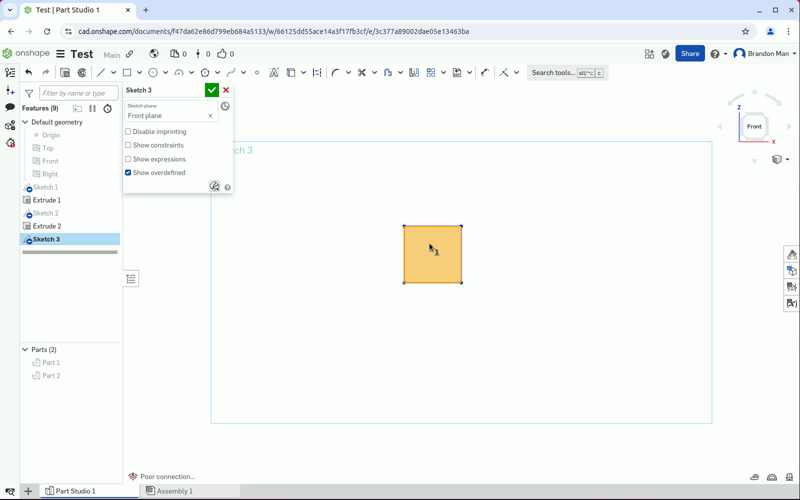
mouse_move(73, 352)
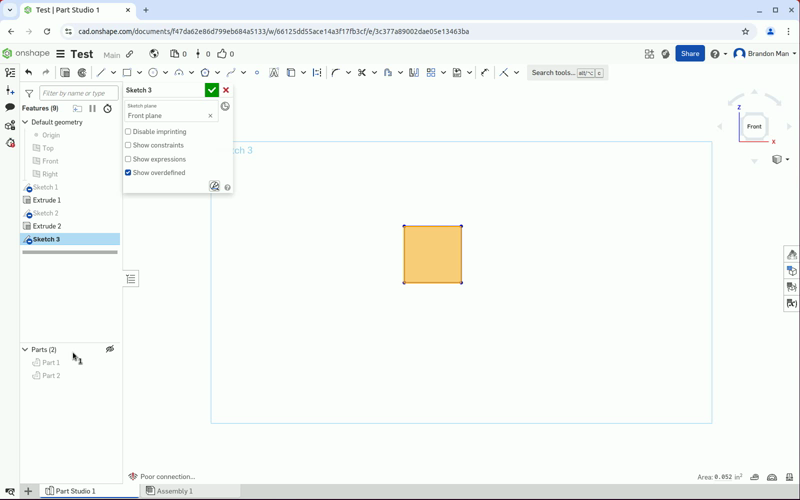
key(shift+y)
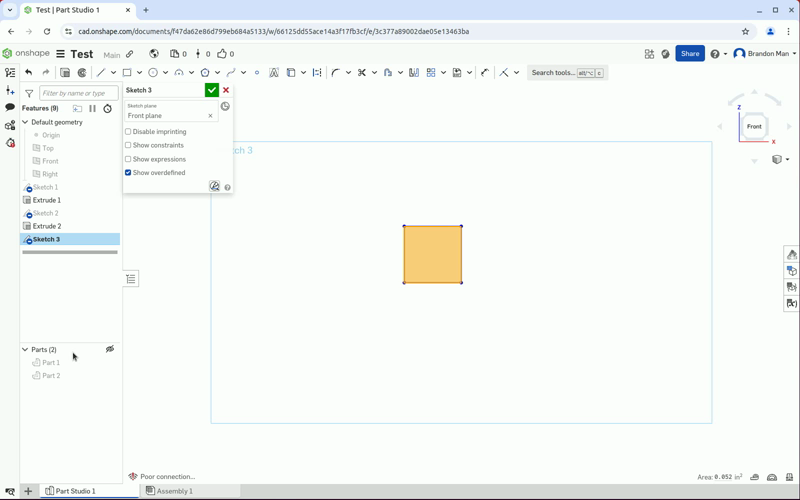
key(shift+e)
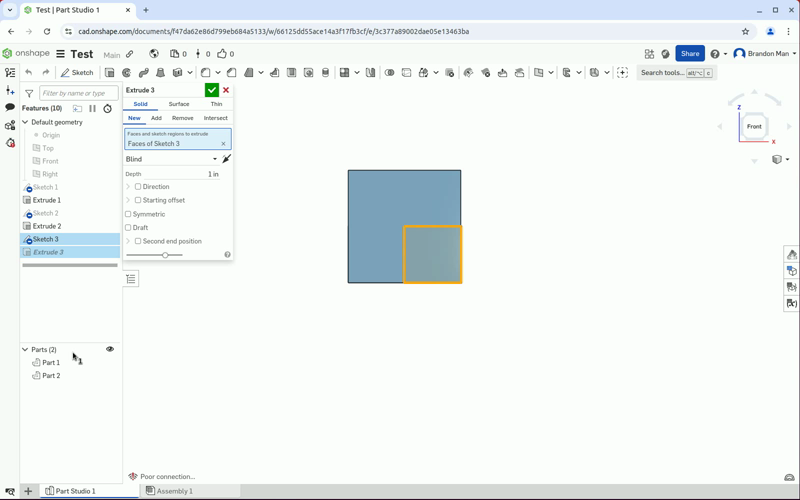
mouse_move(143, 106)
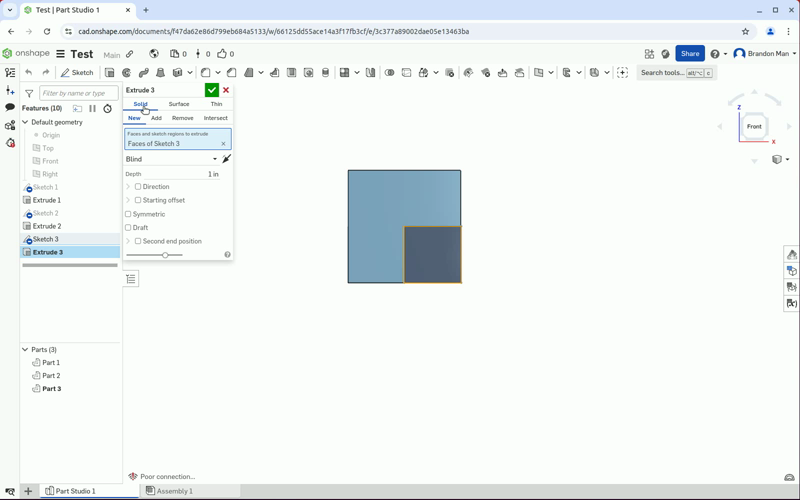
click(143, 106)
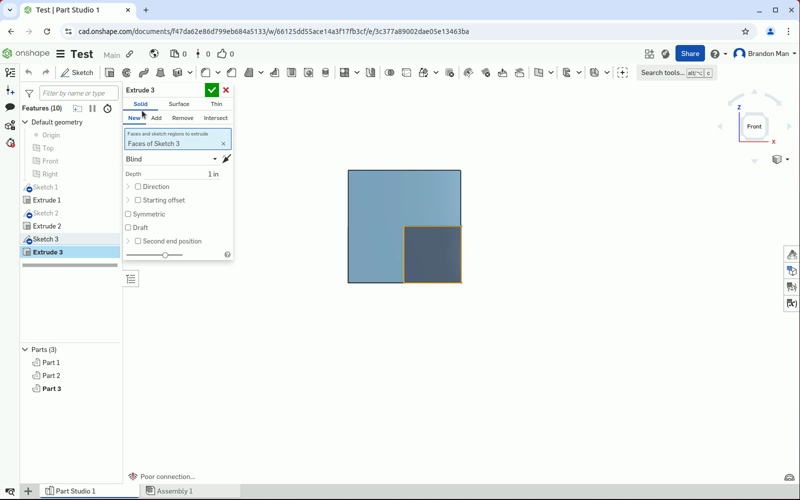
mouse_move(137, 120)
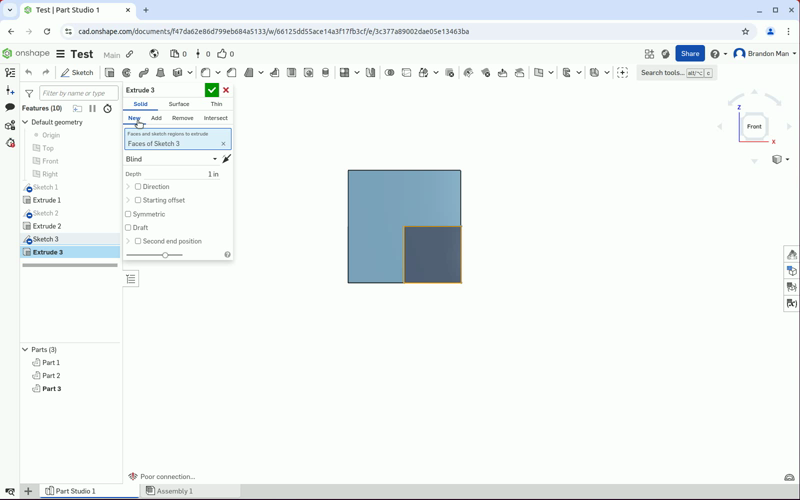
click(137, 120)
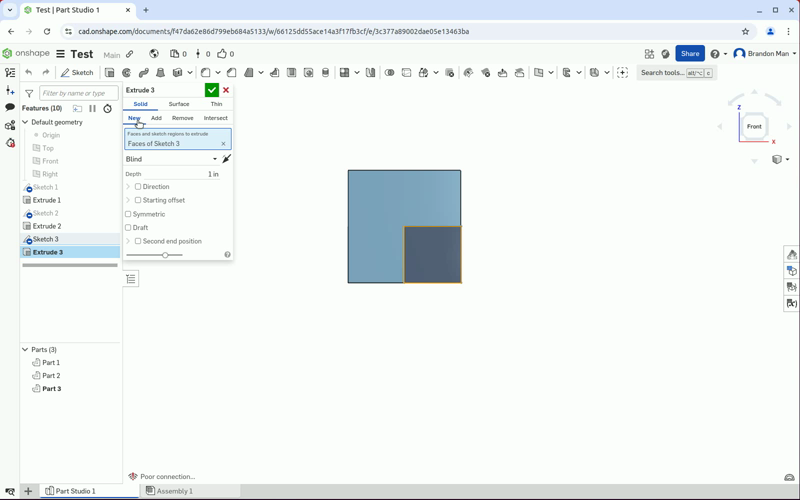
key(tab, 4)
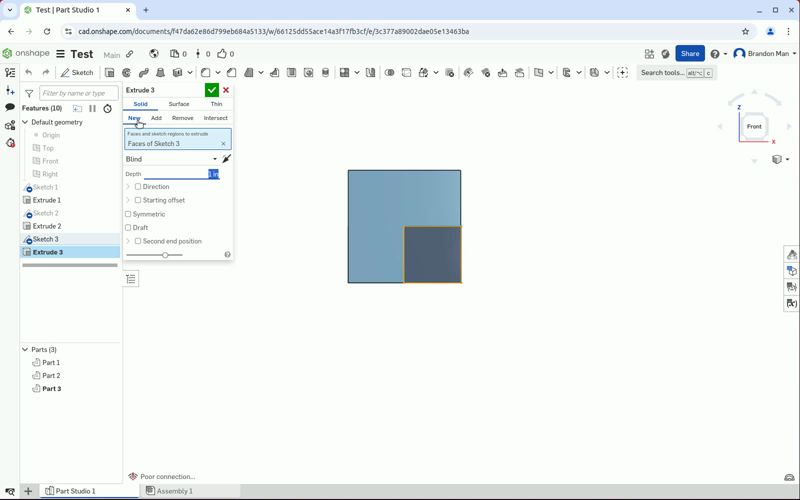
text(0.226)
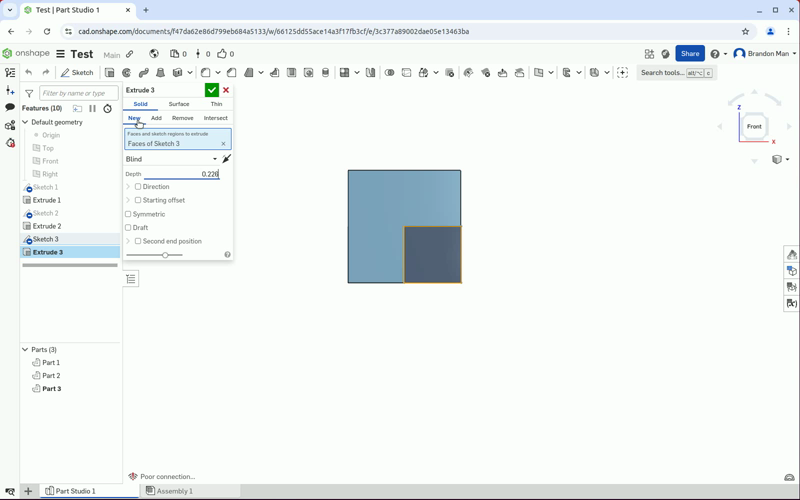
key(enter)
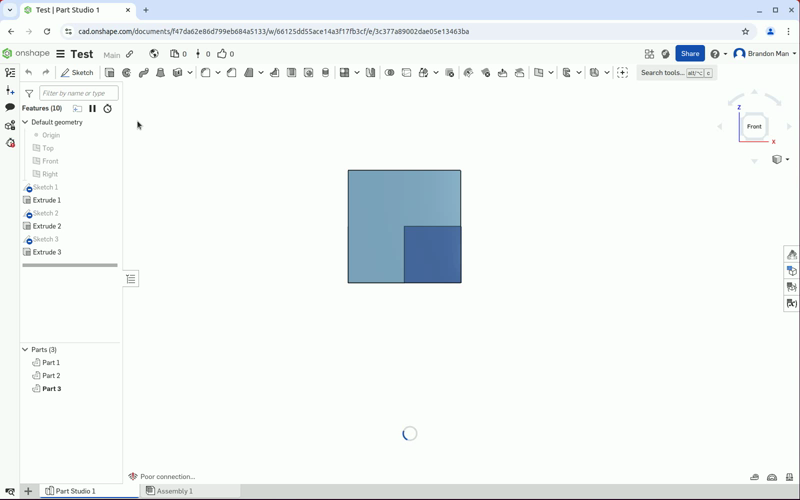
key(shift+h)
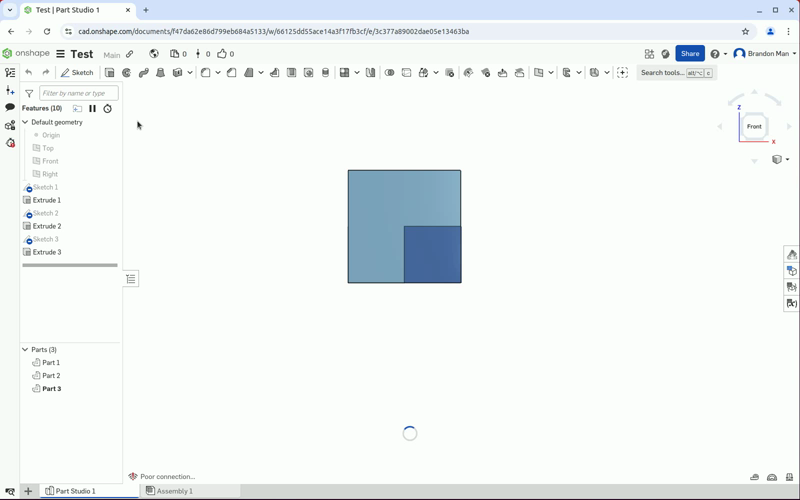
key(shift+h)
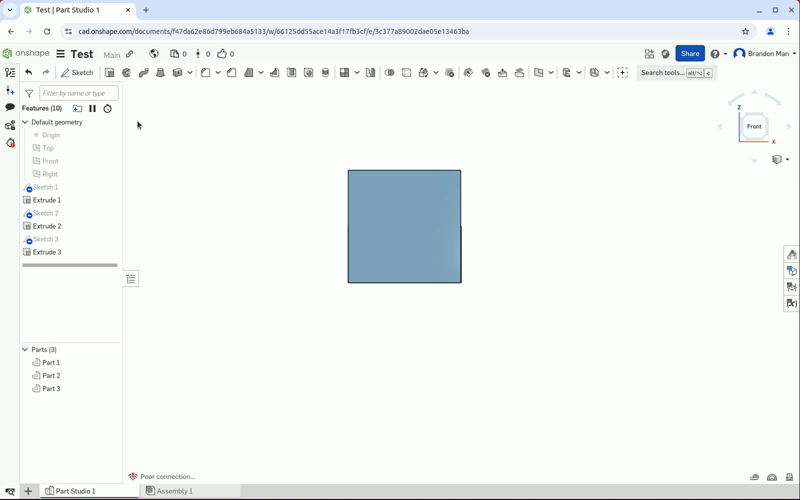
mouse_move(73, 189)
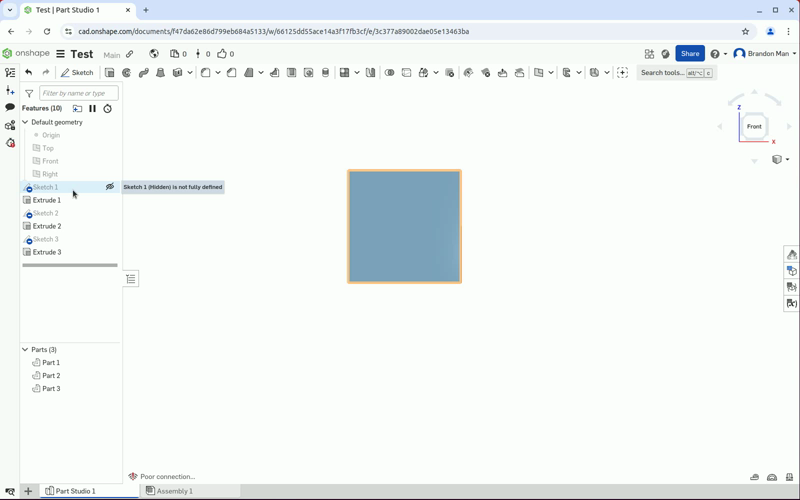
click(73, 189)
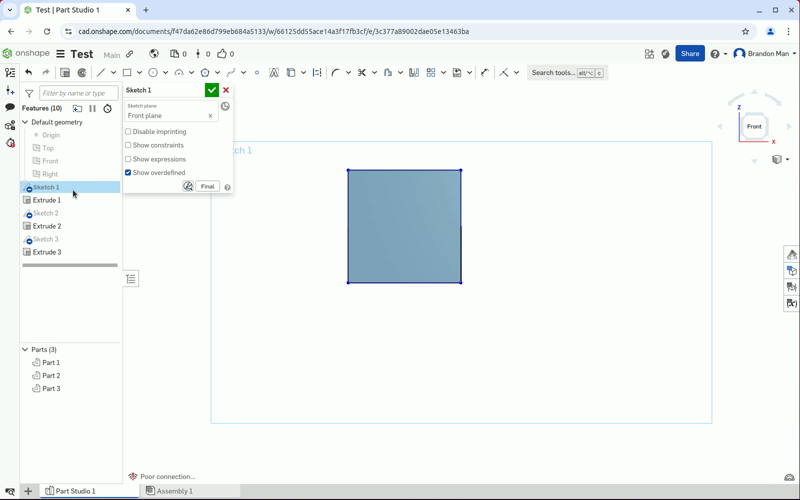
mouse_move(229, 92)
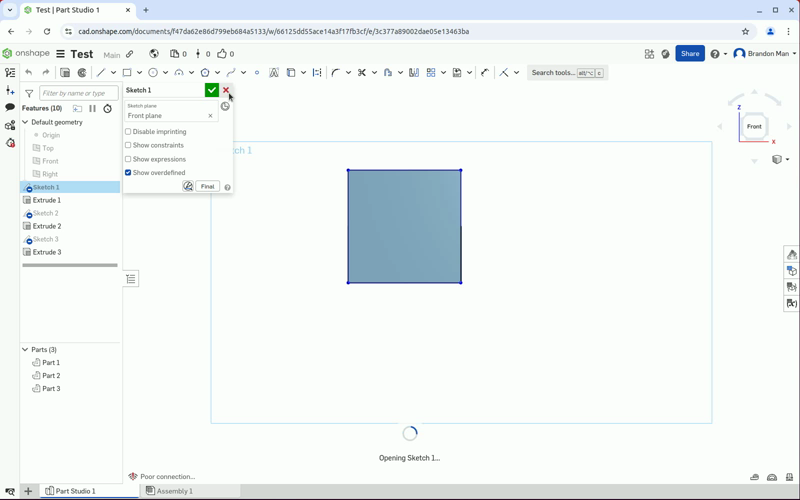
click(229, 92)
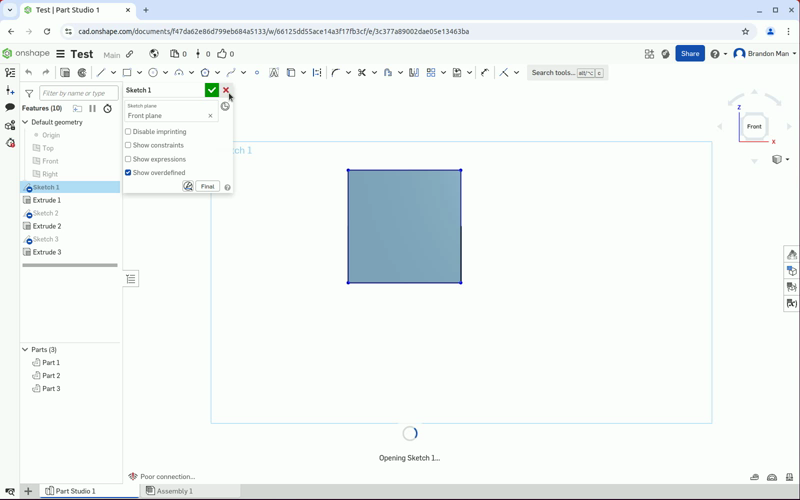
key(shift+s)
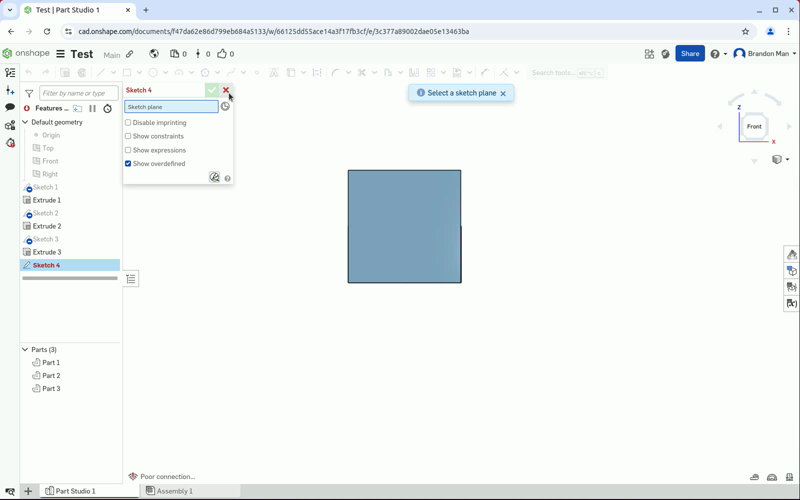
mouse_move(73, 163)
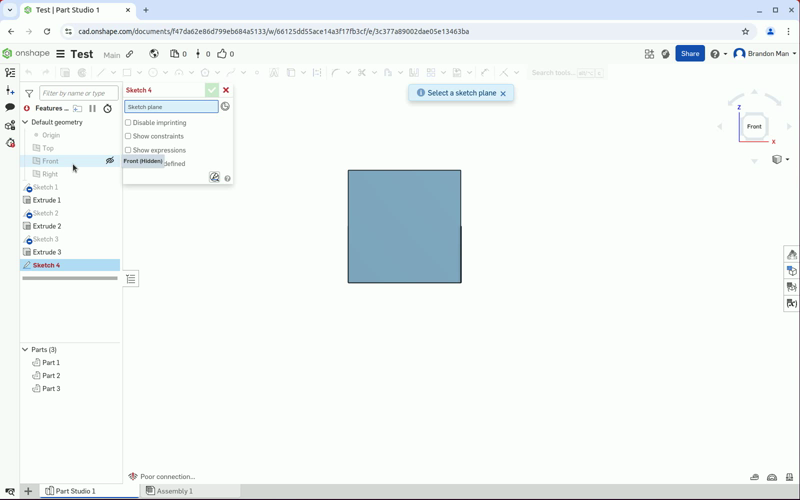
click(73, 163)
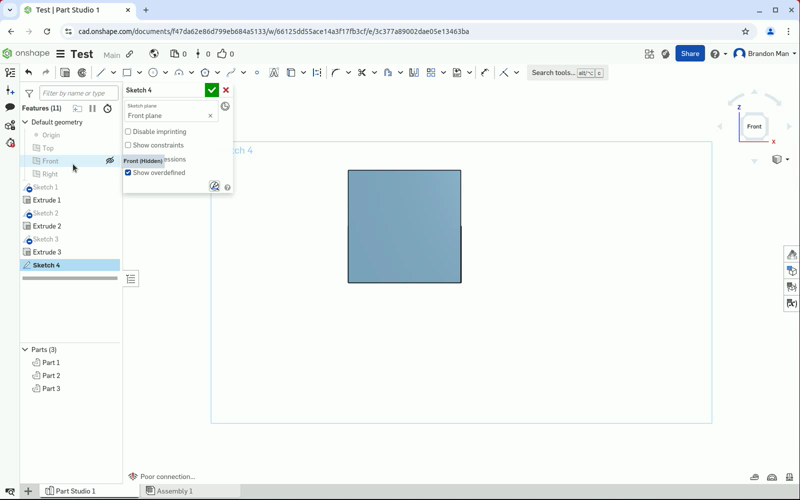
mouse_move(73, 352)
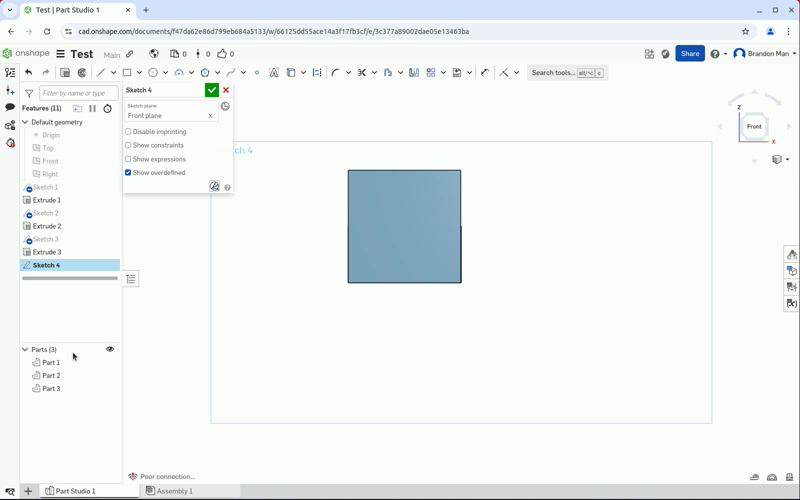
key(y)
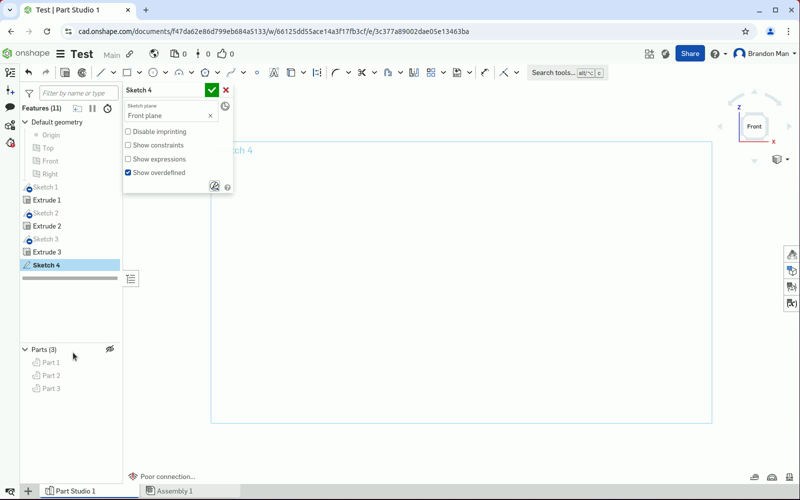
key(l)
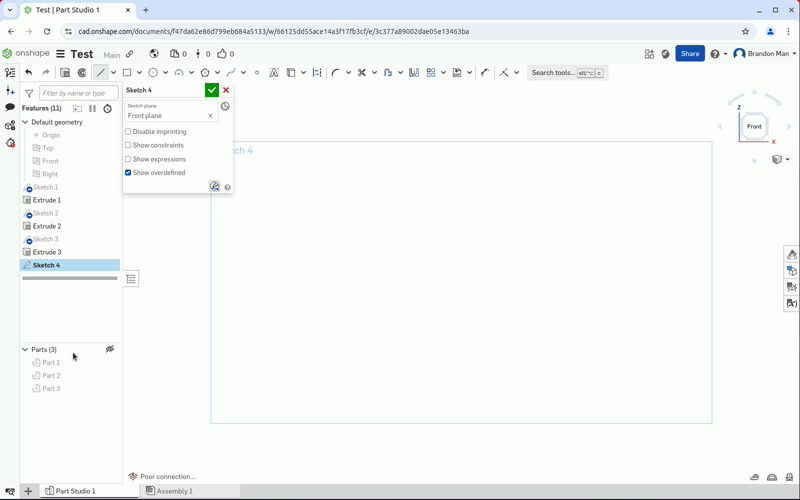
key_down(shift)
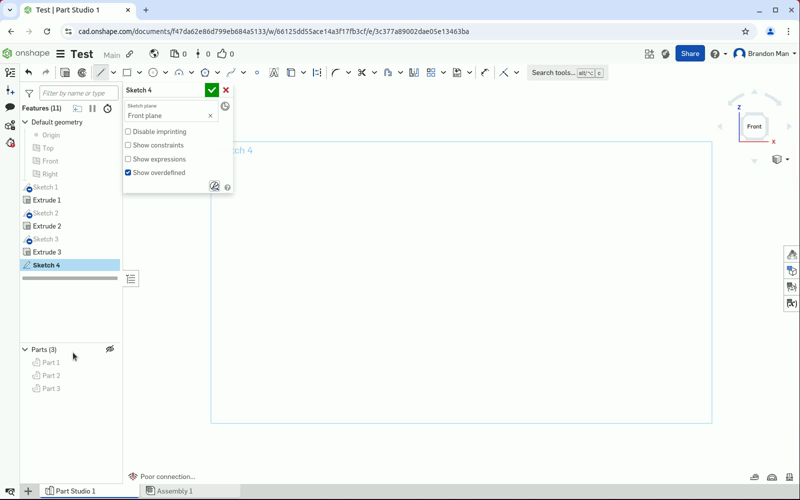
mouse_move(404, 282)
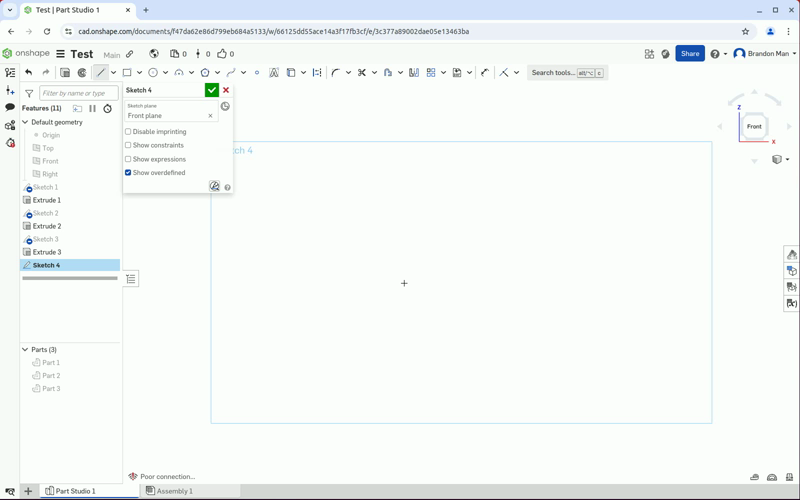
click(404, 282)
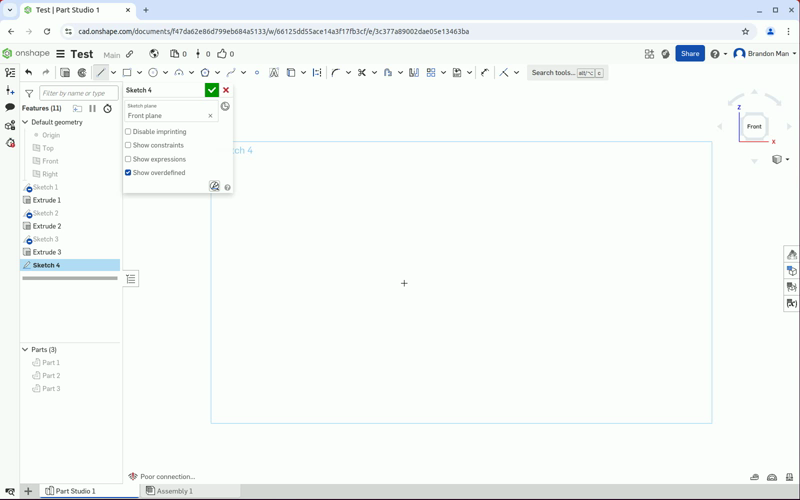
key_up(shift)
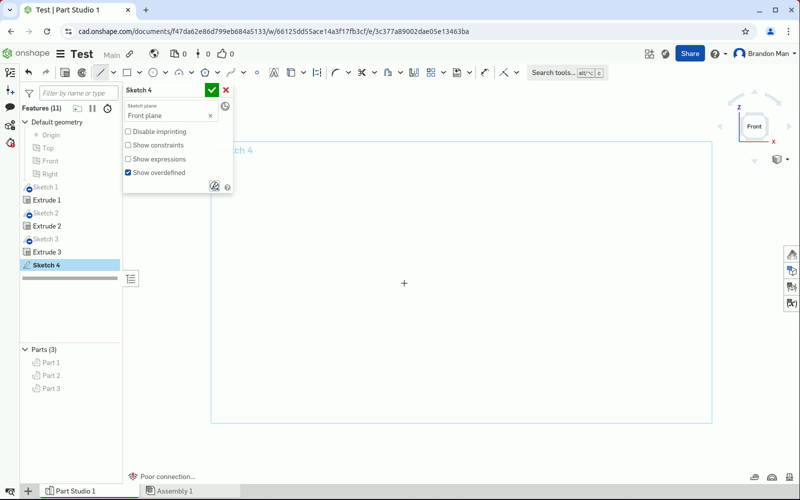
key_down(shift)
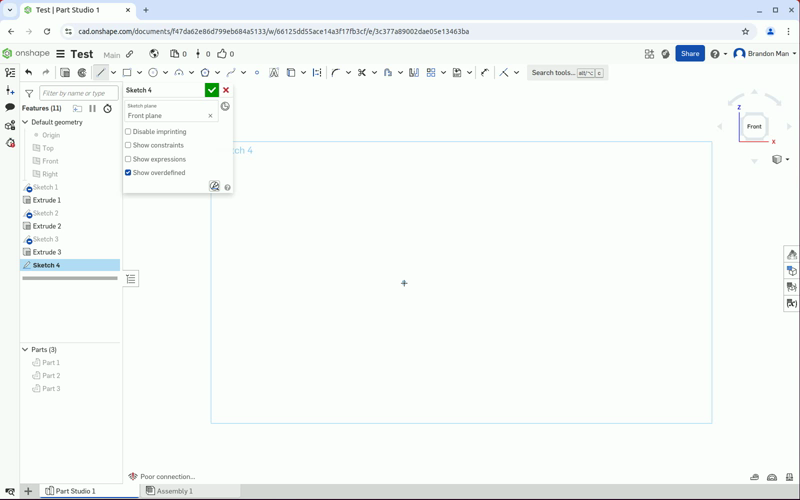
mouse_move(434, 282)
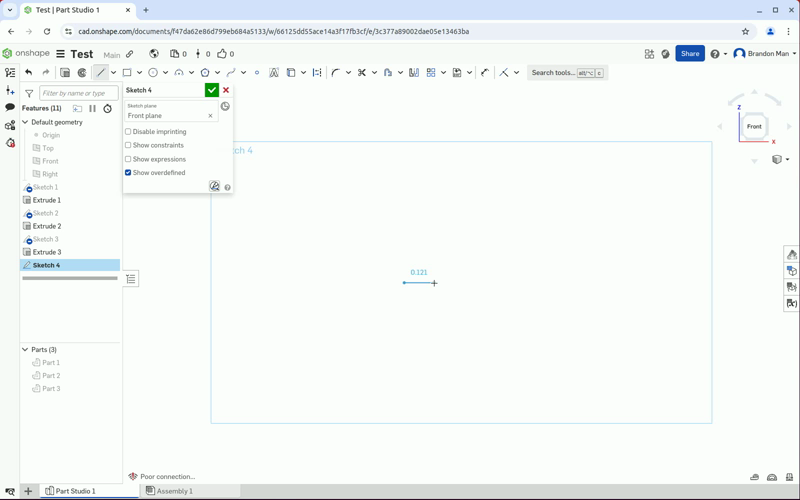
mouse_move(461, 282)
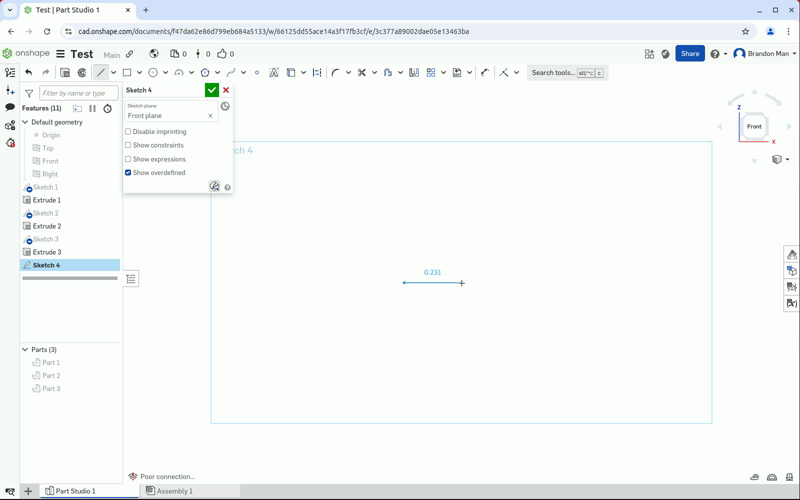
click(461, 282)
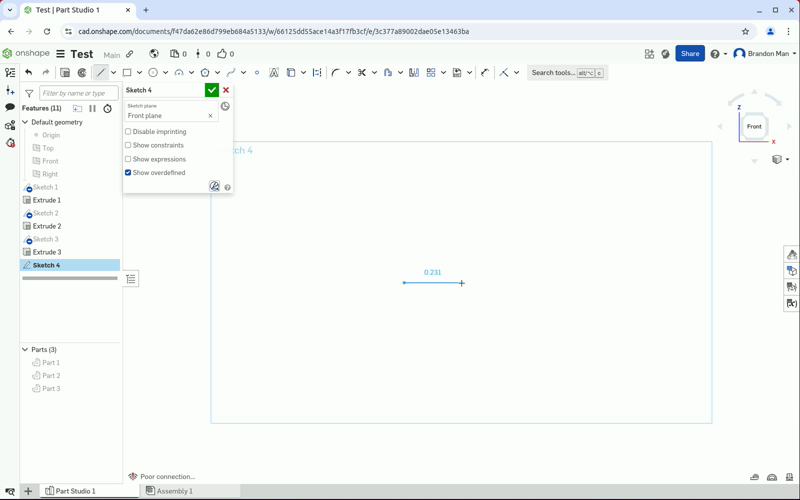
key_up(shift)
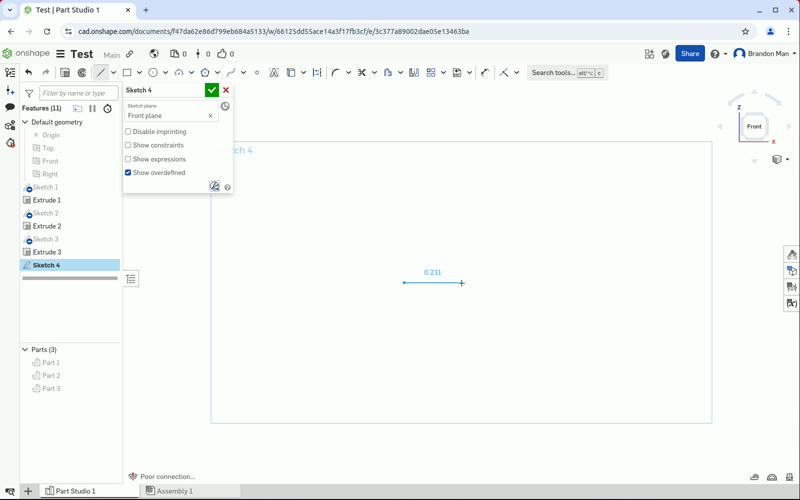
key_down(shift)
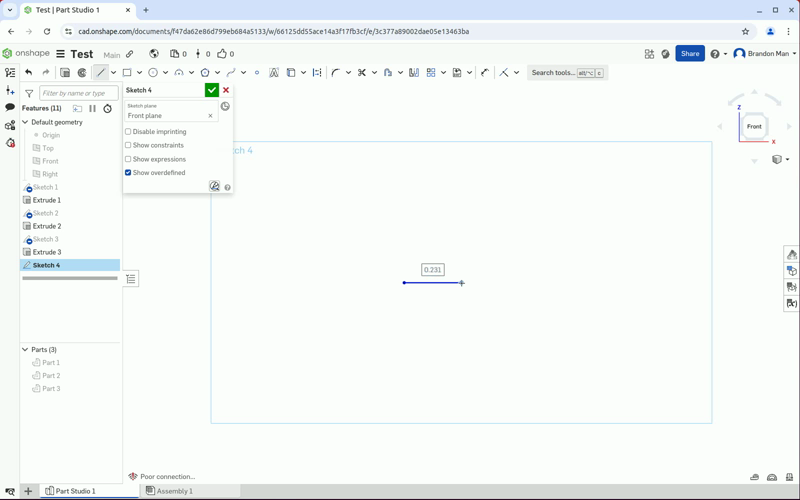
mouse_move(492, 282)
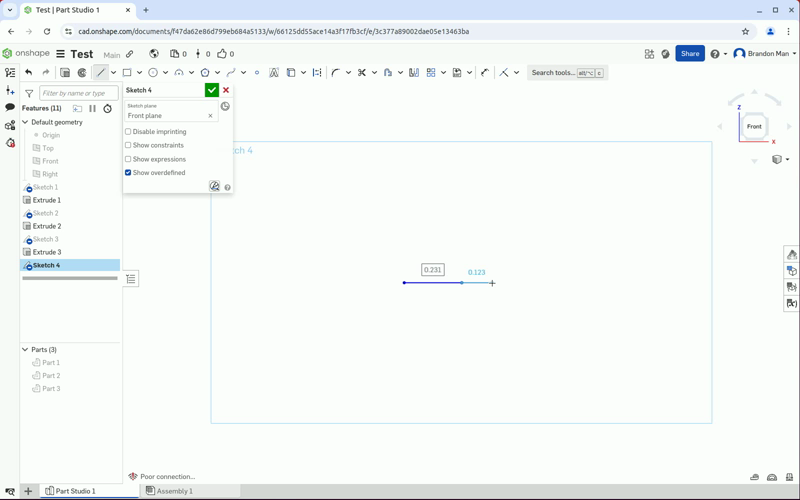
mouse_move(461, 225)
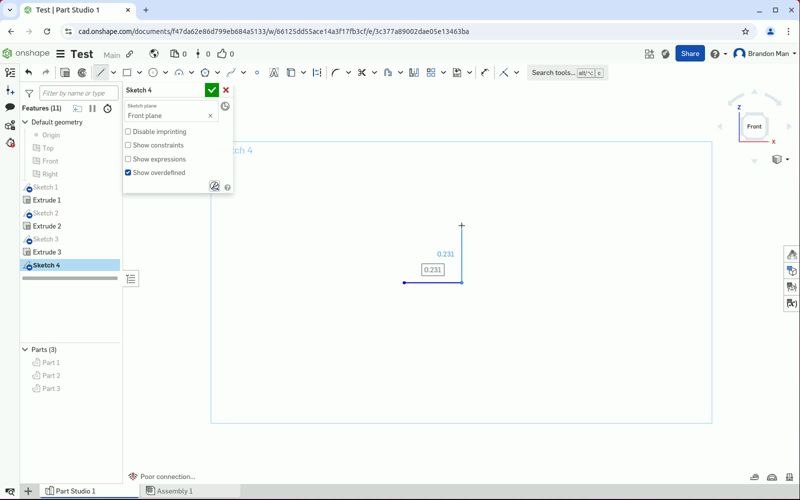
click(461, 225)
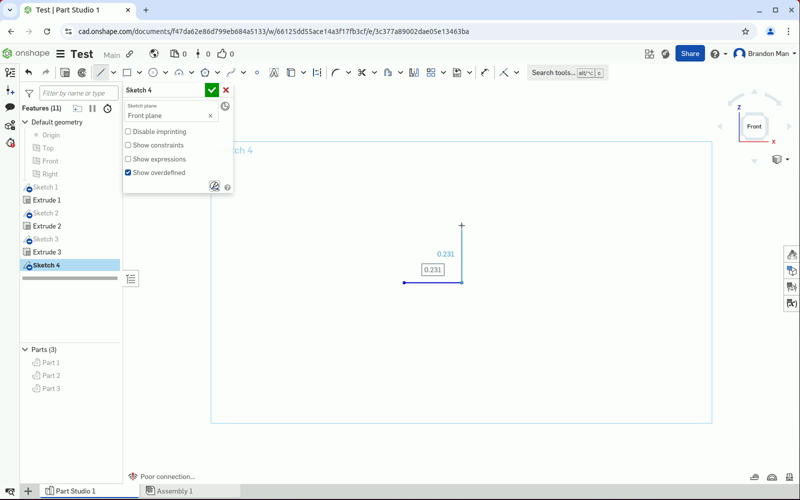
key_up(shift)
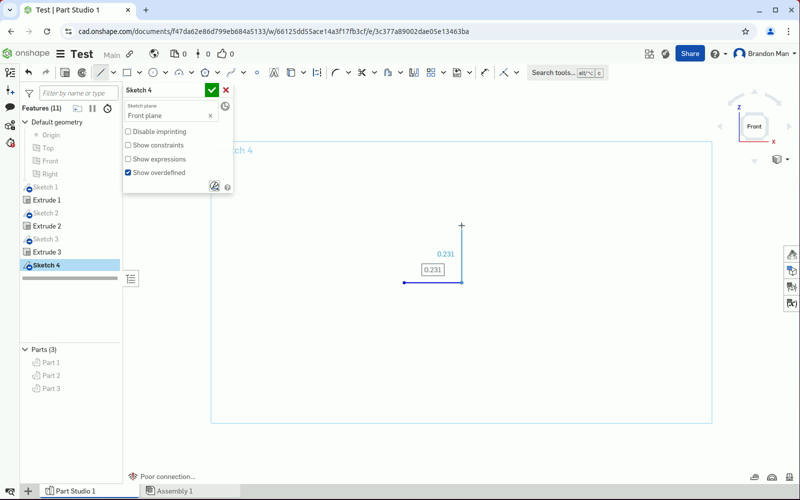
key_down(shift)
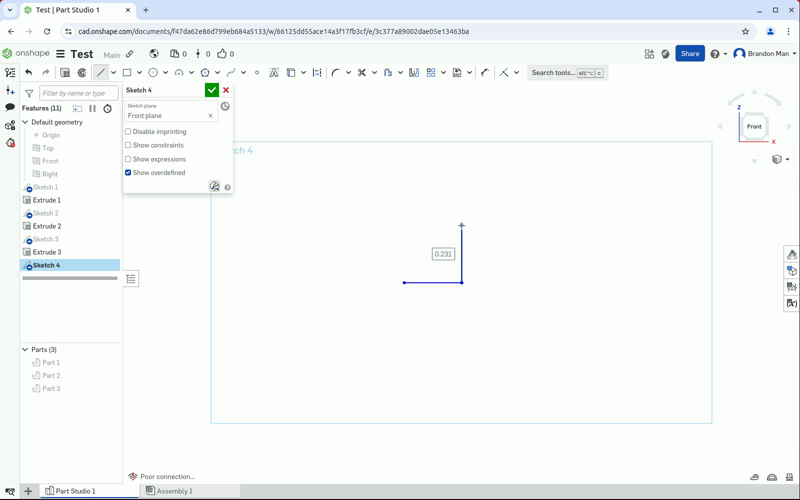
mouse_move(492, 225)
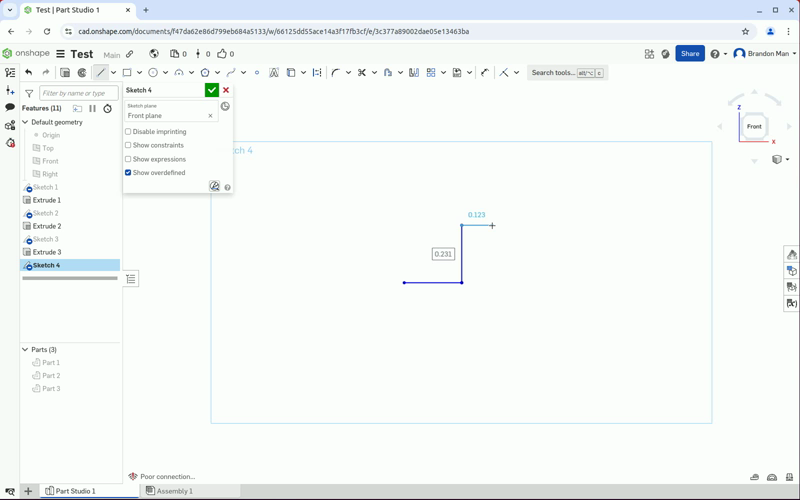
mouse_move(404, 225)
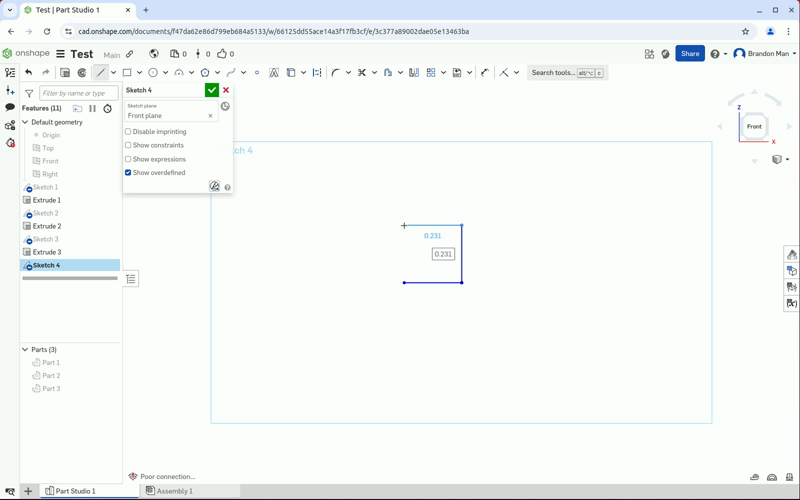
click(404, 225)
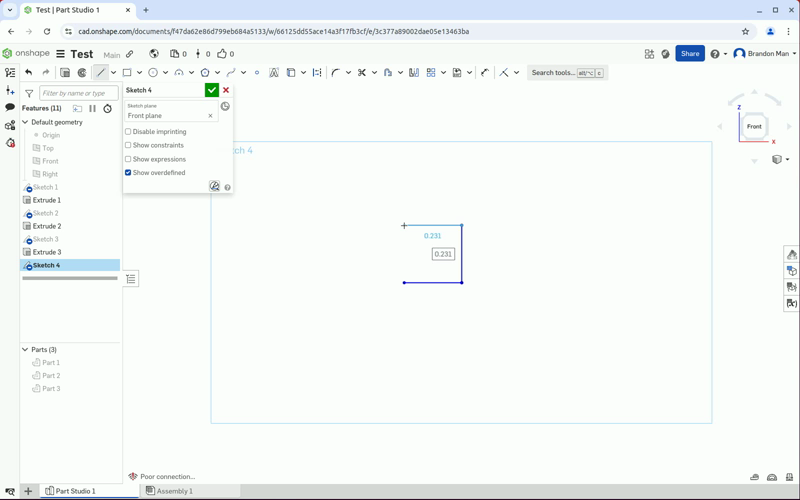
key_up(shift)
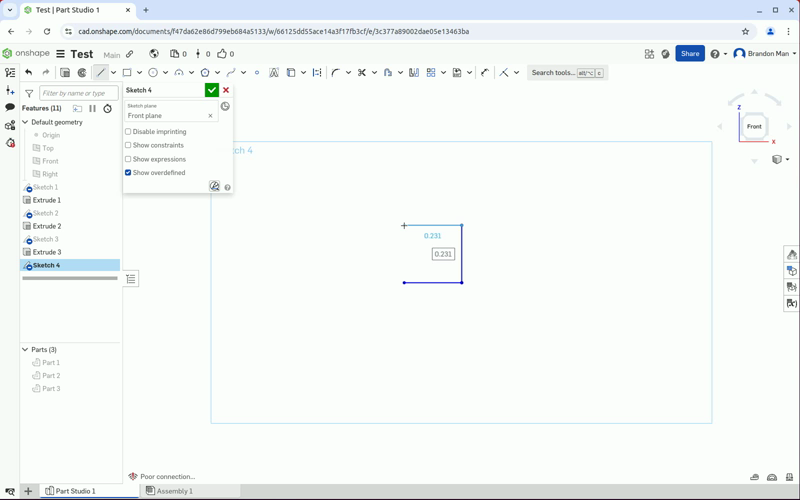
mouse_move(434, 225)
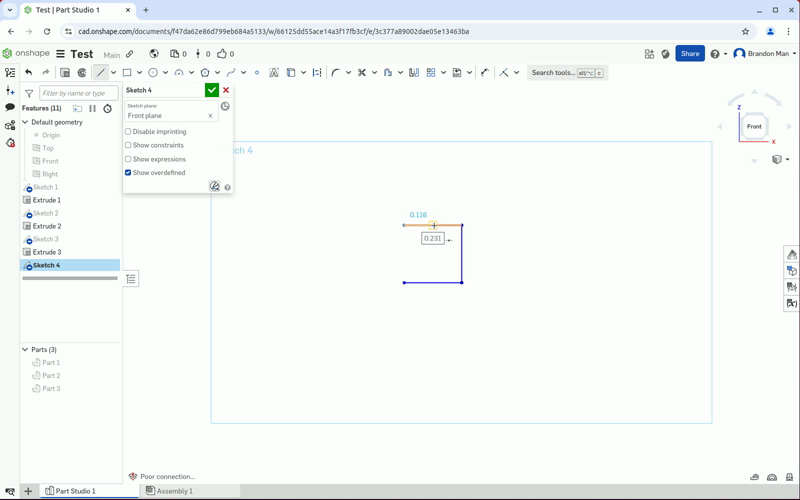
key_down(shift)
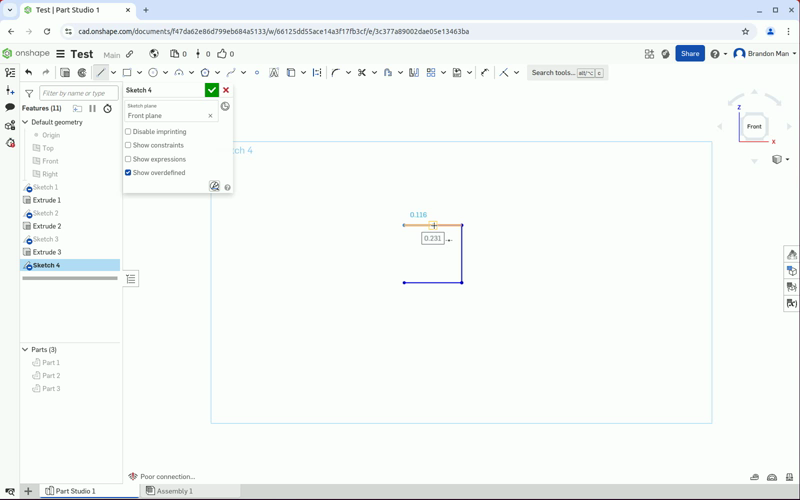
mouse_move(404, 282)
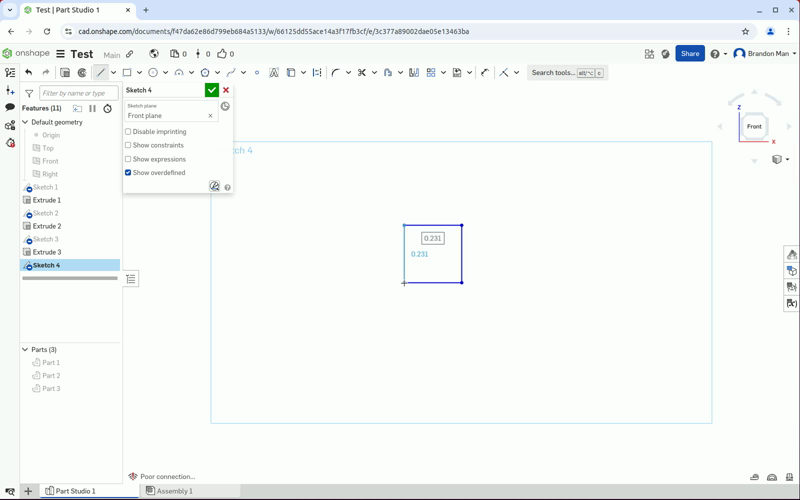
key_up(shift)
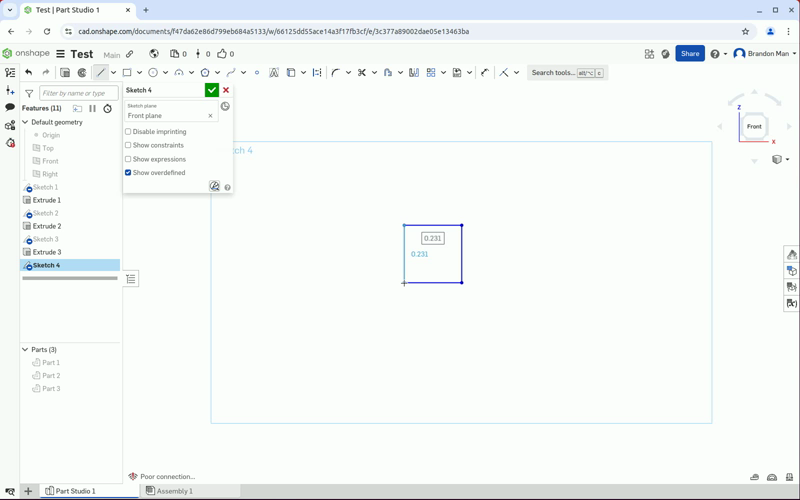
click(404, 282)
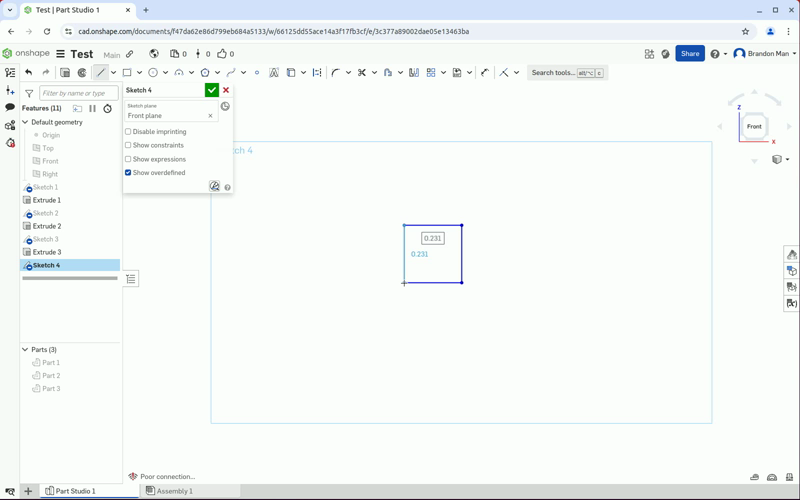
key(esc)
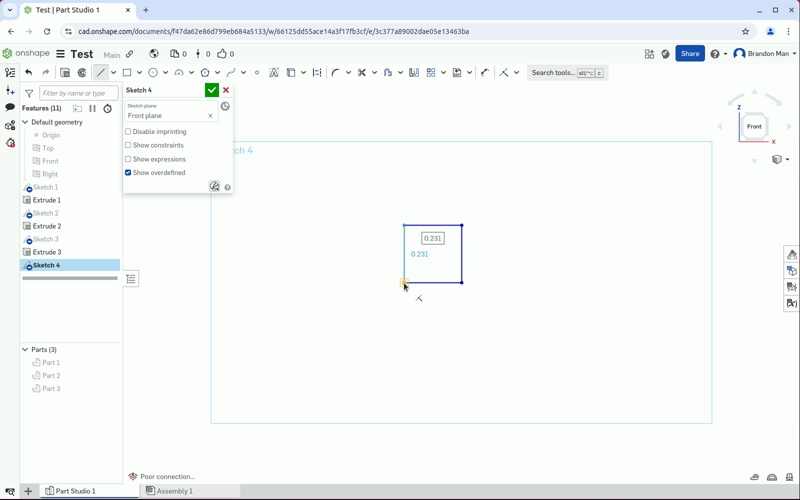
mouse_move(428, 245)
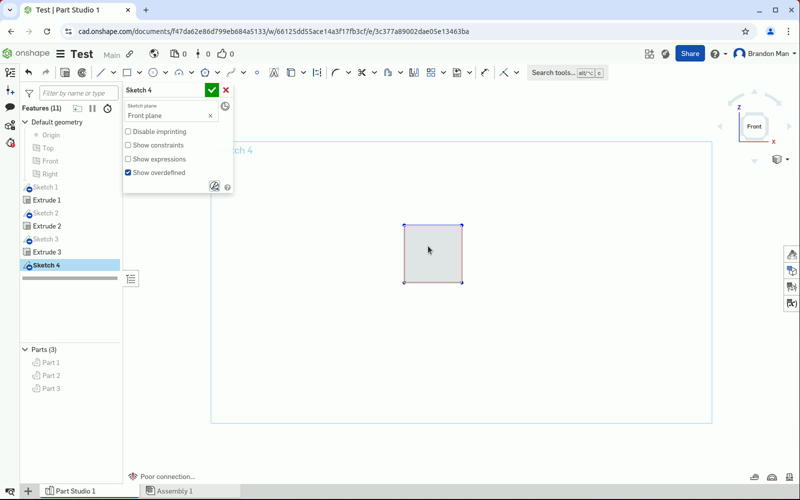
click(428, 245)
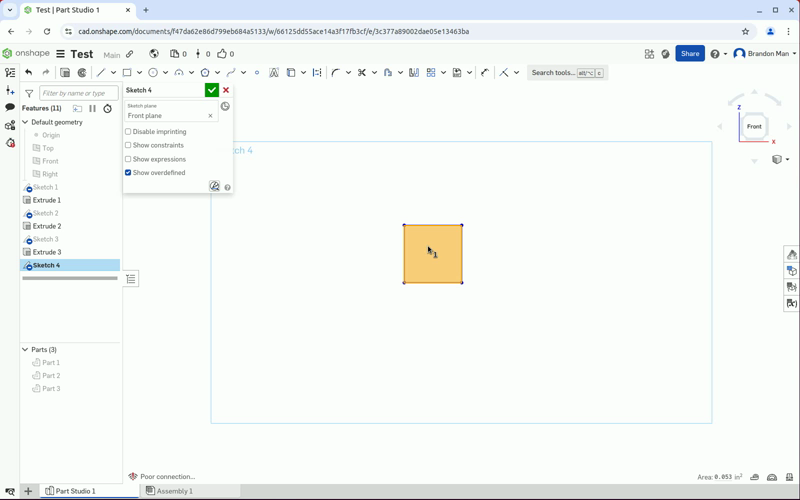
mouse_move(73, 352)
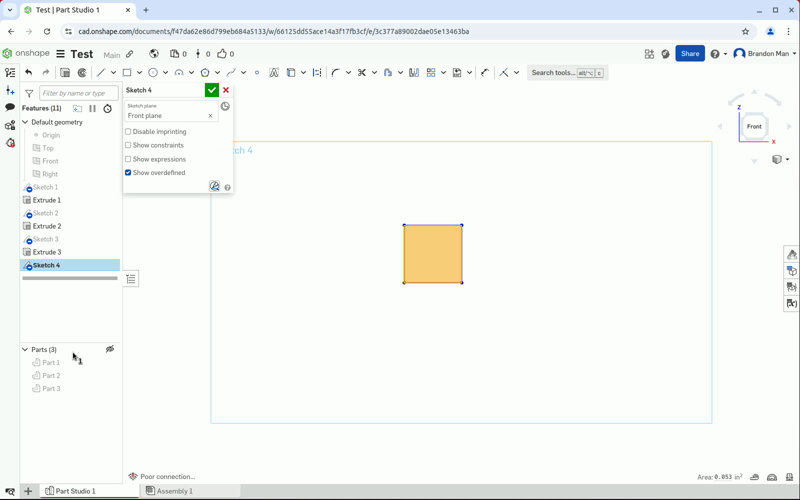
key(shift+y)
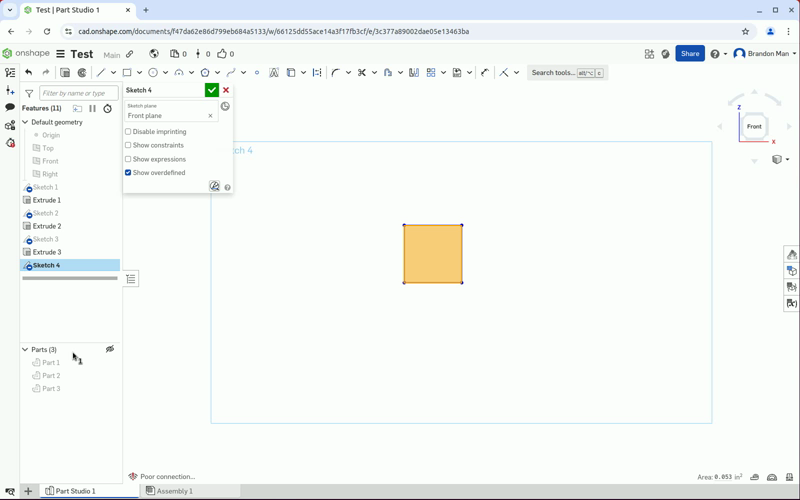
key(shift+e)
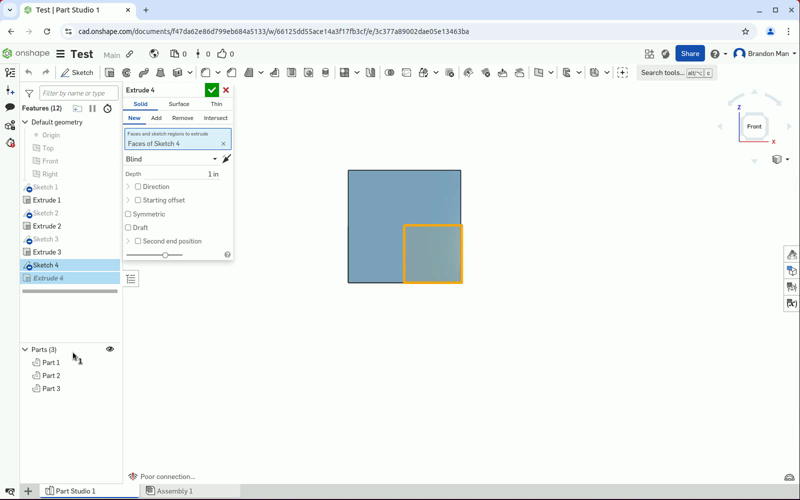
mouse_move(143, 106)
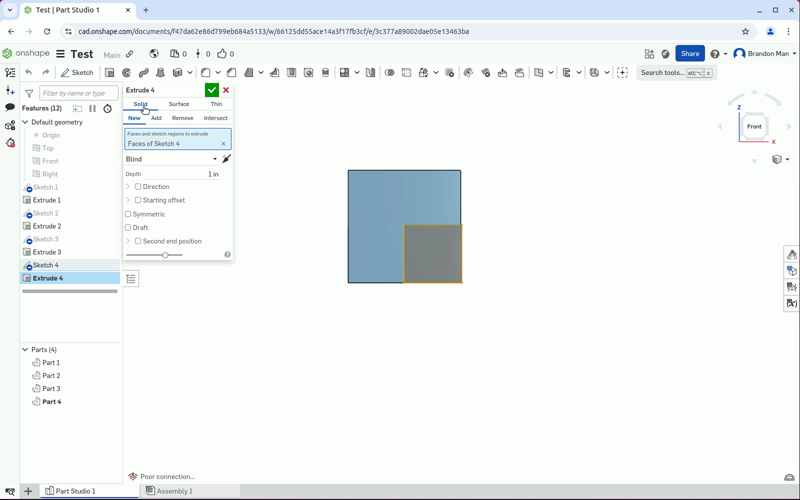
click(143, 106)
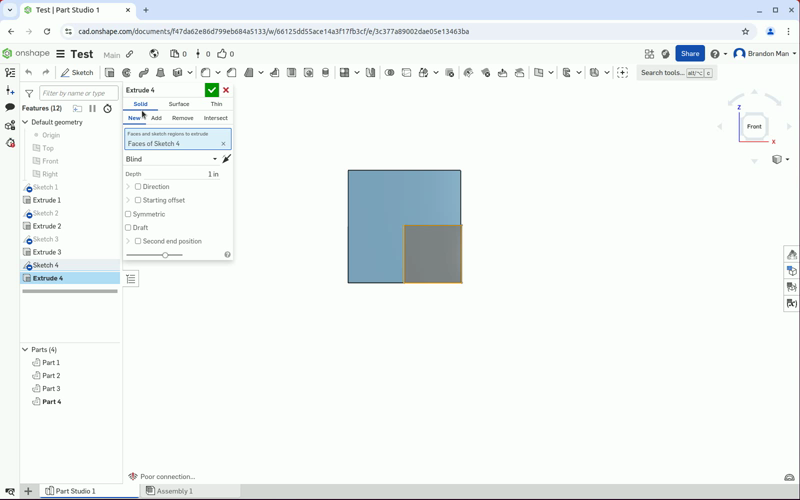
mouse_move(137, 120)
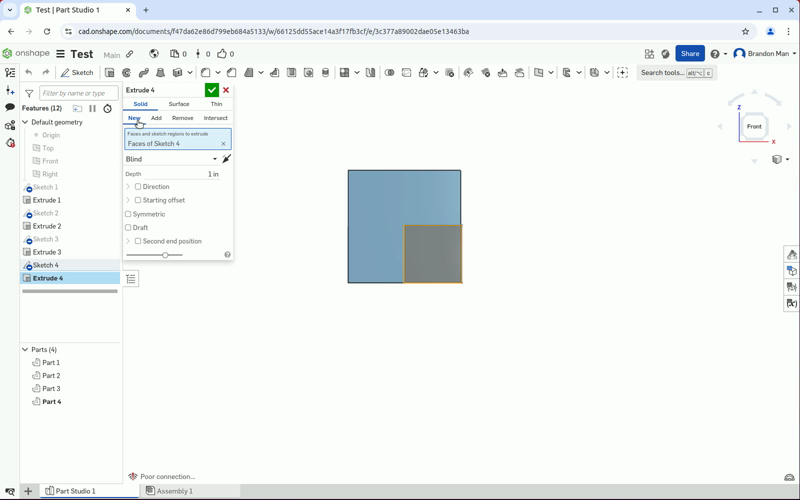
click(137, 120)
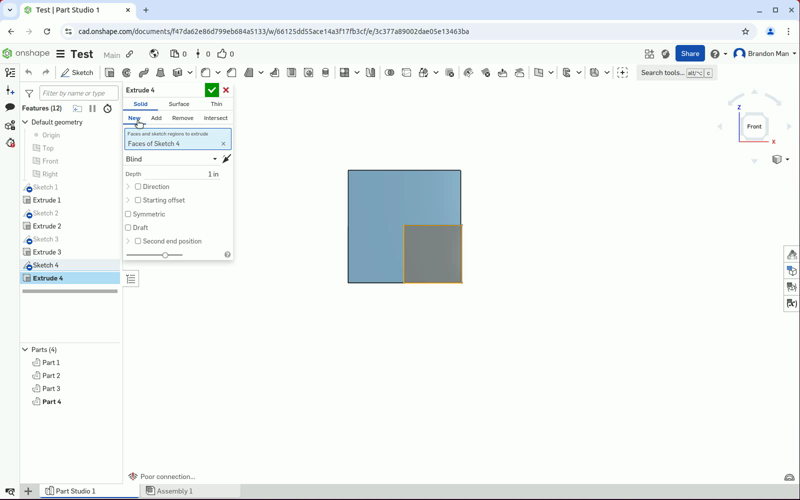
key(tab, 4)
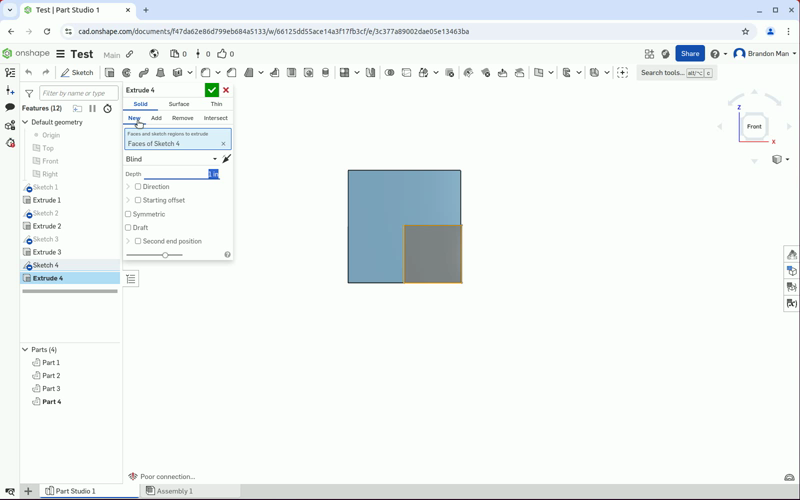
text(-0.179)
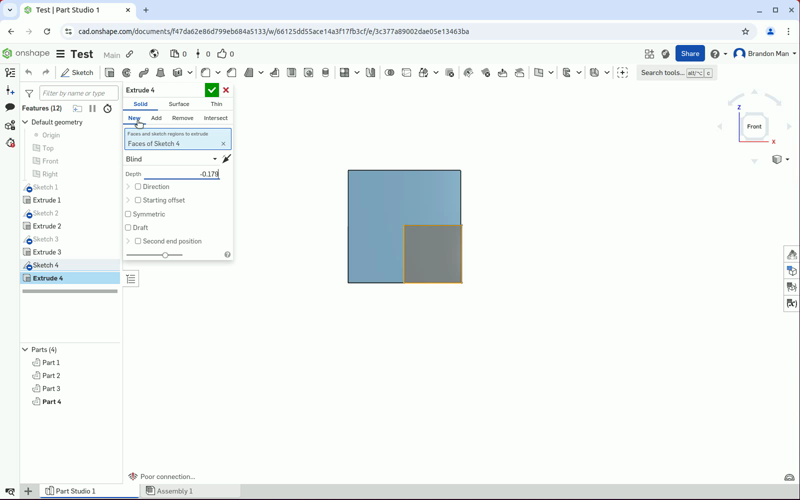
key(enter)
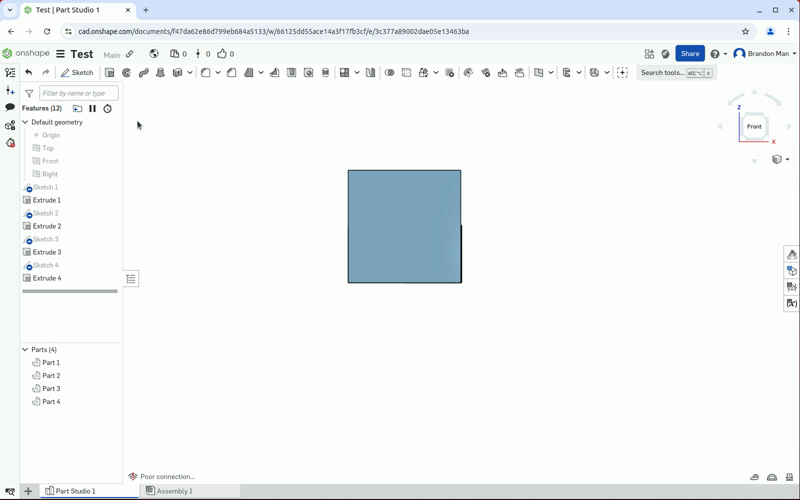
key(shift+h)
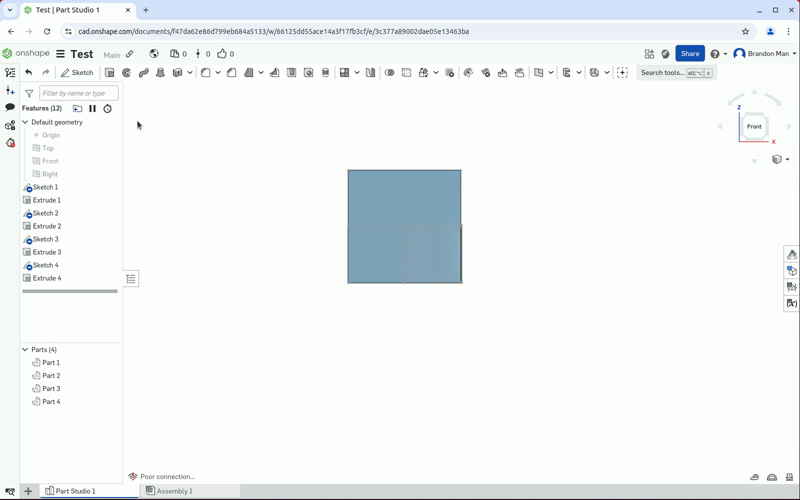
key(shift+h)
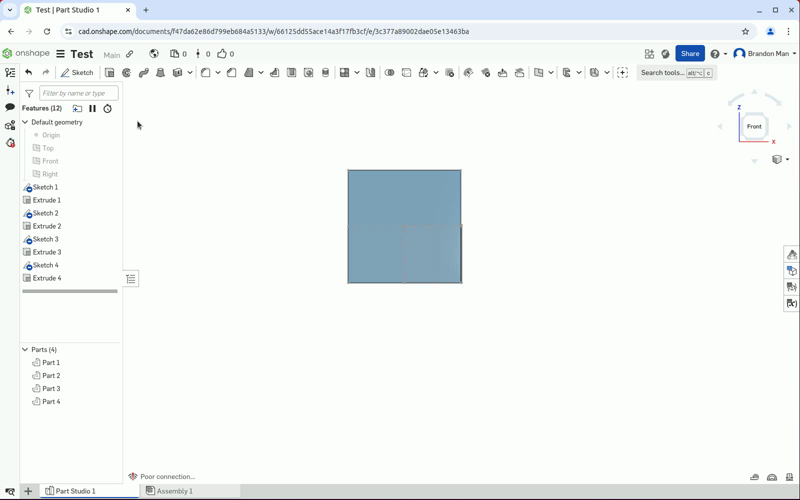
key(shift+7)
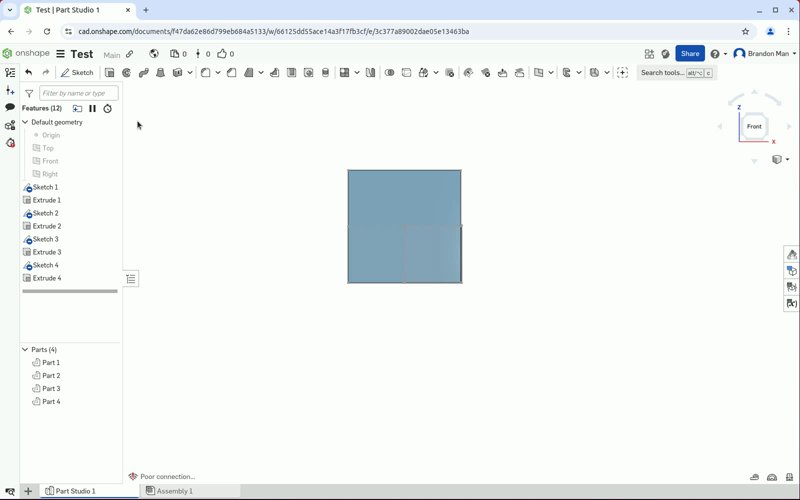
key(left, 2)
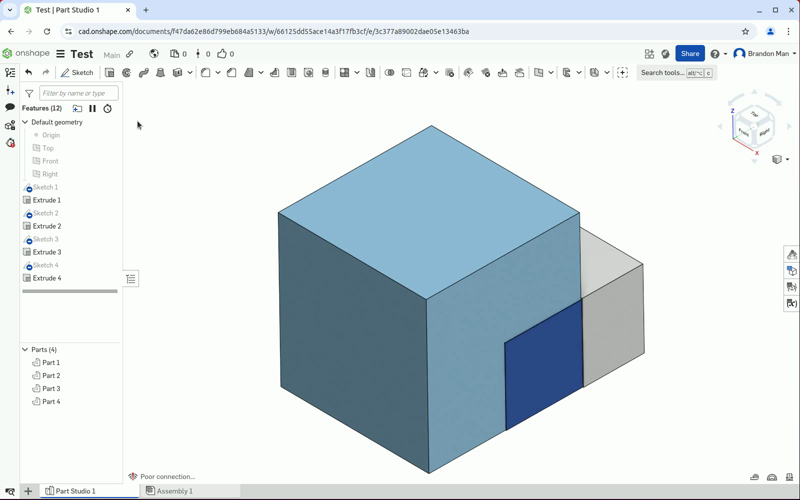
key(down, 2)
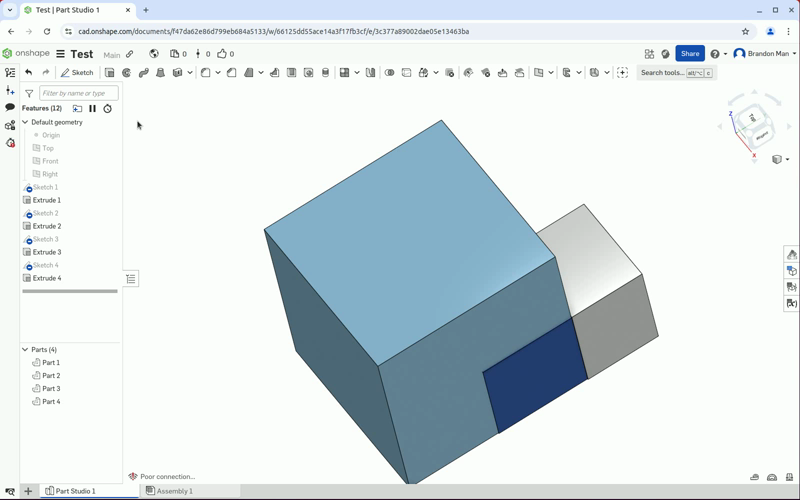
key(up, 2)
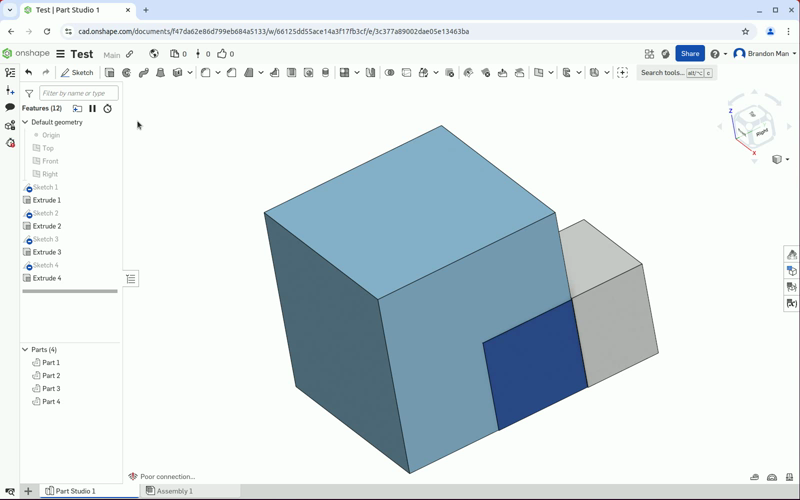
key(right, 2)
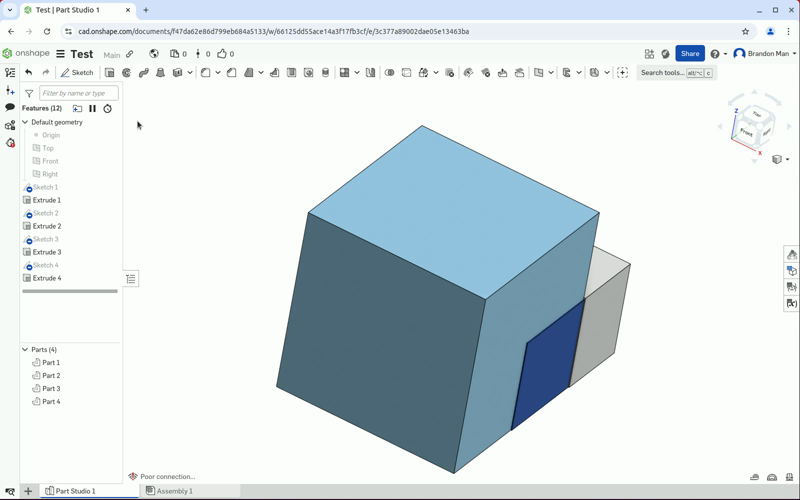
mouse_move(73, 189)
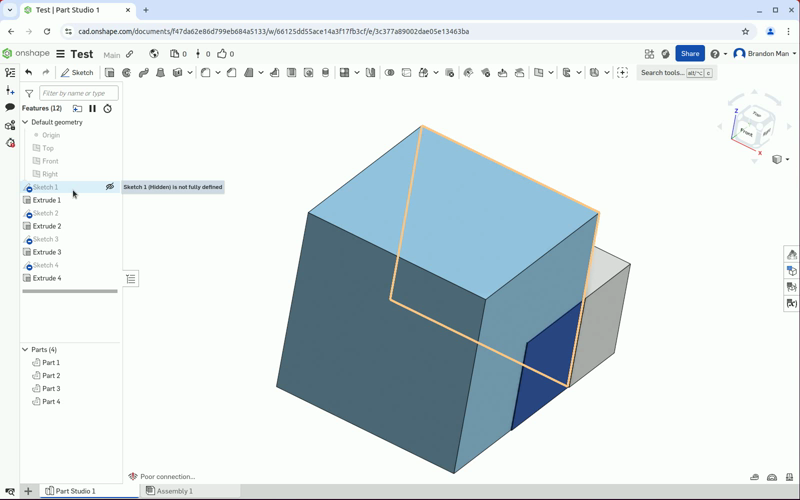
click(73, 189)